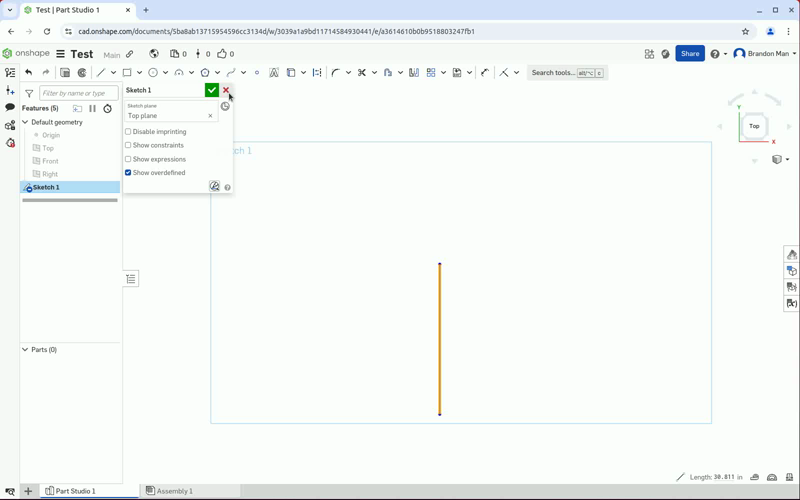
key(shift+h)
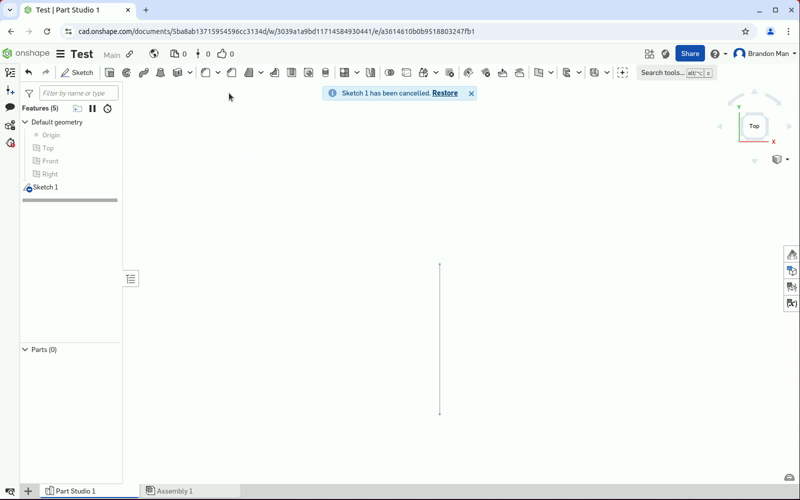
key(shift+s)
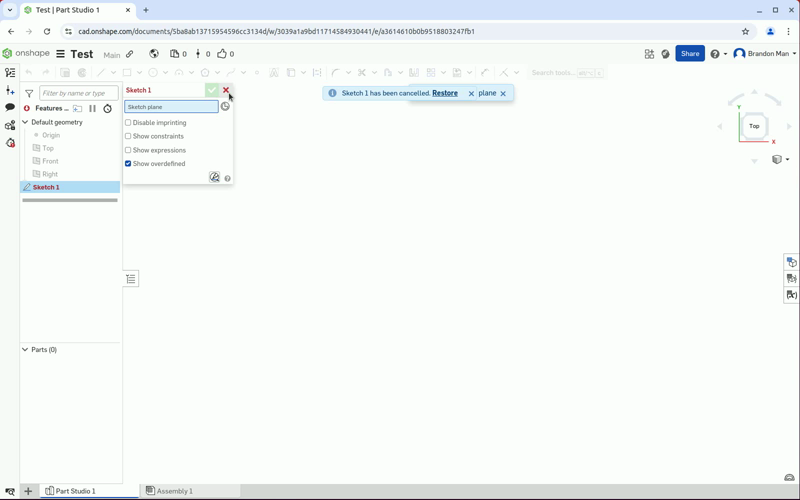
mouse_move(73, 150)
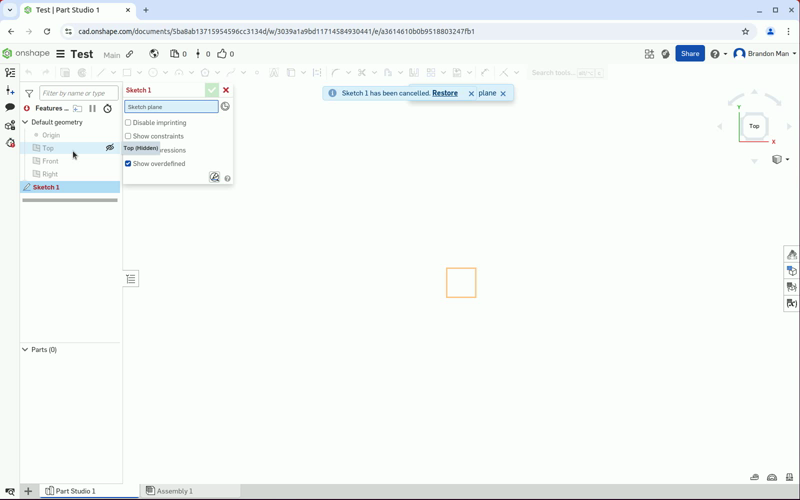
click(73, 150)
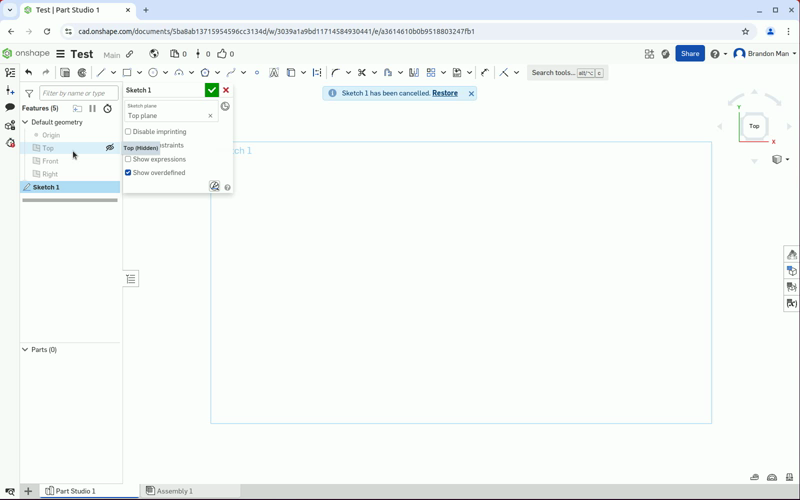
mouse_move(73, 352)
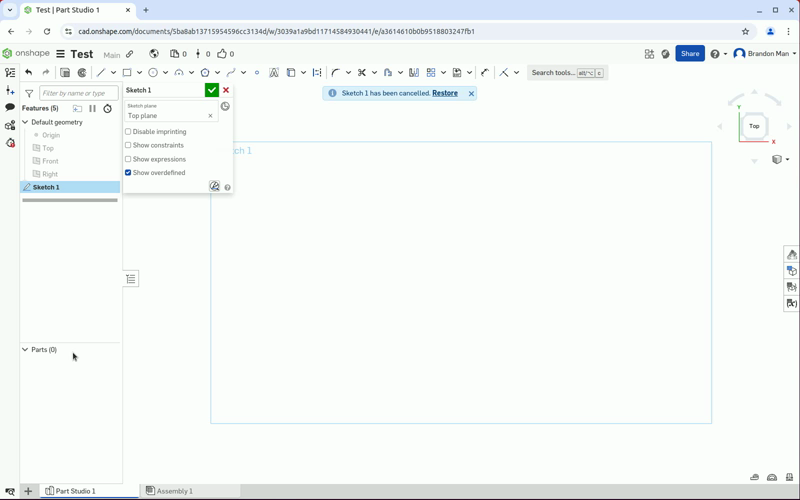
key(y)
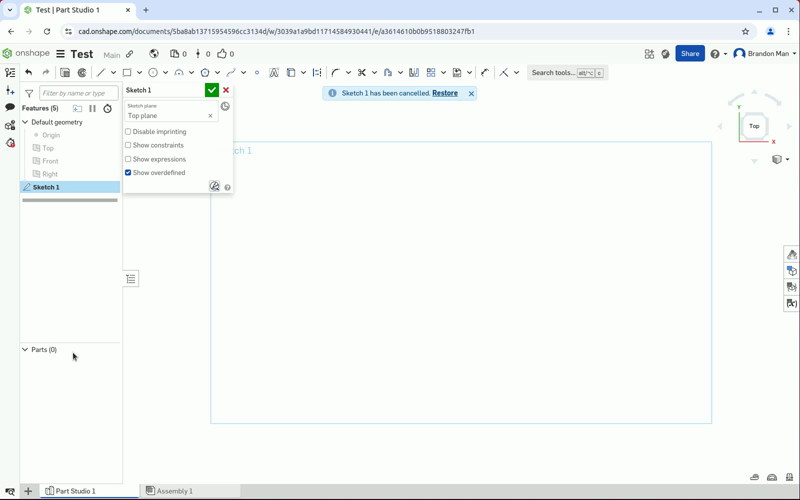
key(l)
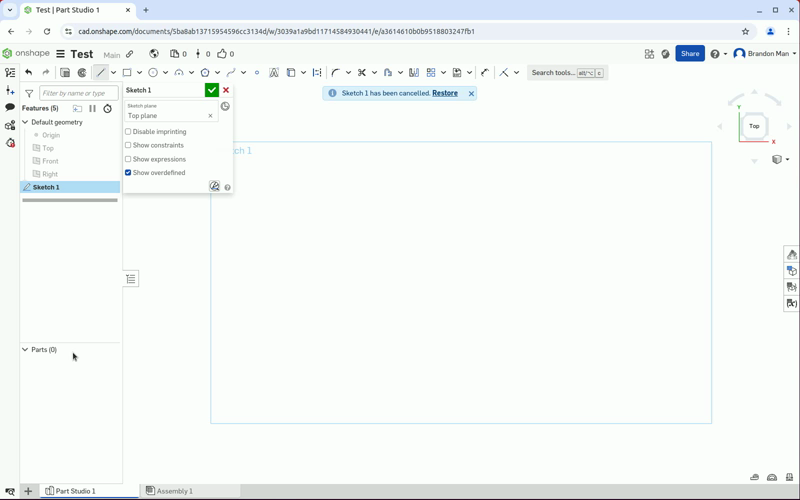
key_down(shift)
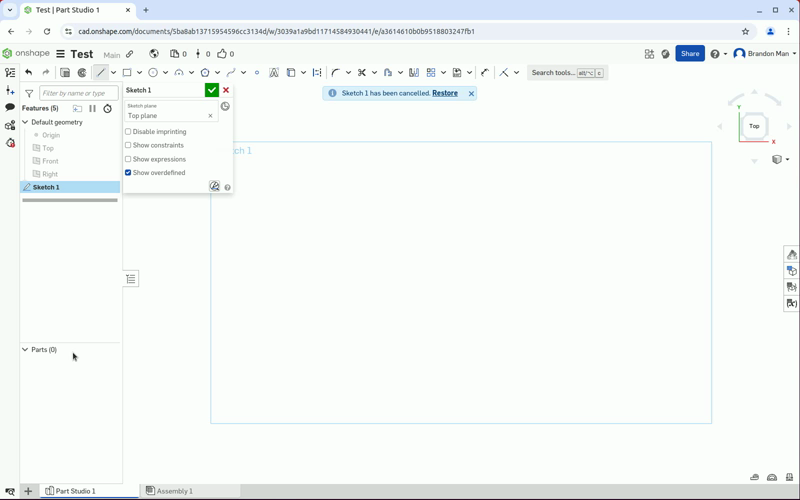
mouse_move(377, 206)
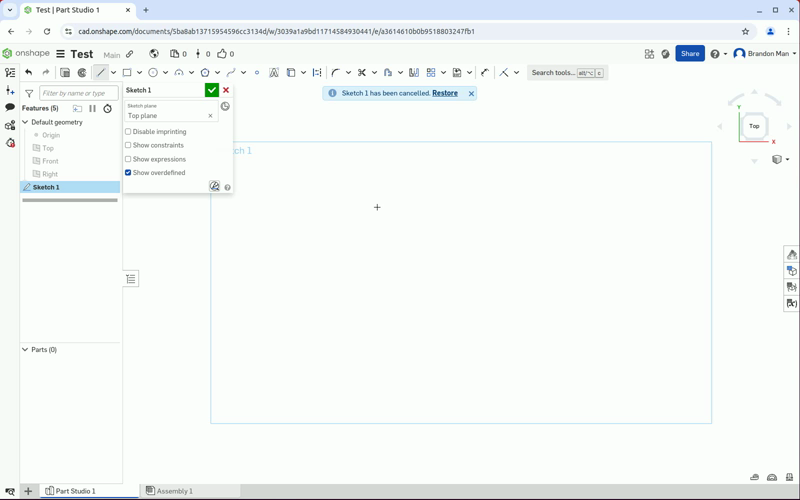
click(377, 206)
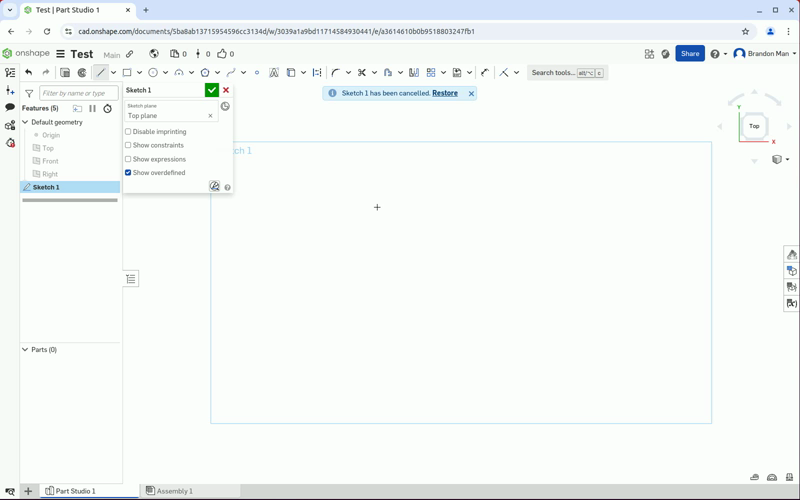
key_up(shift)
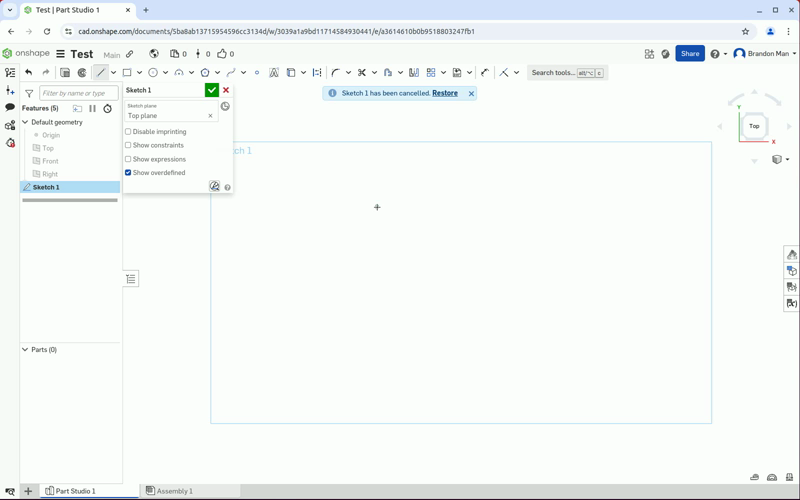
key_down(shift)
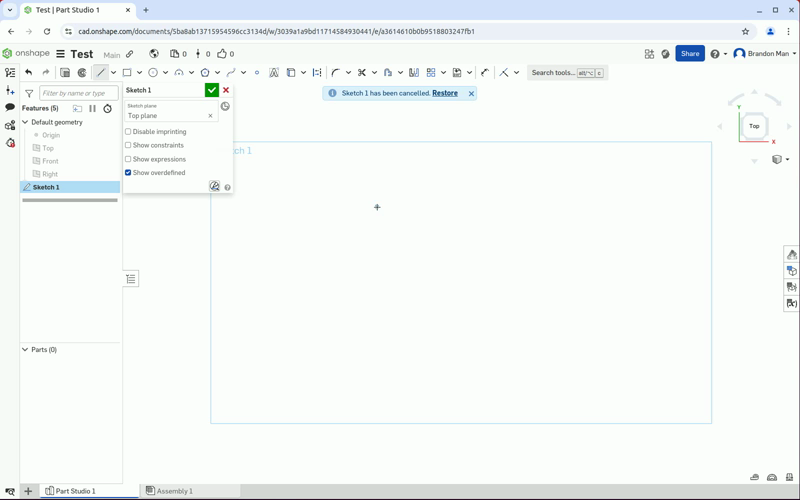
mouse_move(543, 206)
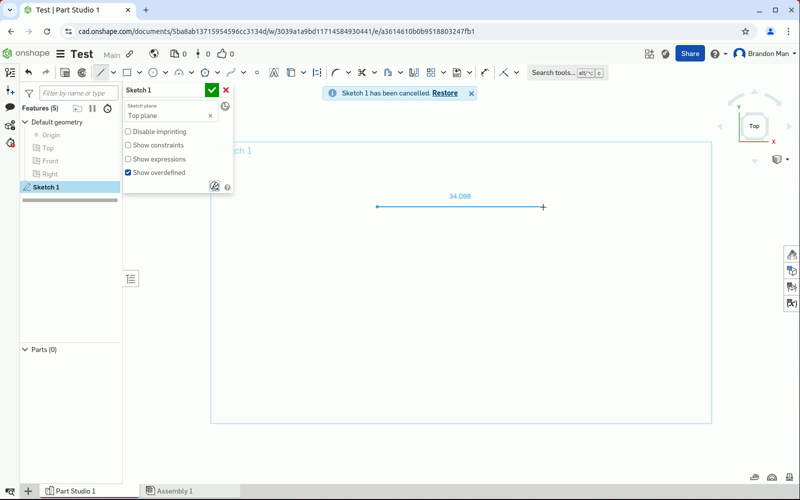
click(543, 206)
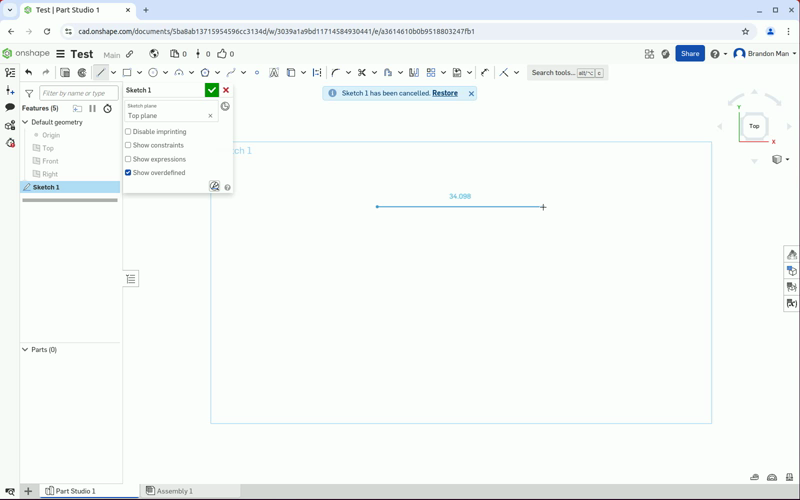
key_up(shift)
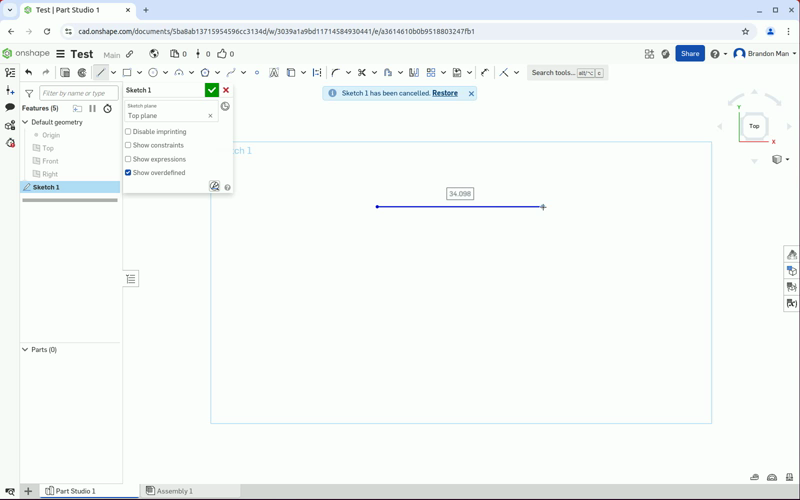
key(esc)
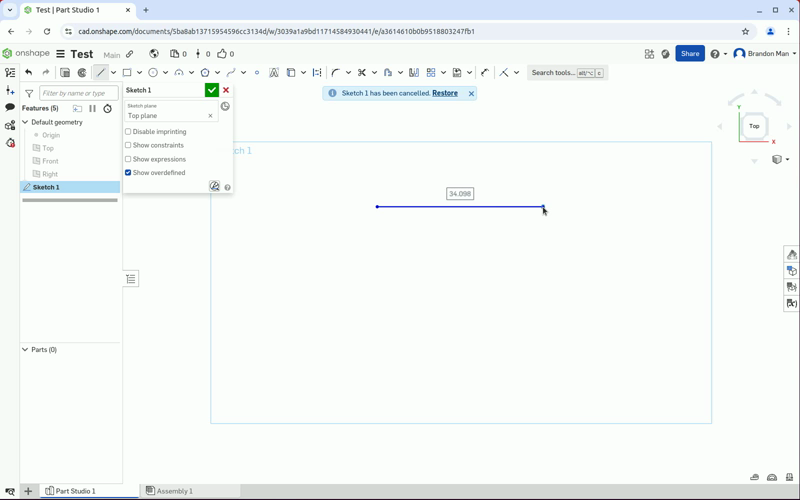
key(a)
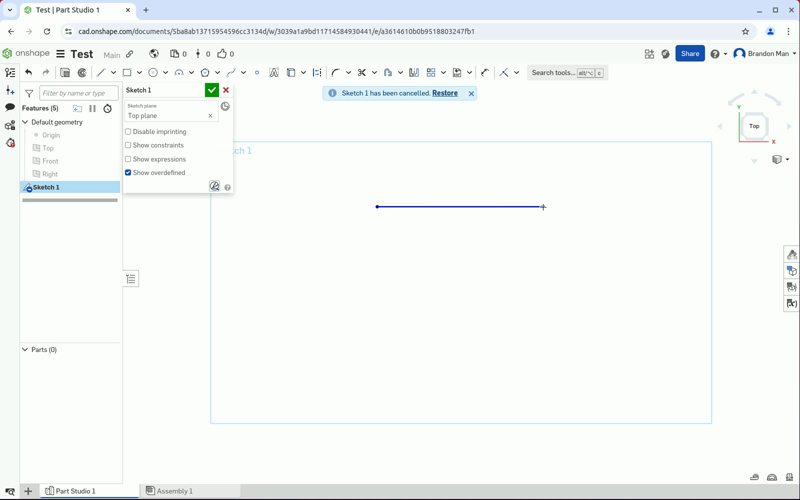
mouse_move(543, 206)
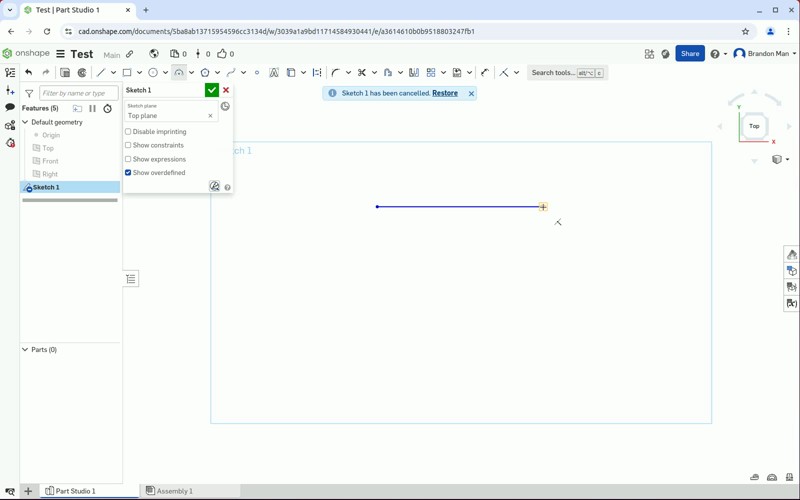
click(543, 206)
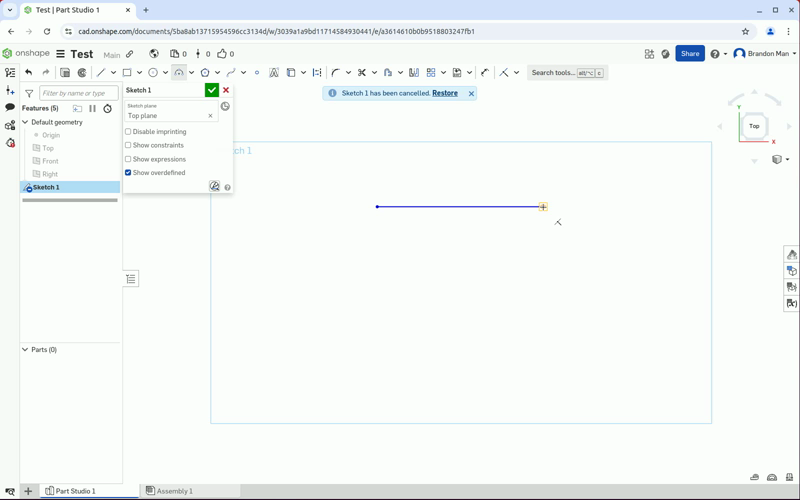
mouse_move(377, 206)
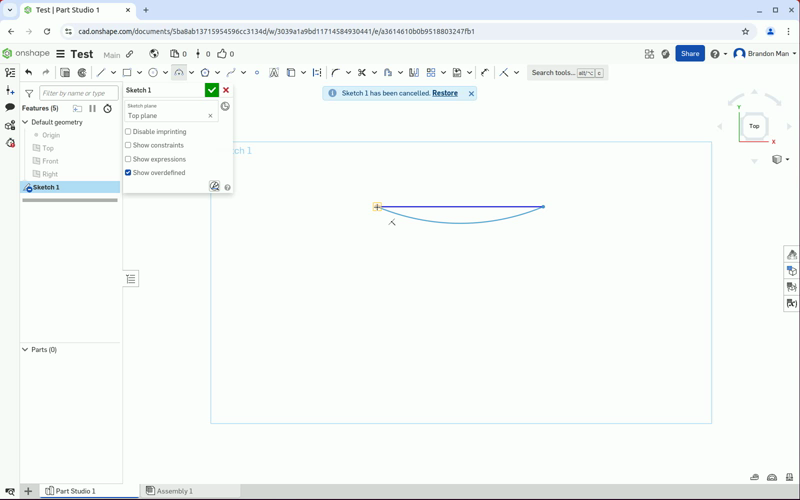
click(377, 206)
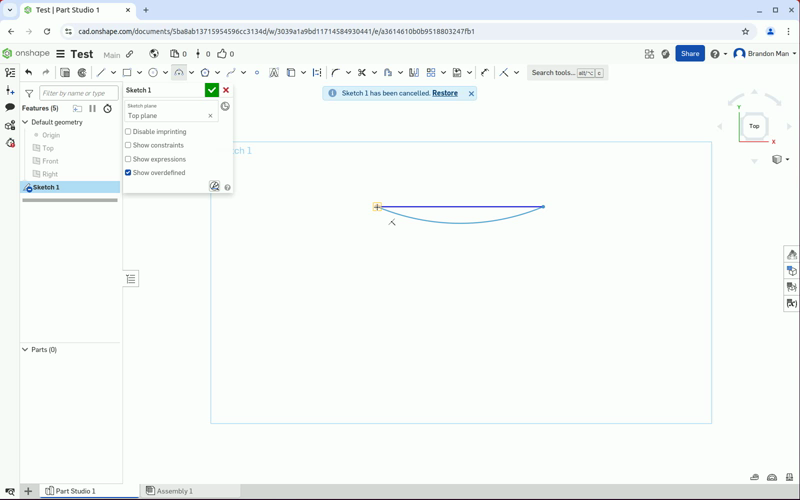
key_down(shift)
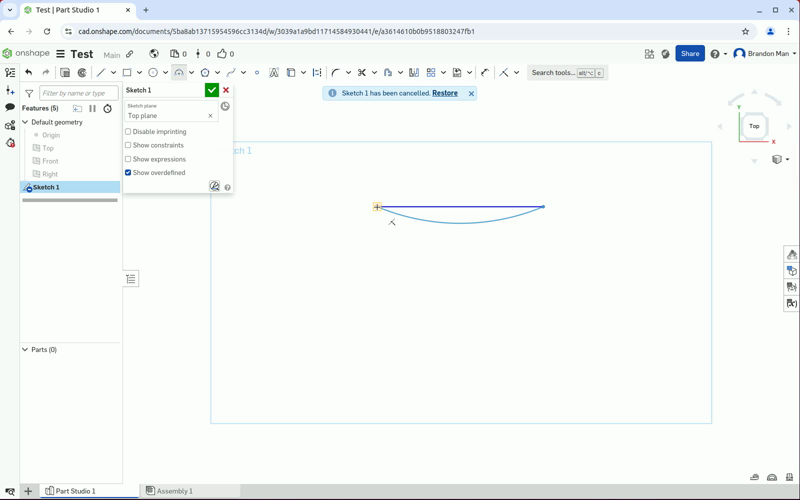
mouse_move(460, 169)
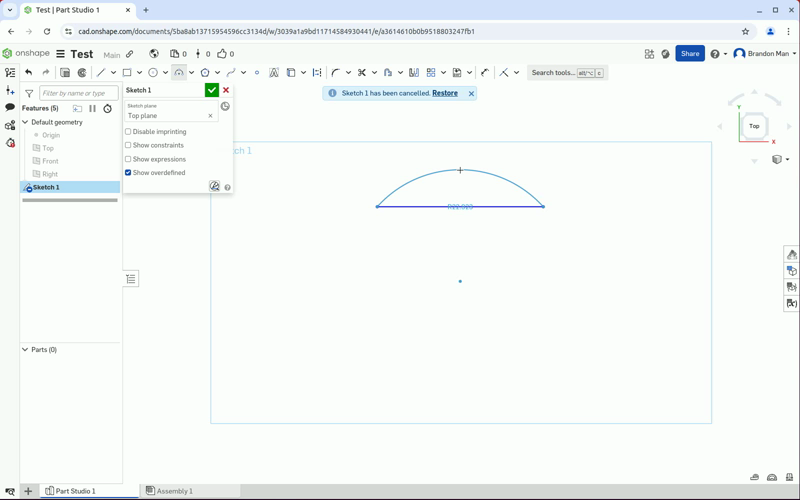
click(460, 169)
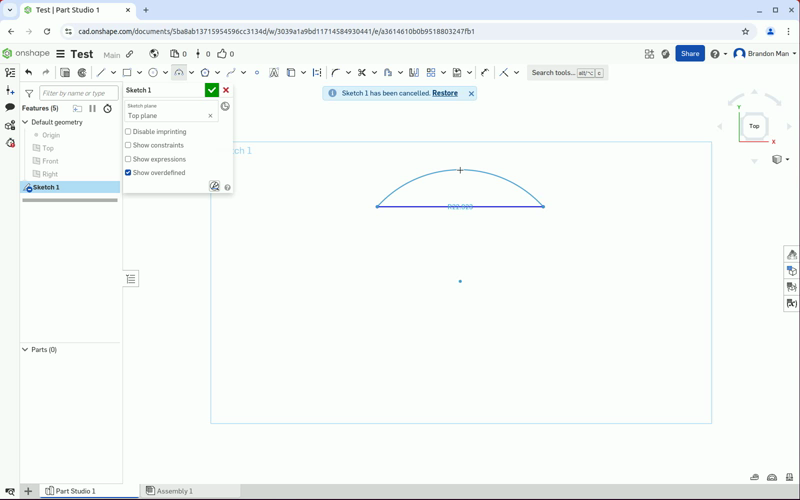
key_up(shift)
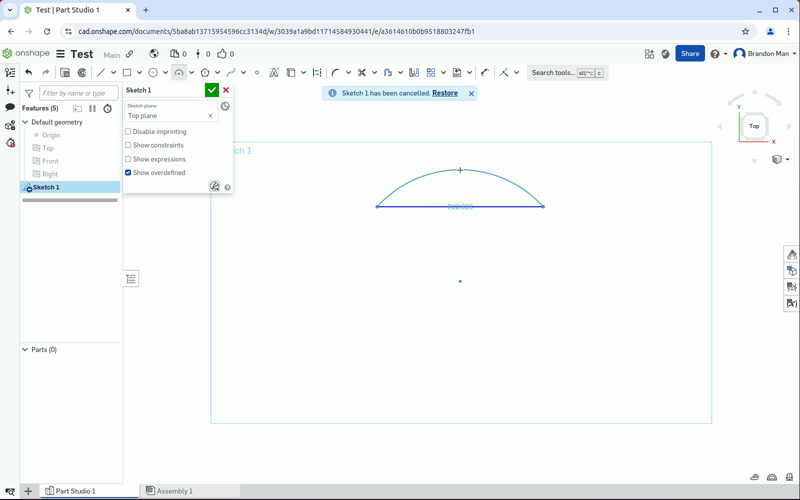
key(esc)
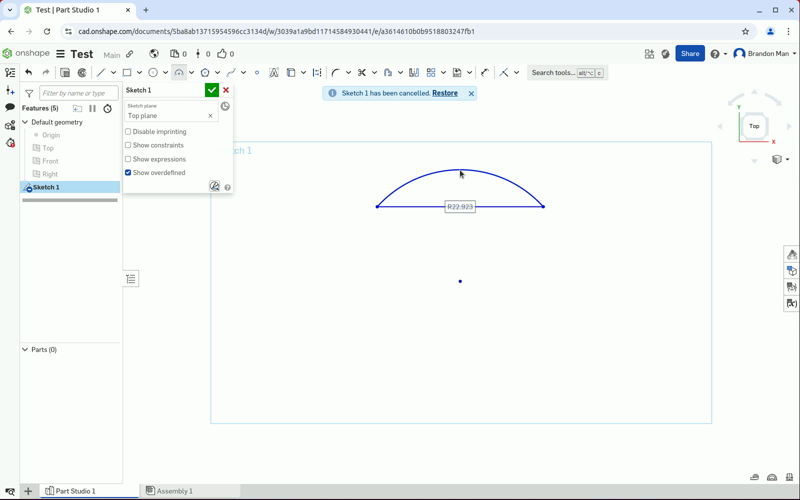
mouse_move(439, 192)
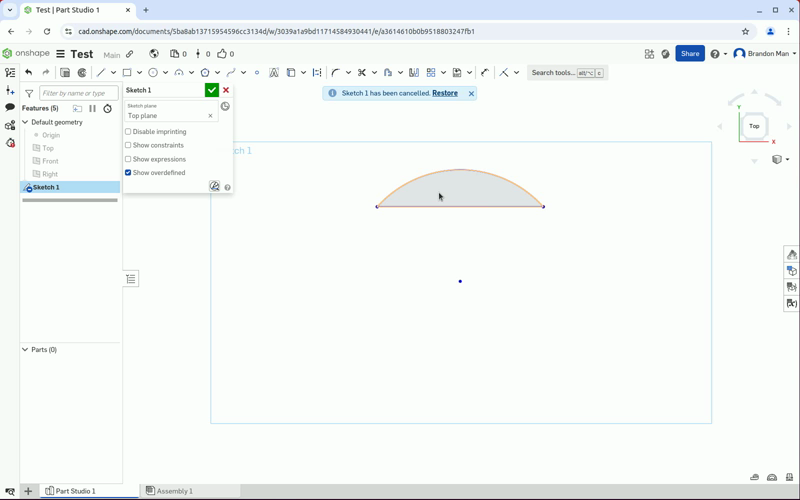
click(439, 192)
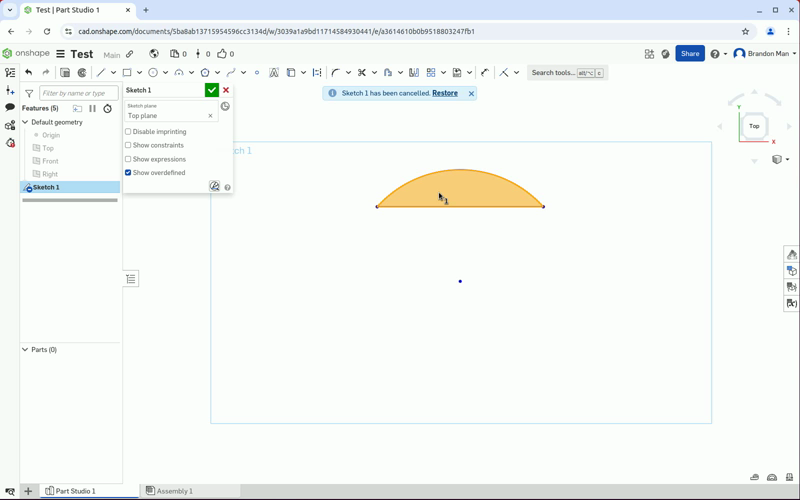
mouse_move(73, 352)
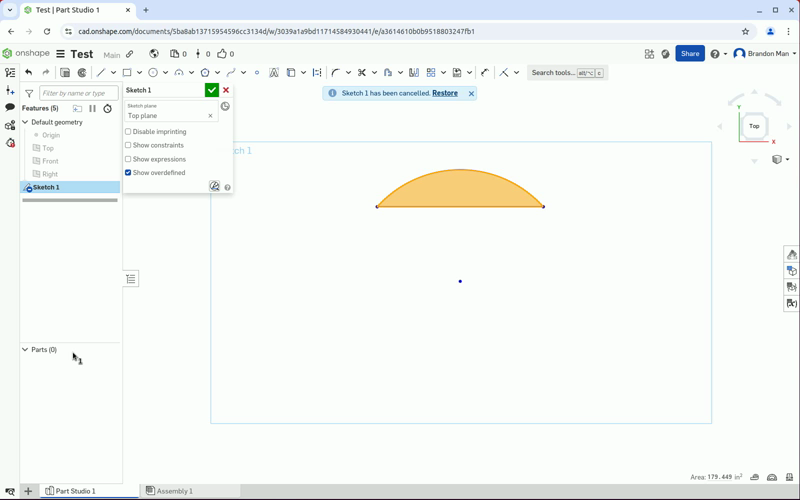
key(shift+y)
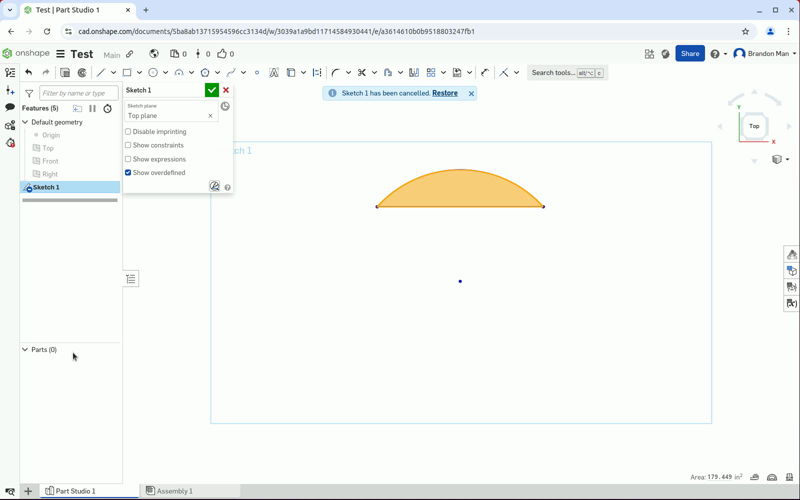
key(shift+e)
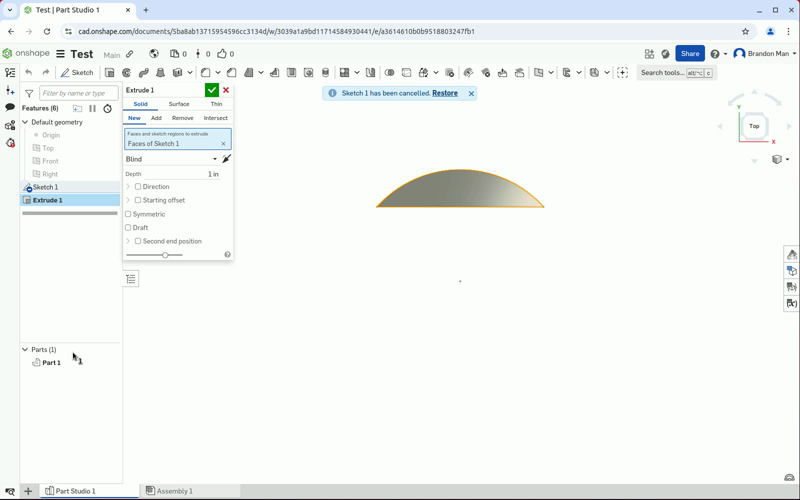
mouse_move(143, 106)
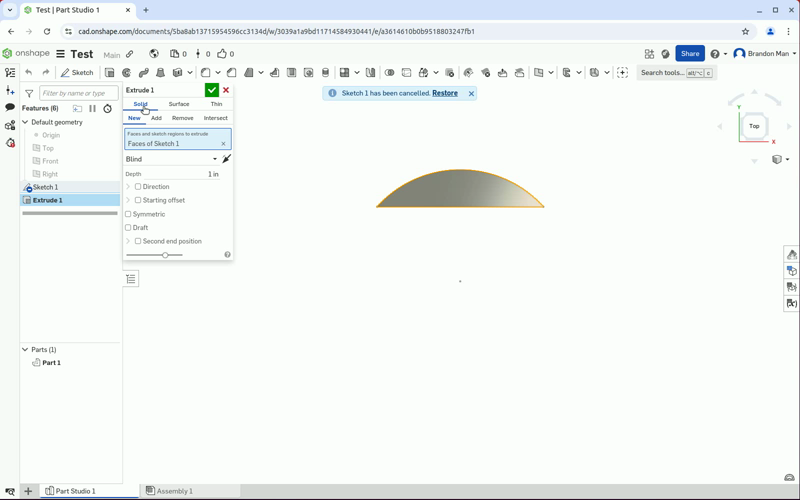
click(143, 106)
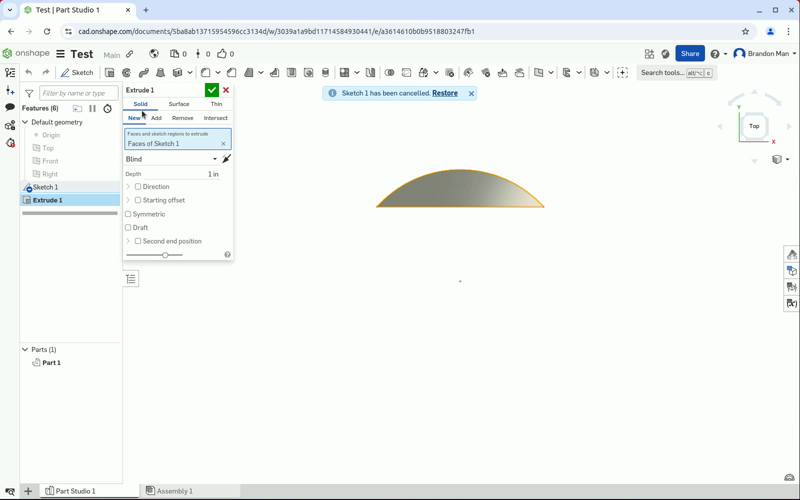
mouse_move(137, 120)
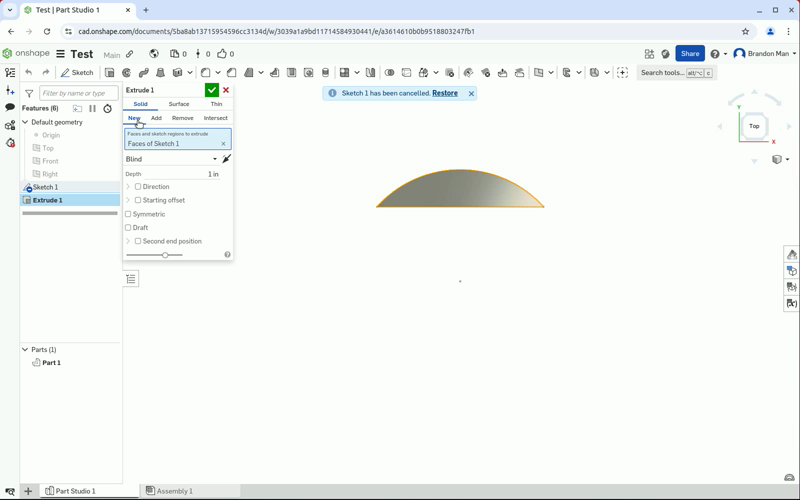
click(137, 120)
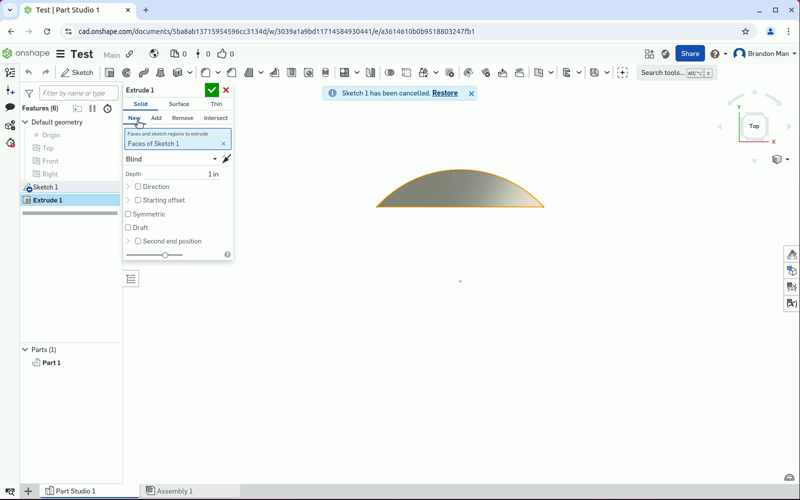
key(tab, 4)
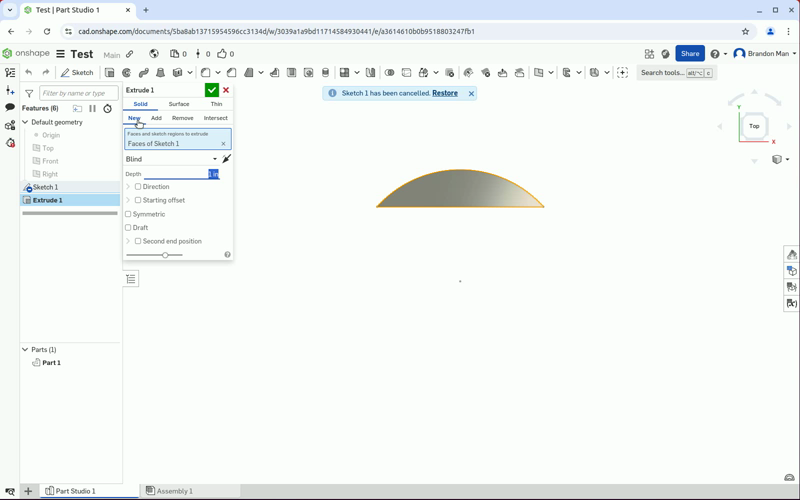
text(0.241)
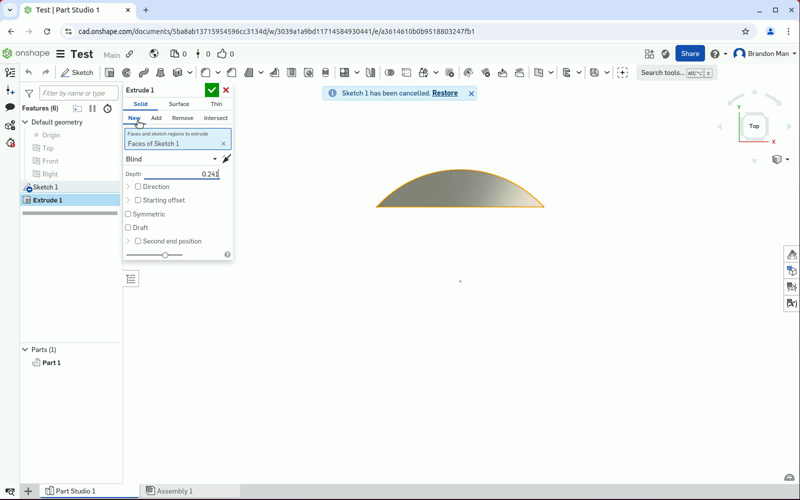
key(enter)
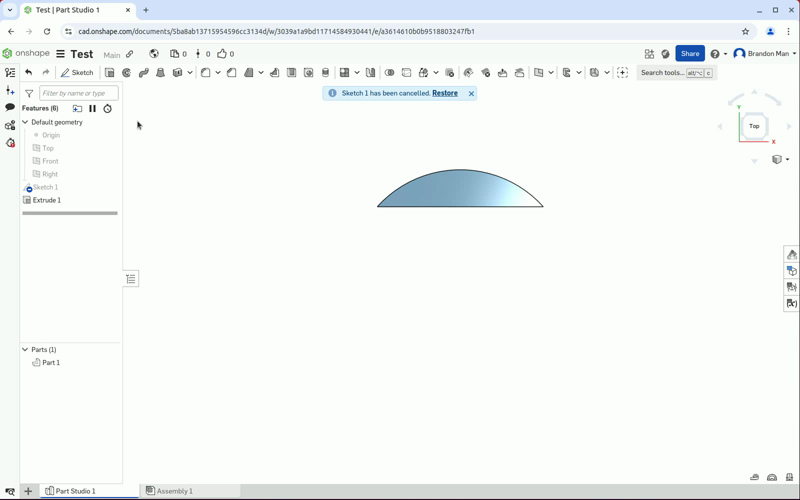
key(shift+h)
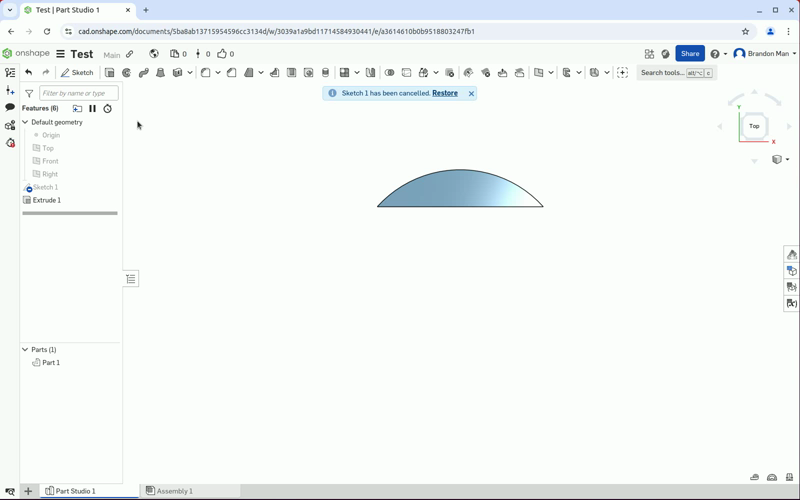
key(shift+h)
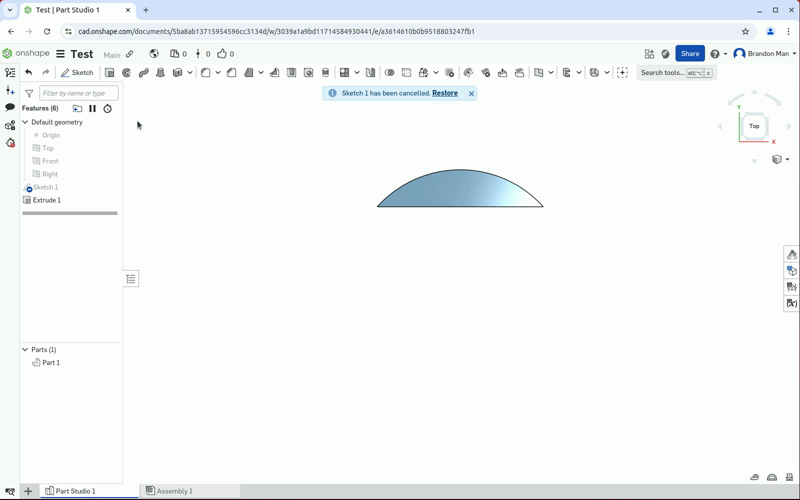
mouse_move(73, 189)
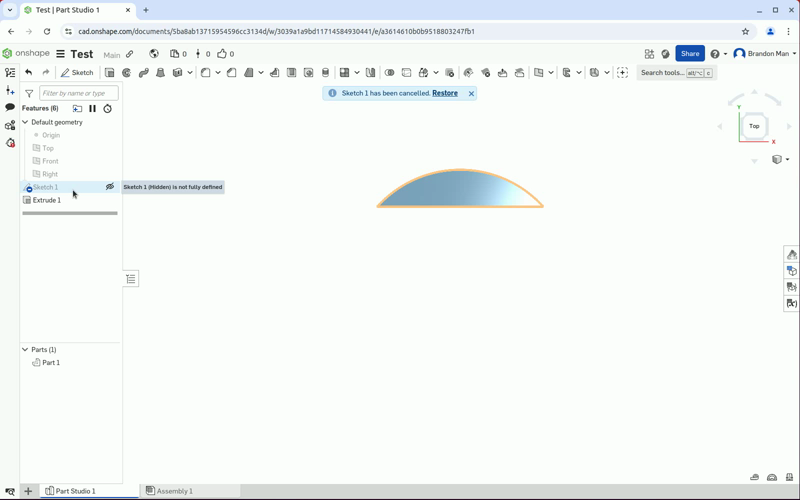
click(73, 189)
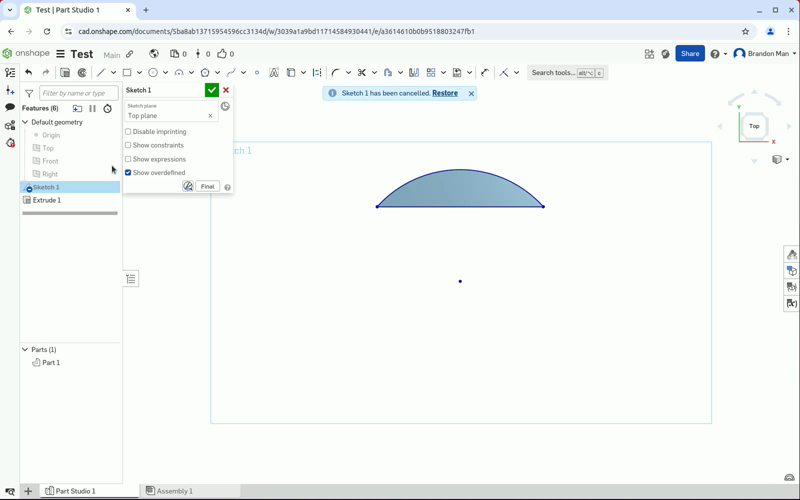
mouse_move(229, 92)
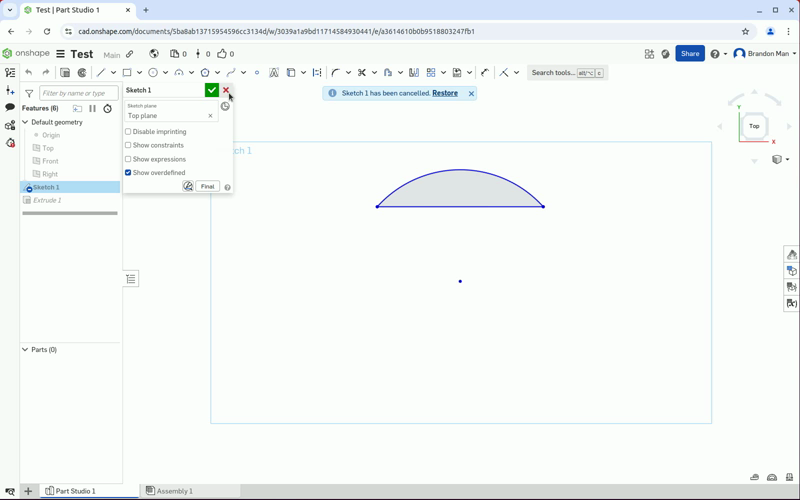
click(229, 92)
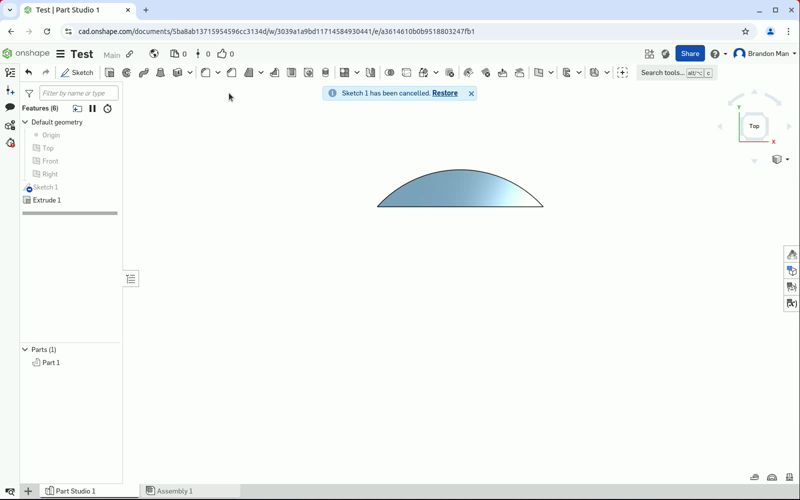
mouse_move(541, 75)
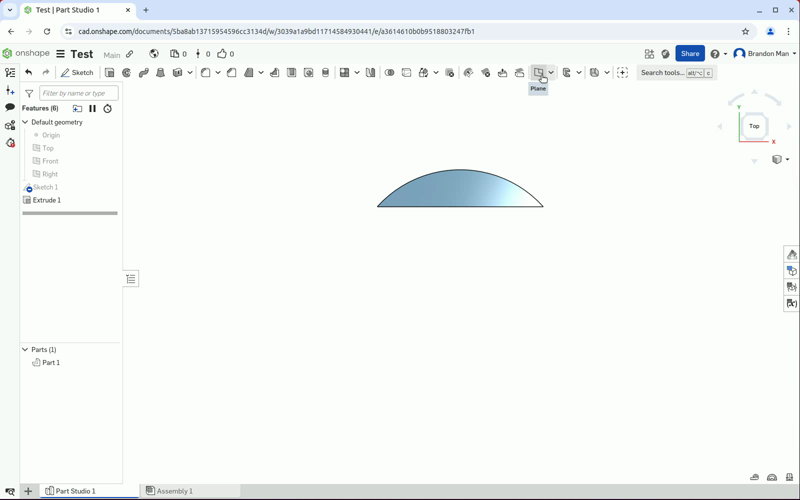
click(541, 75)
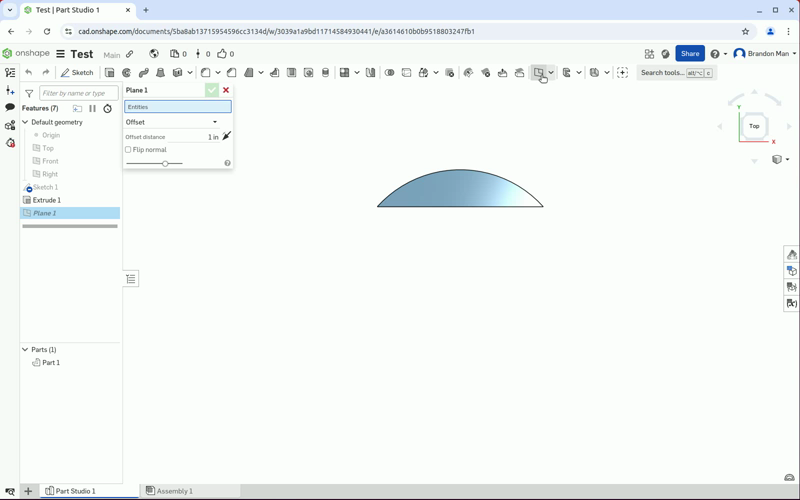
mouse_move(73, 150)
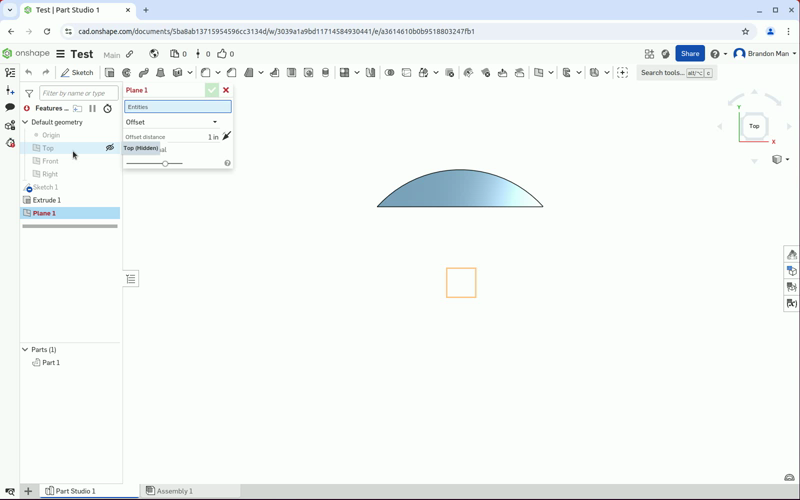
click(73, 150)
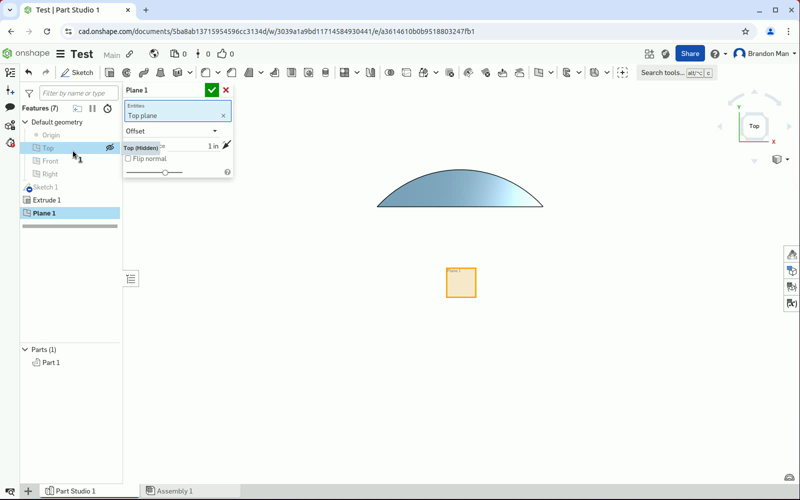
key(tab, 2)
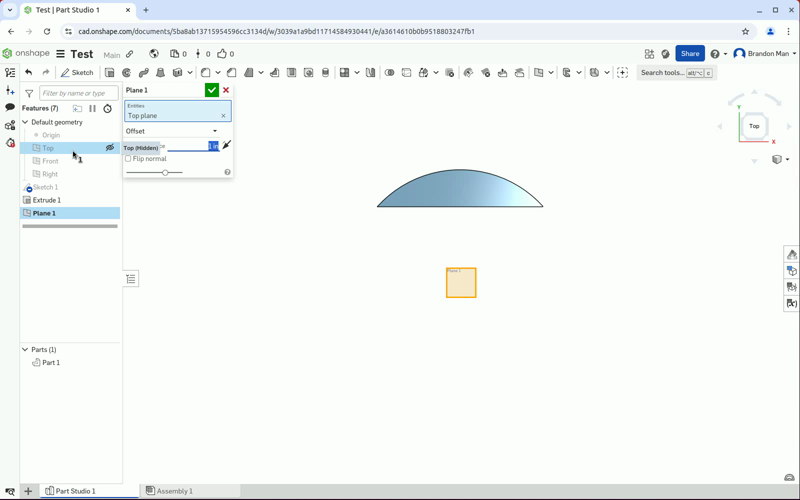
text(0.246)
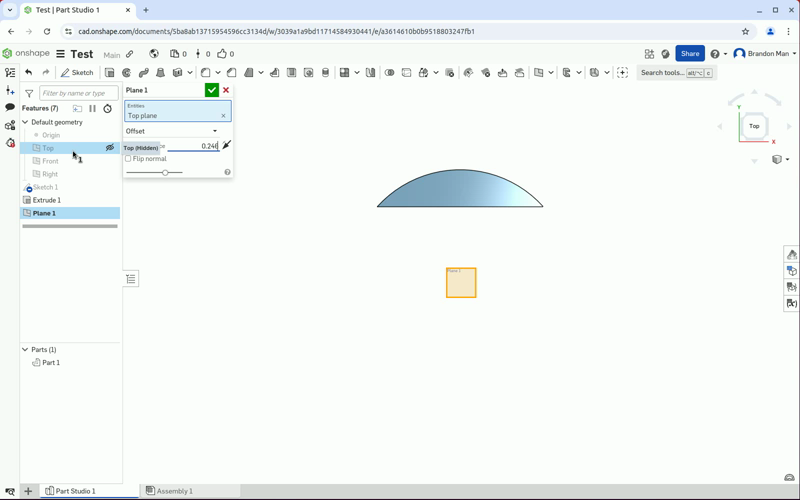
key(enter, 2)
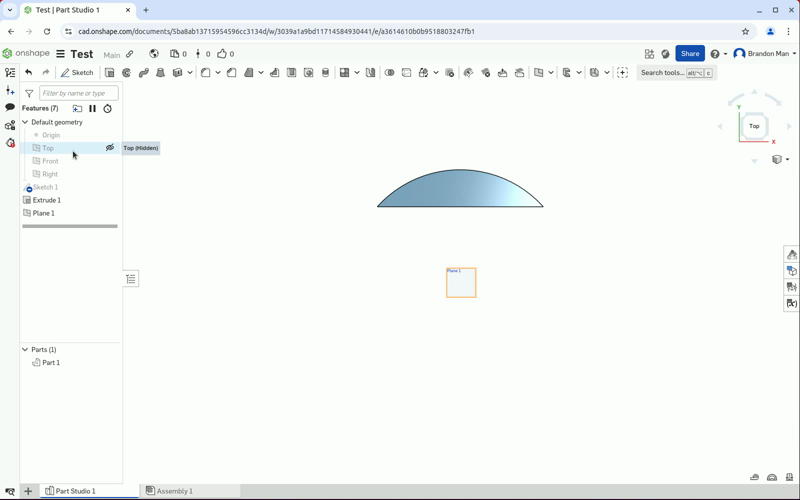
key(shift+s)
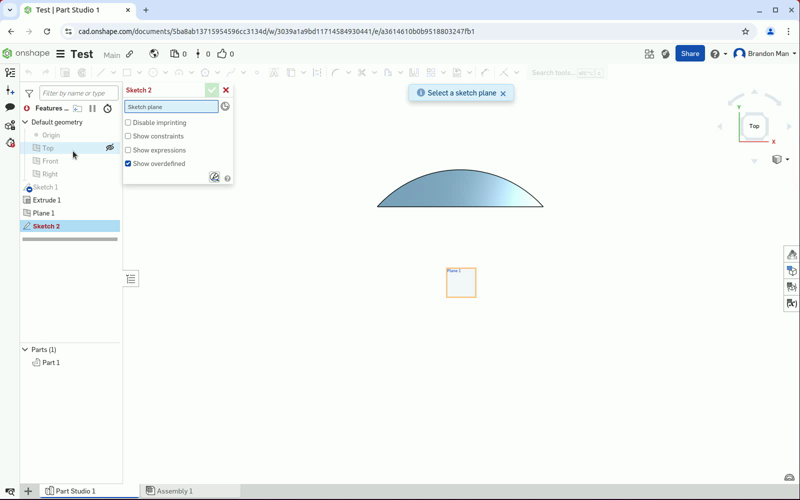
mouse_move(73, 215)
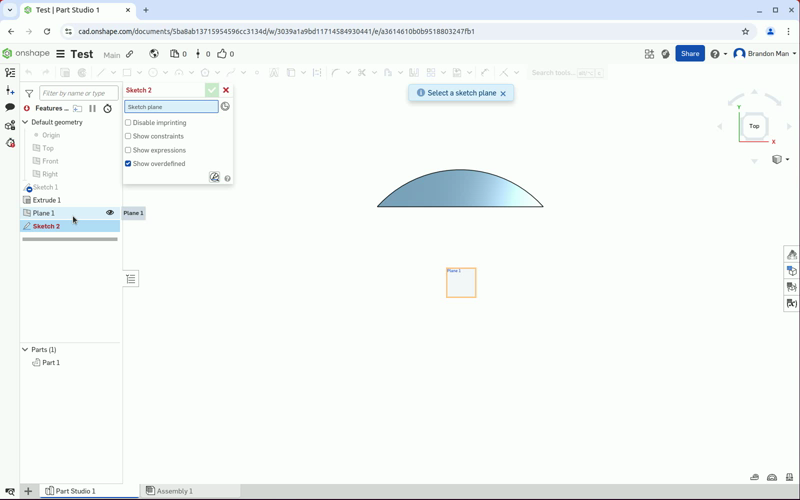
click(73, 215)
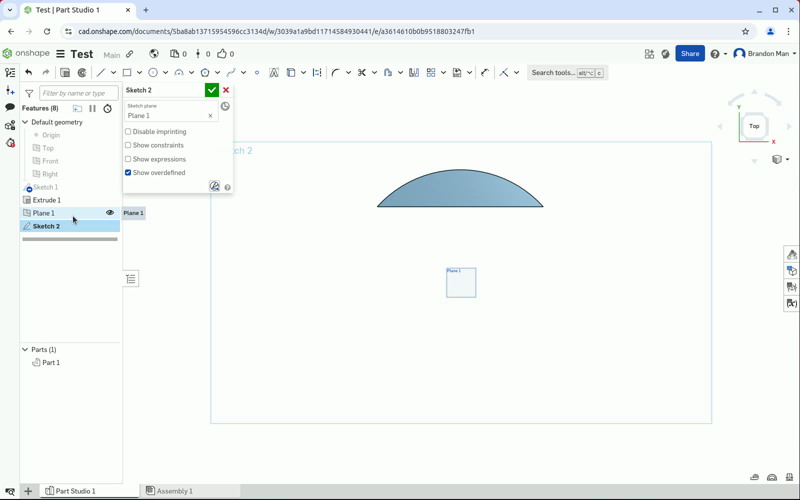
mouse_move(73, 352)
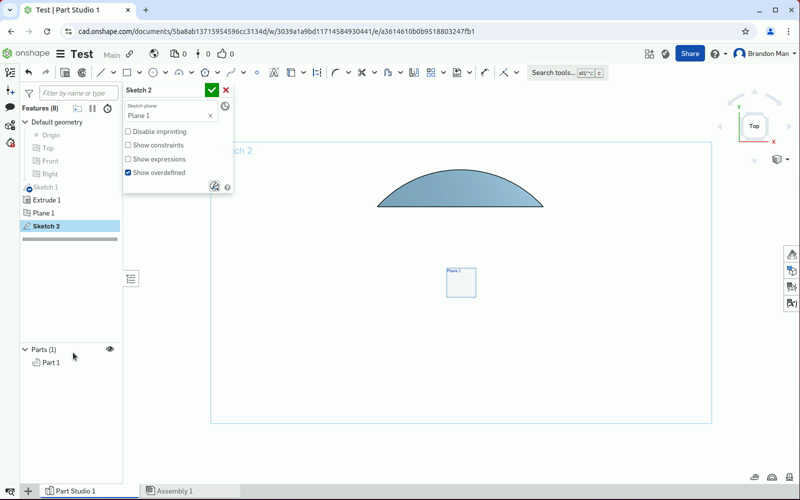
key(y)
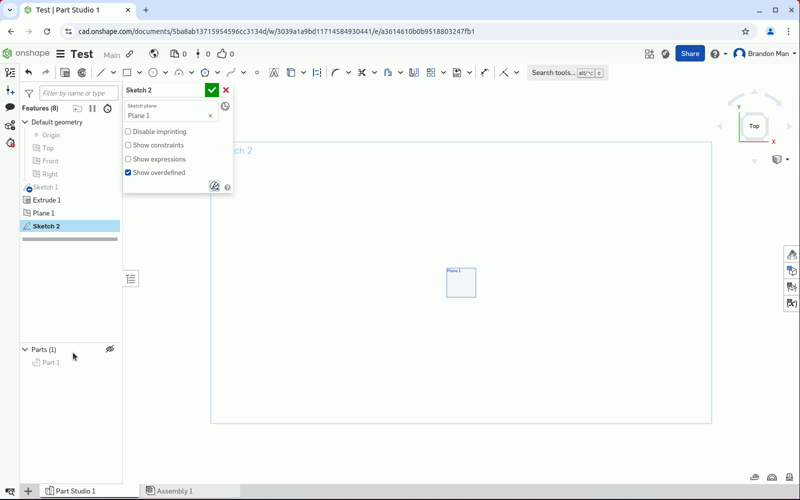
key(l)
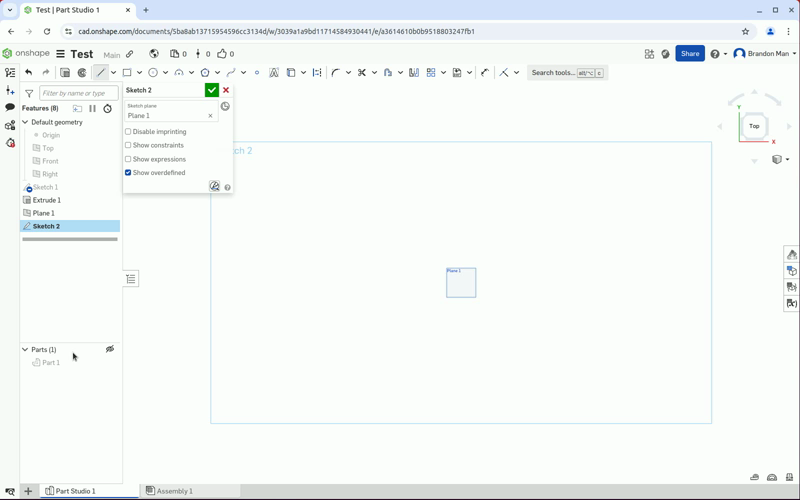
key_down(shift)
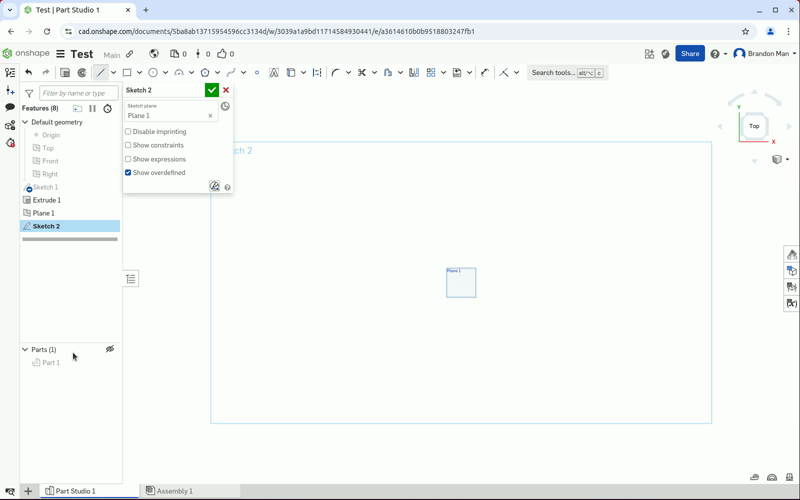
mouse_move(484, 206)
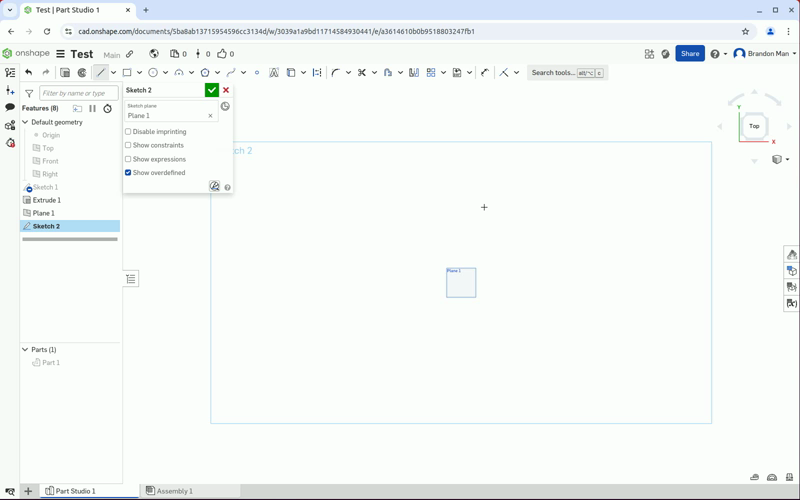
click(484, 206)
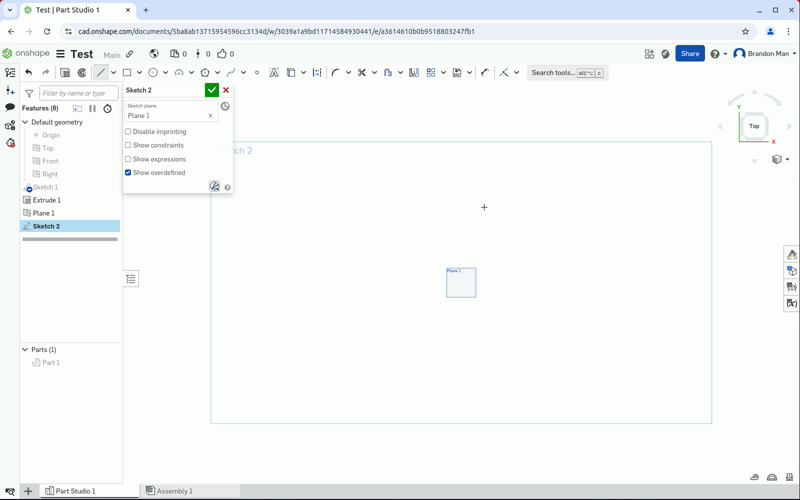
key_up(shift)
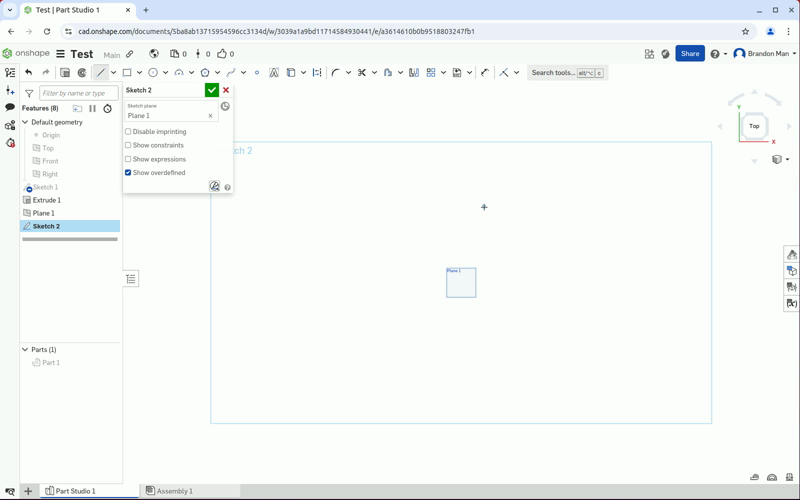
key_down(shift)
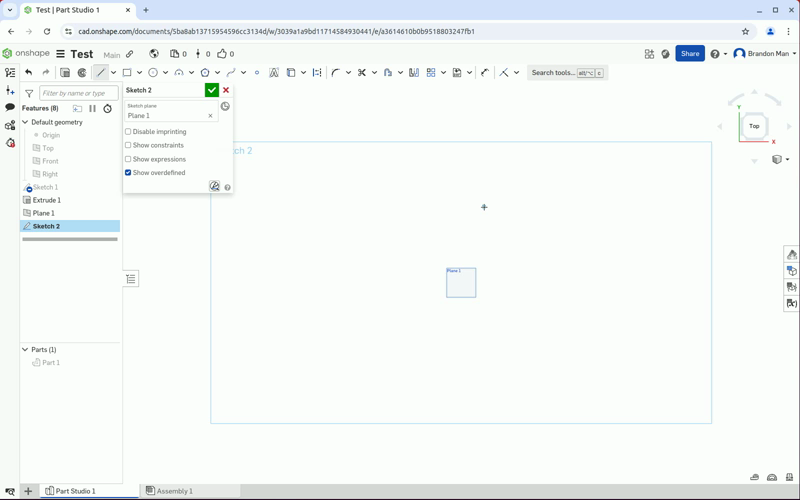
mouse_move(514, 206)
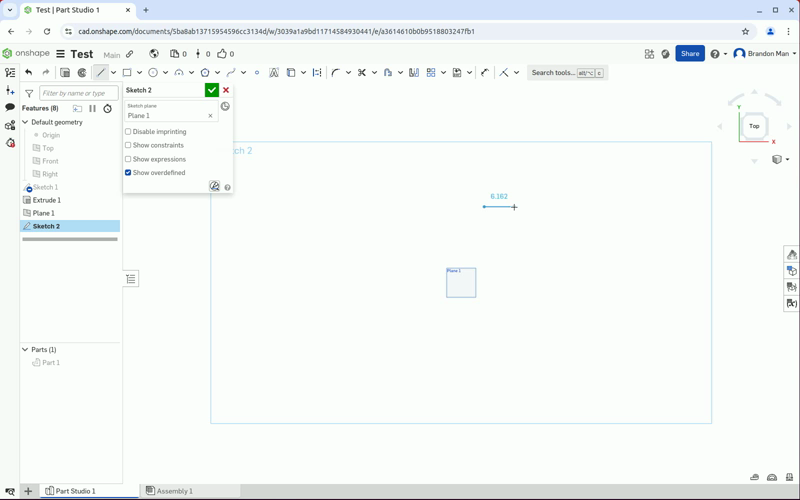
mouse_move(499, 206)
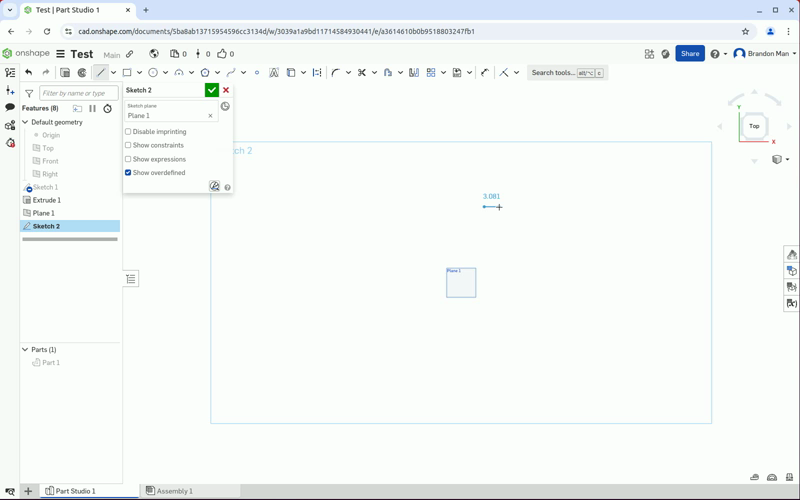
click(499, 206)
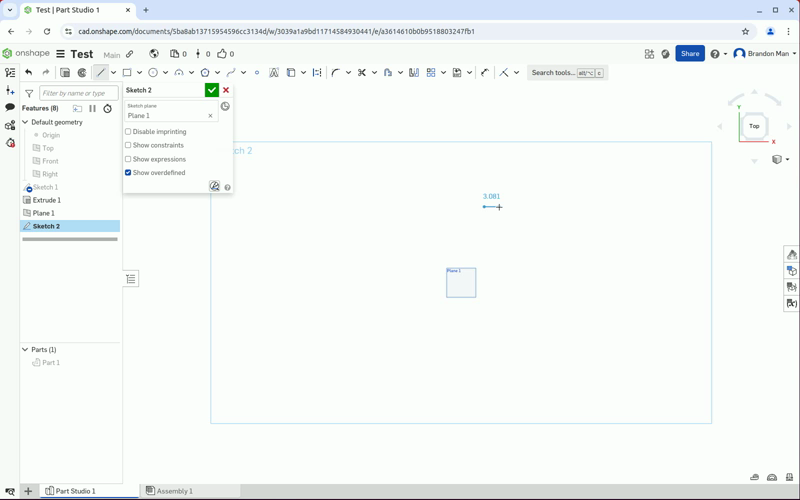
key_up(shift)
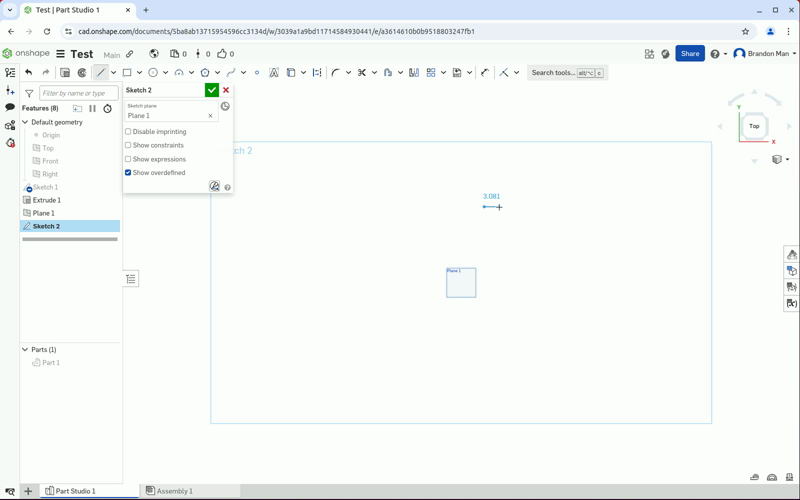
key_down(shift)
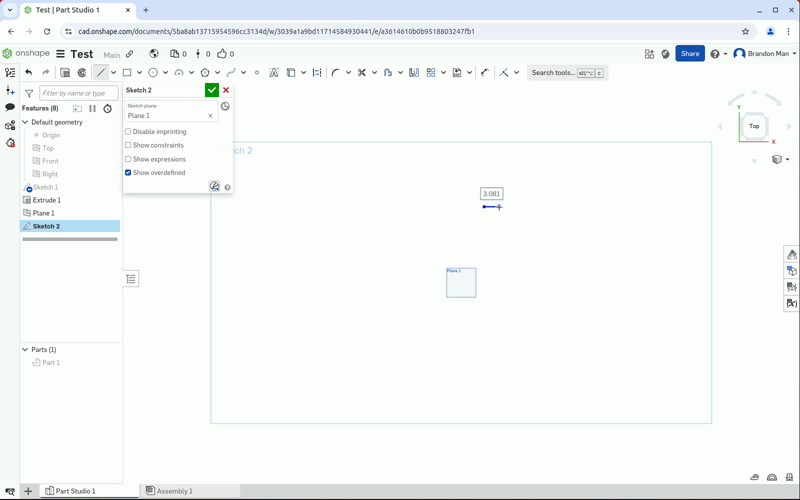
mouse_move(529, 206)
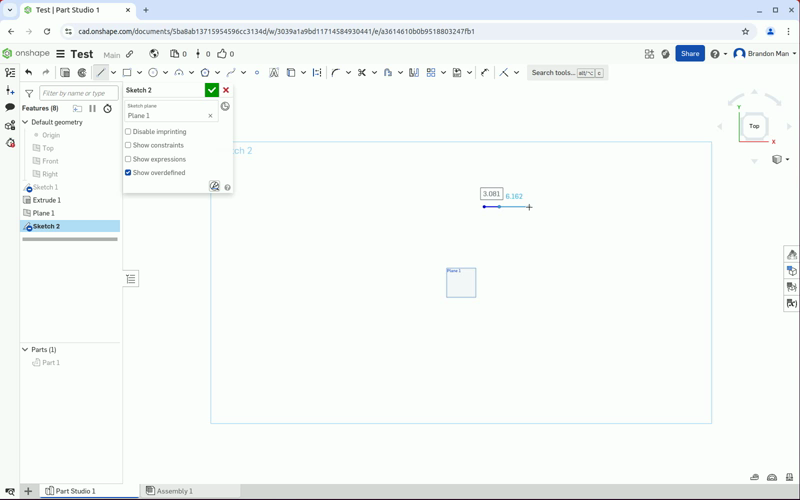
mouse_move(499, 199)
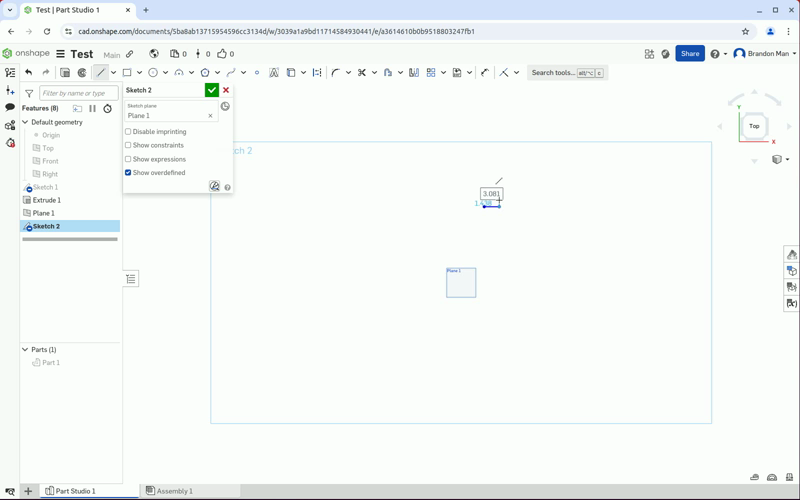
scroll(6)
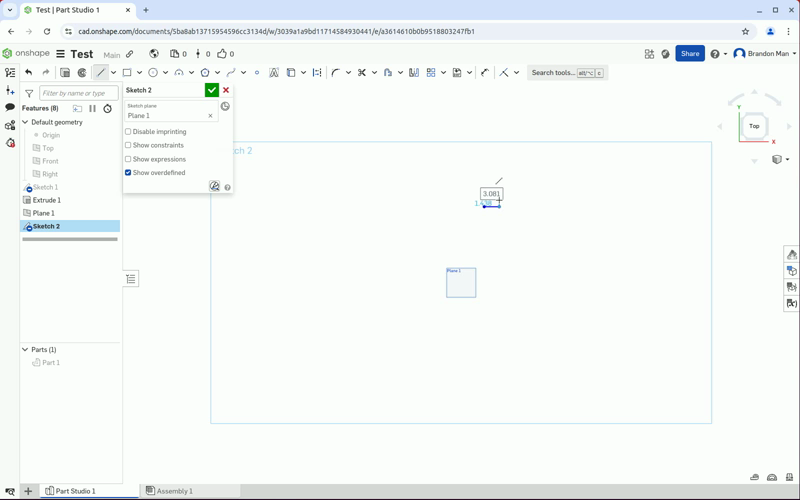
scroll(6)
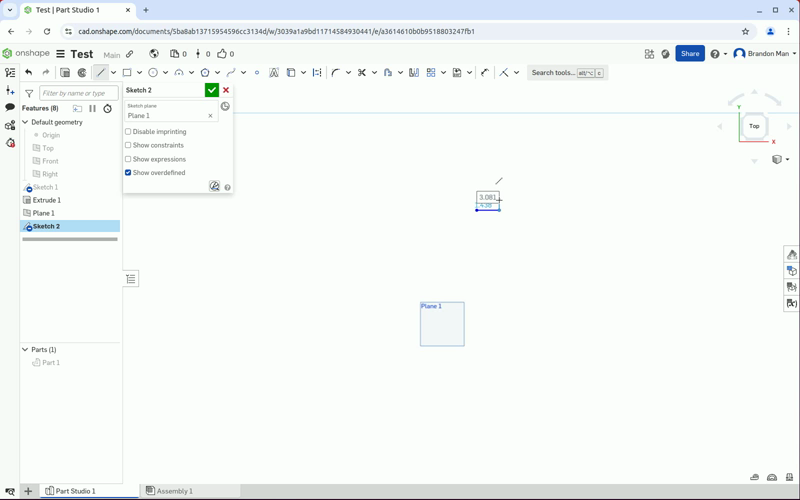
scroll(6)
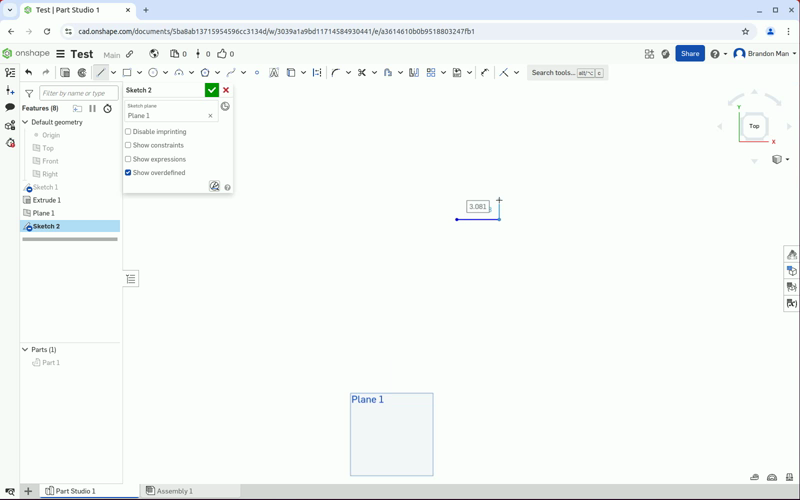
scroll(6)
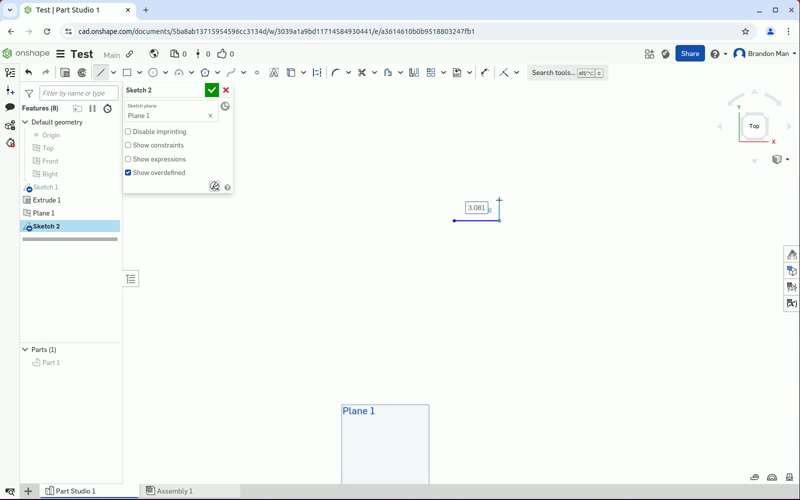
scroll(6)
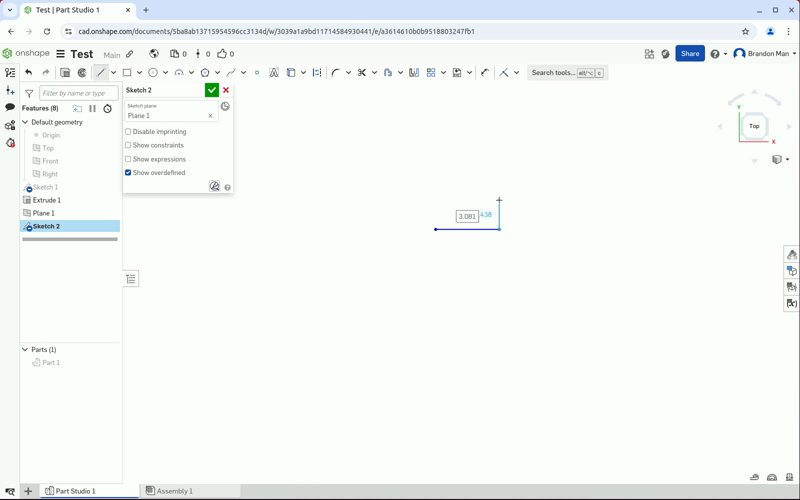
scroll(6)
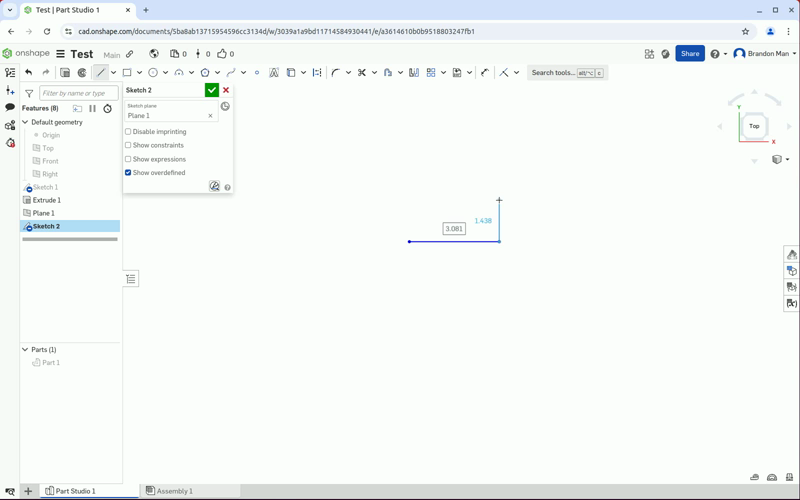
scroll(6)
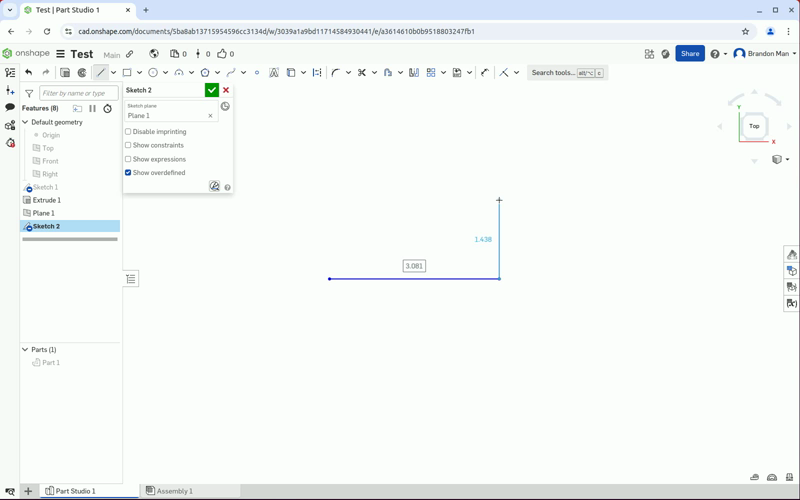
click(499, 199)
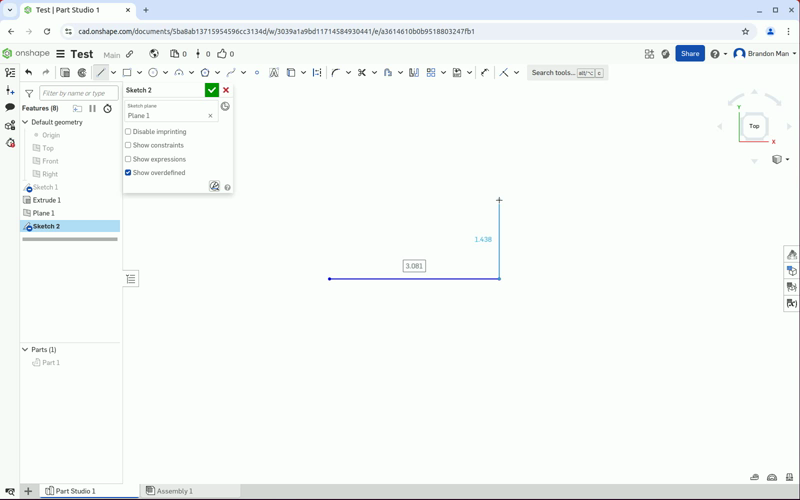
scroll(-6)
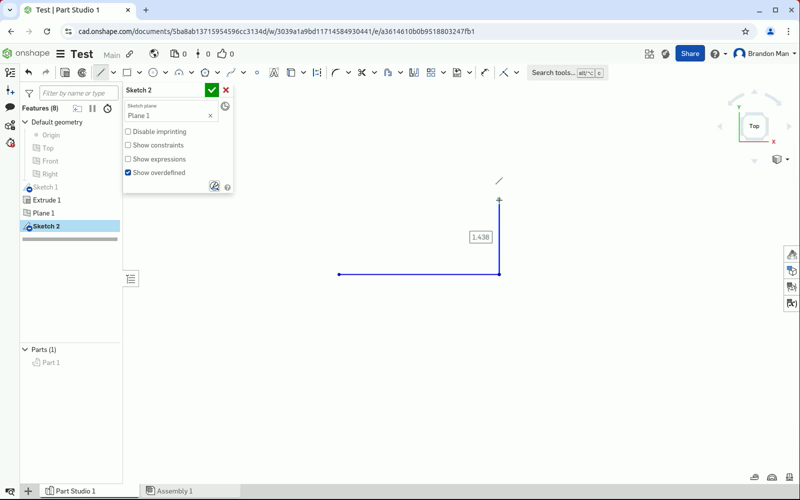
scroll(-6)
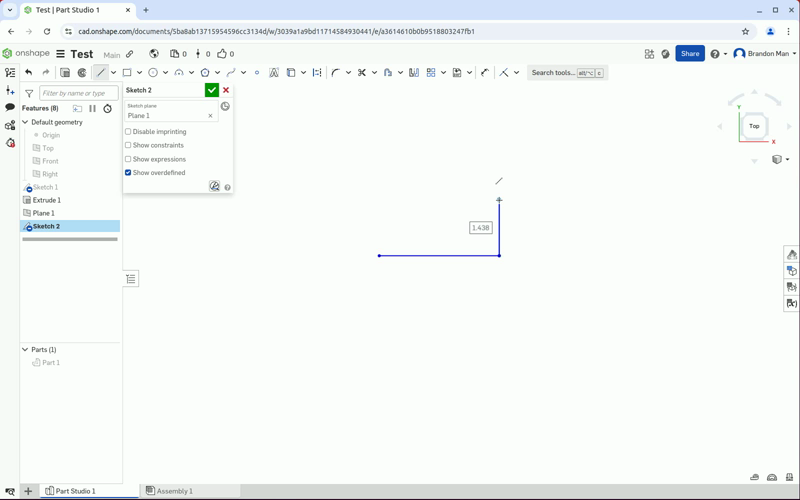
scroll(-6)
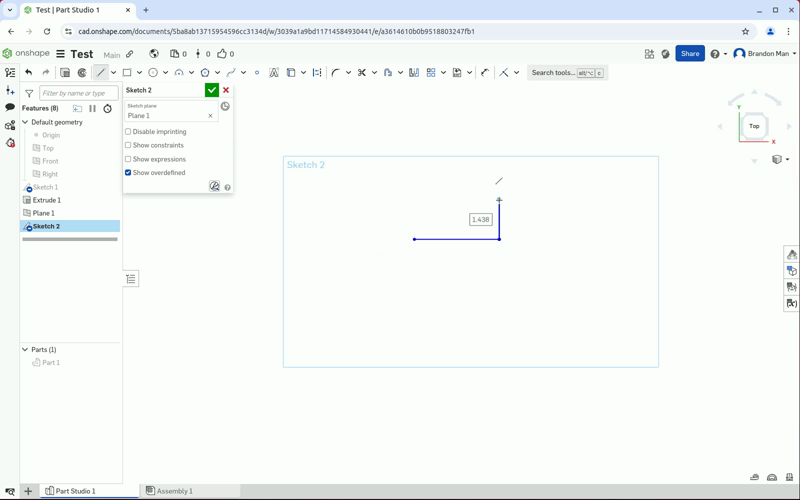
scroll(-6)
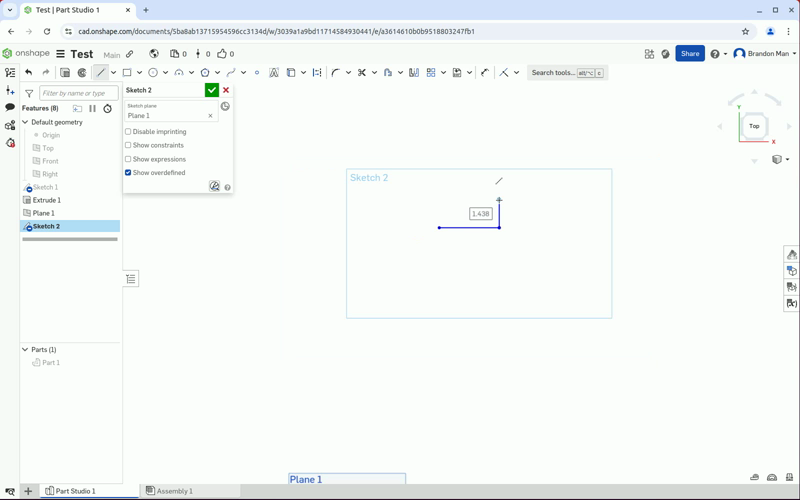
scroll(-6)
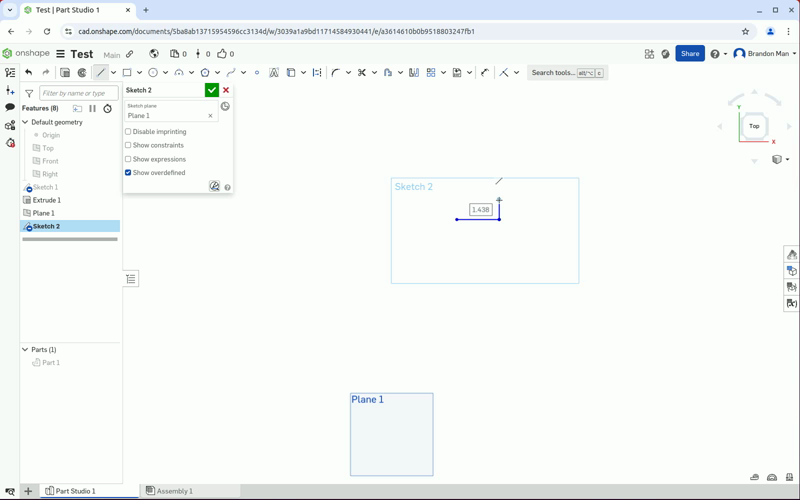
scroll(-6)
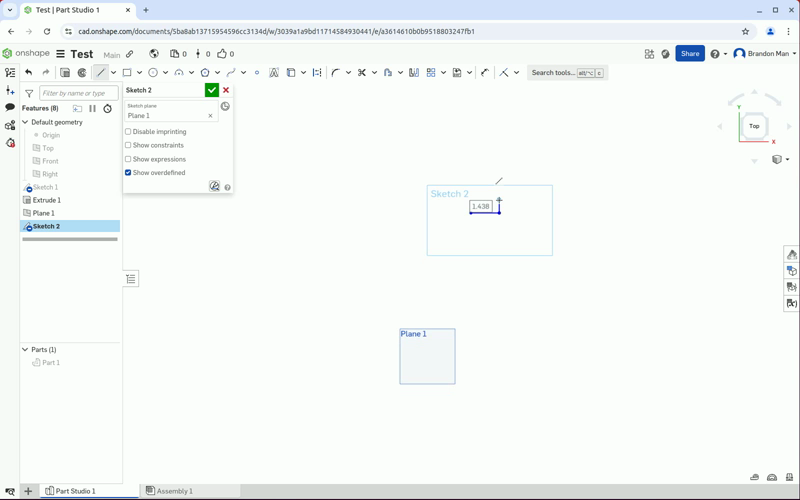
scroll(-6)
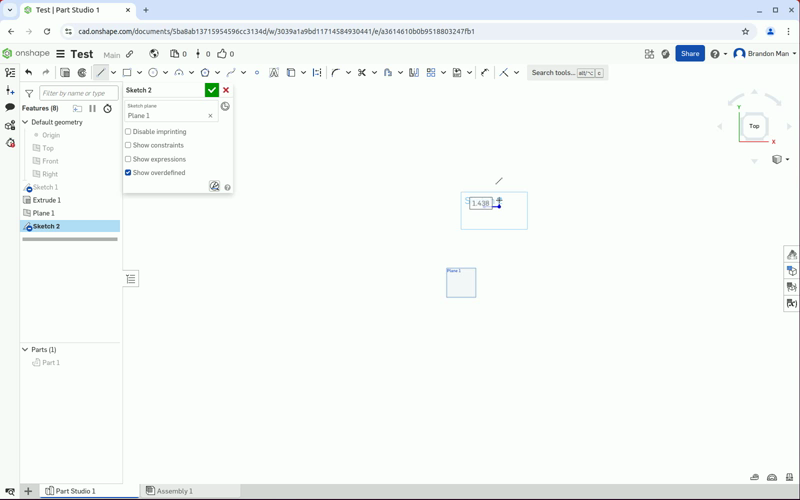
key_up(shift)
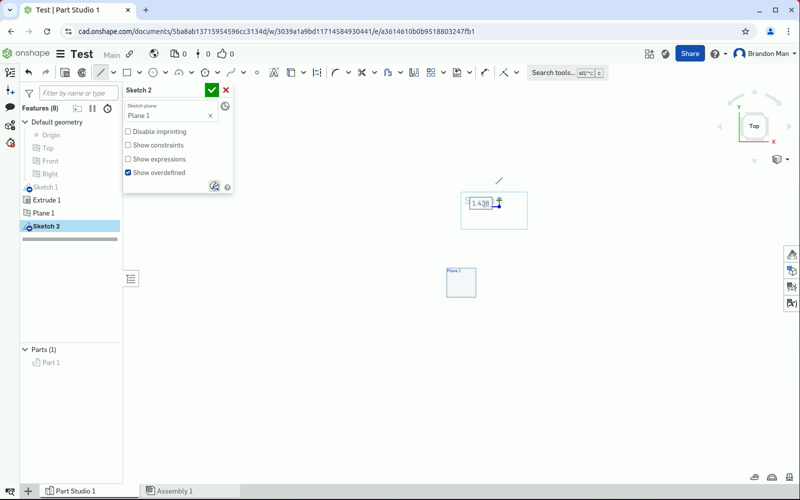
key_down(shift)
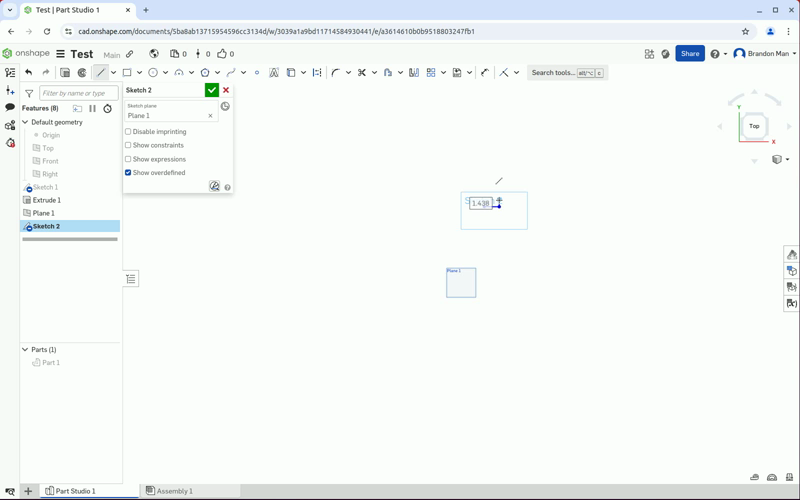
mouse_move(529, 199)
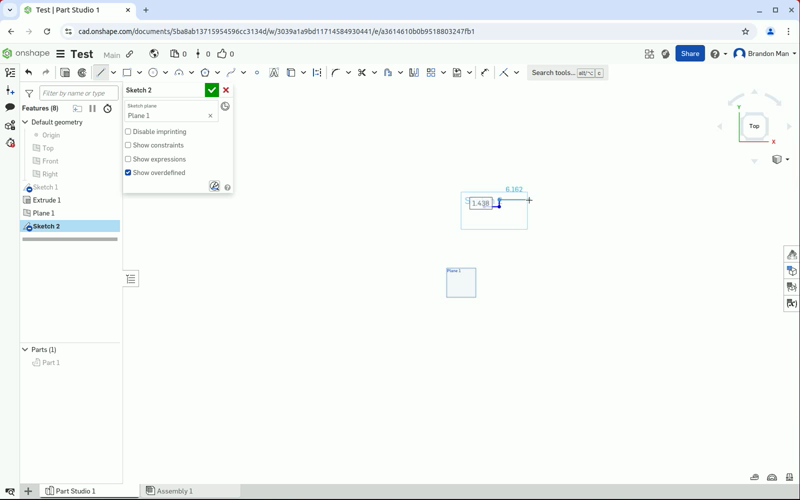
mouse_move(484, 199)
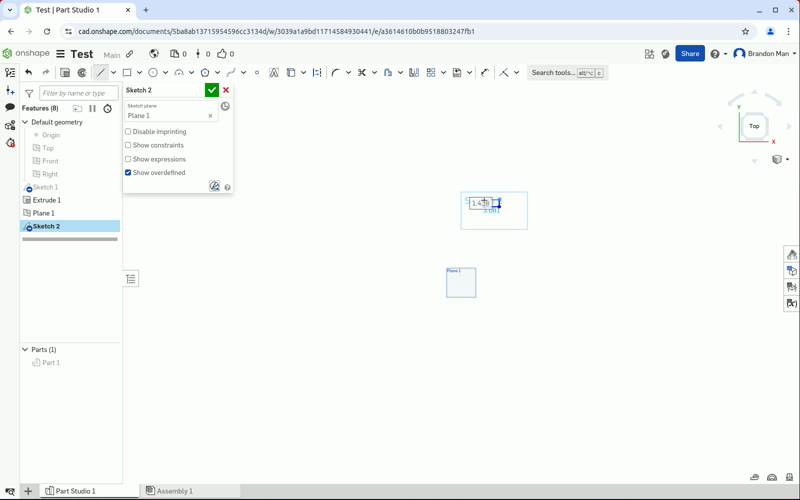
click(484, 199)
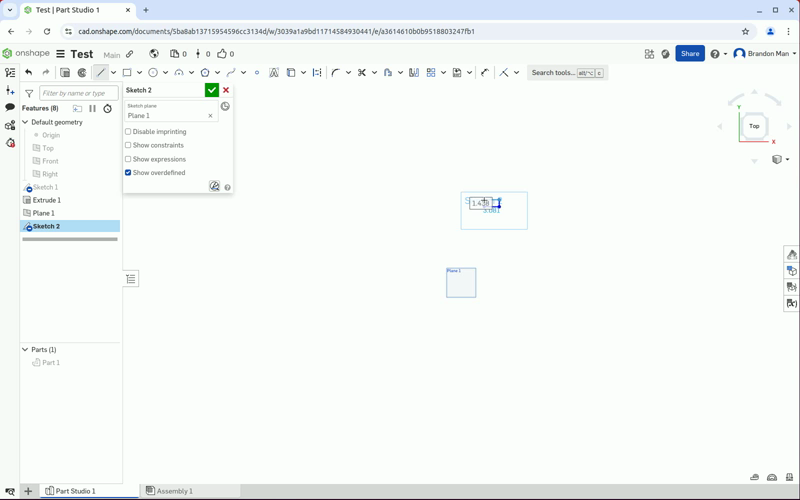
key_up(shift)
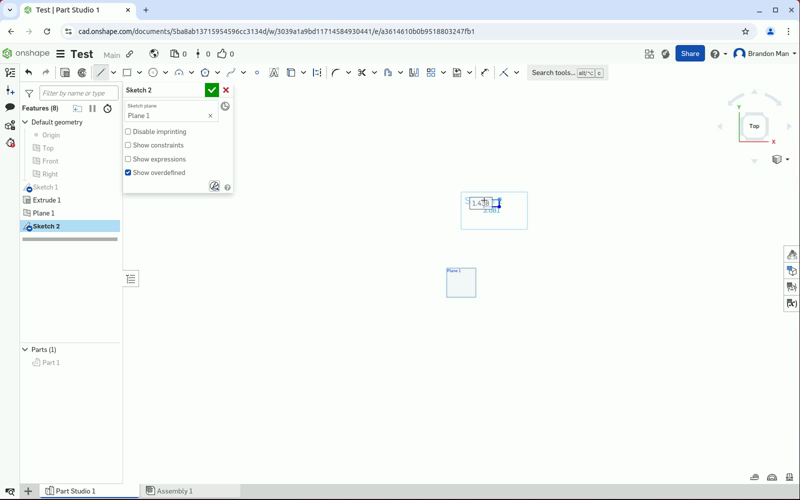
mouse_move(514, 199)
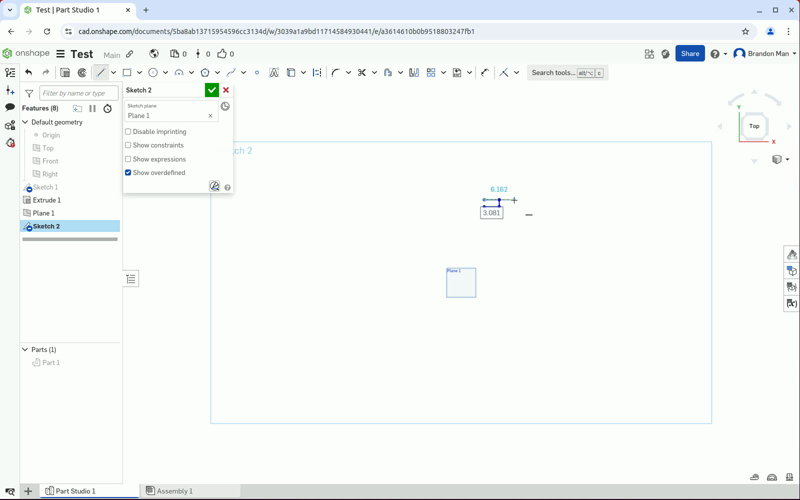
key_down(shift)
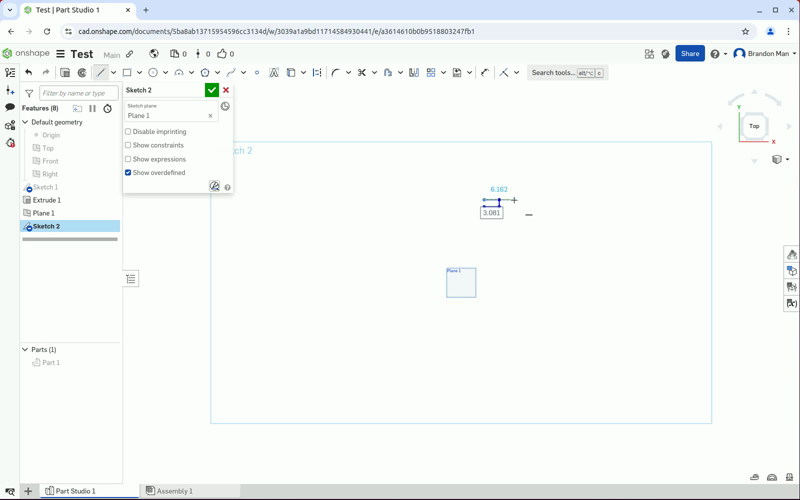
mouse_move(484, 206)
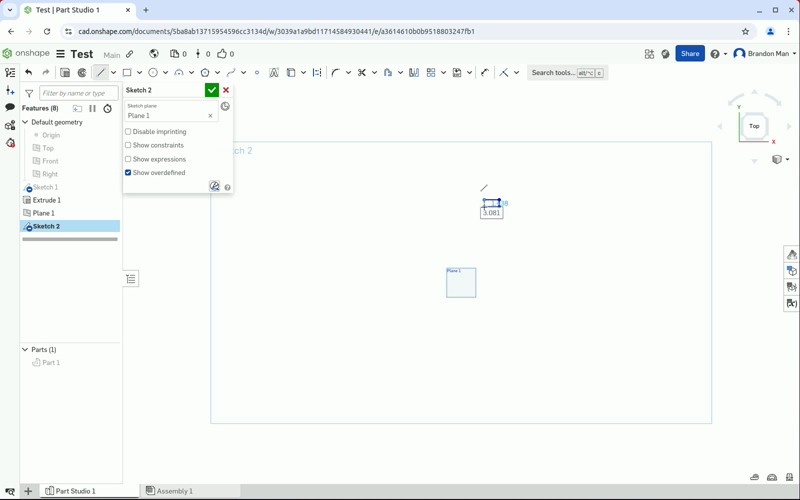
scroll(6)
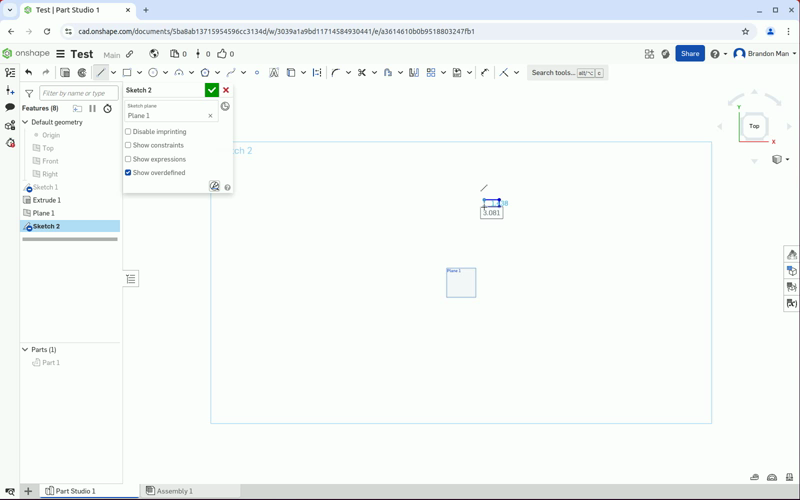
scroll(6)
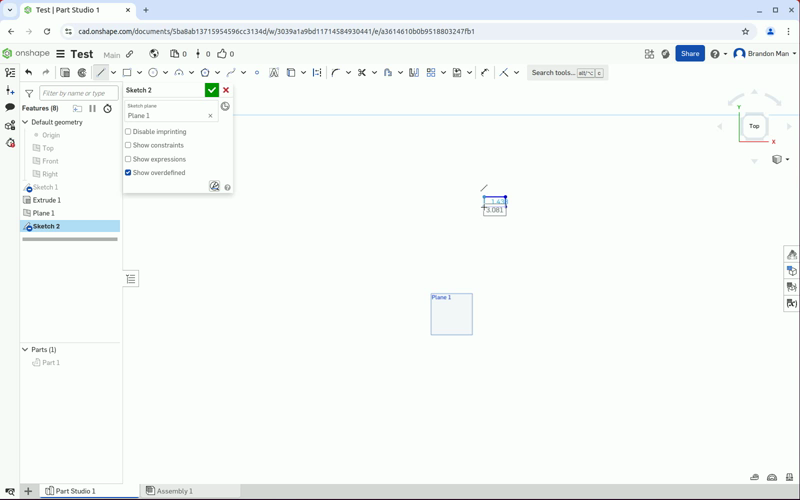
scroll(6)
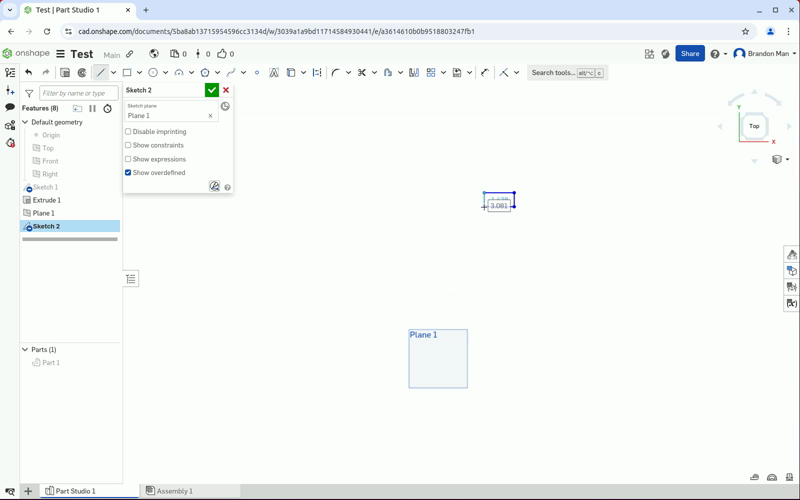
scroll(6)
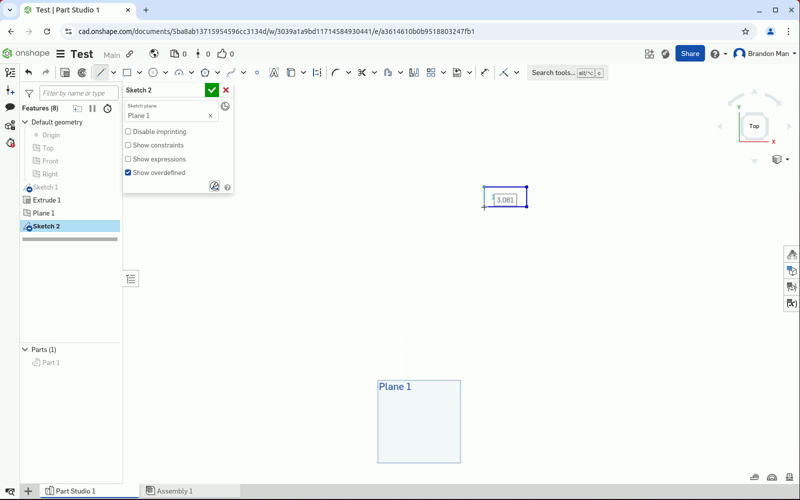
scroll(6)
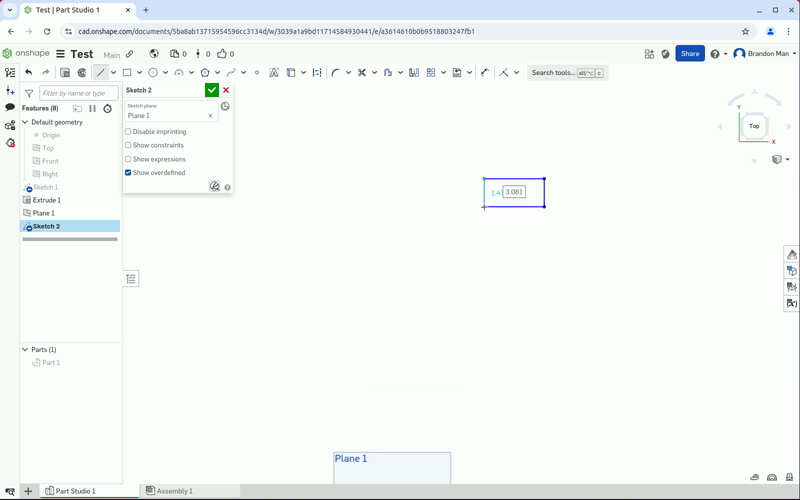
scroll(6)
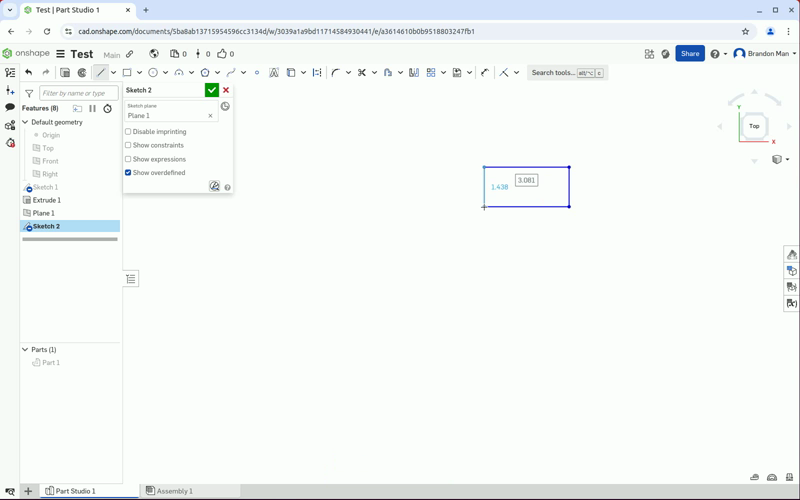
scroll(6)
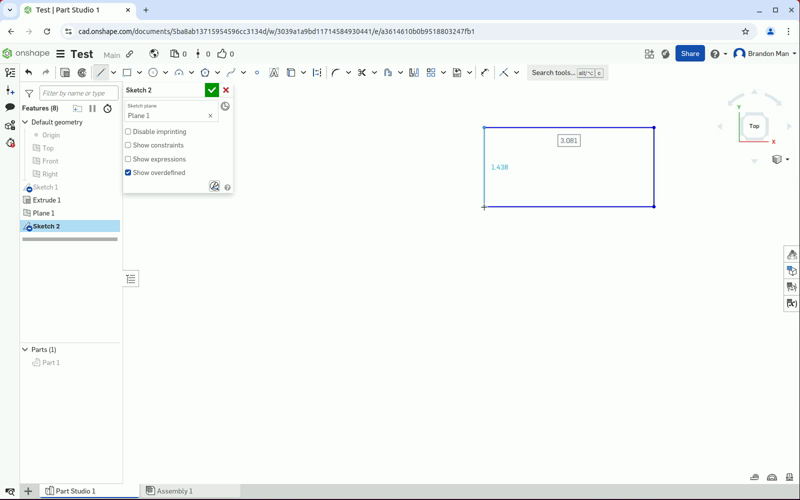
key_up(shift)
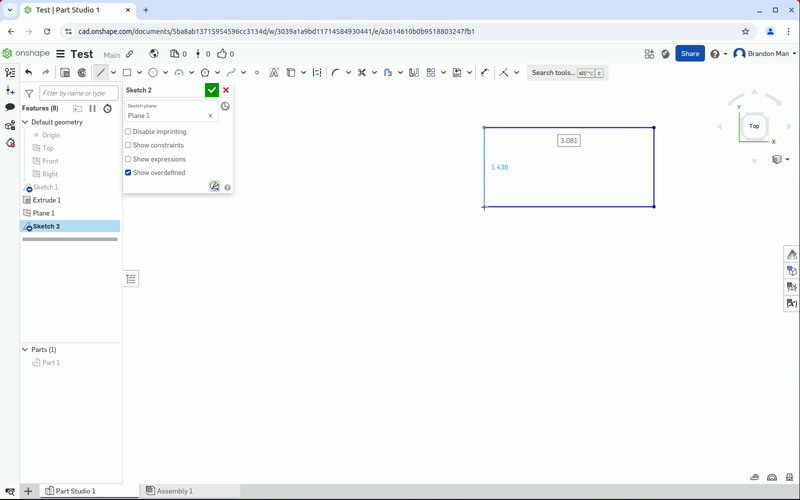
click(484, 206)
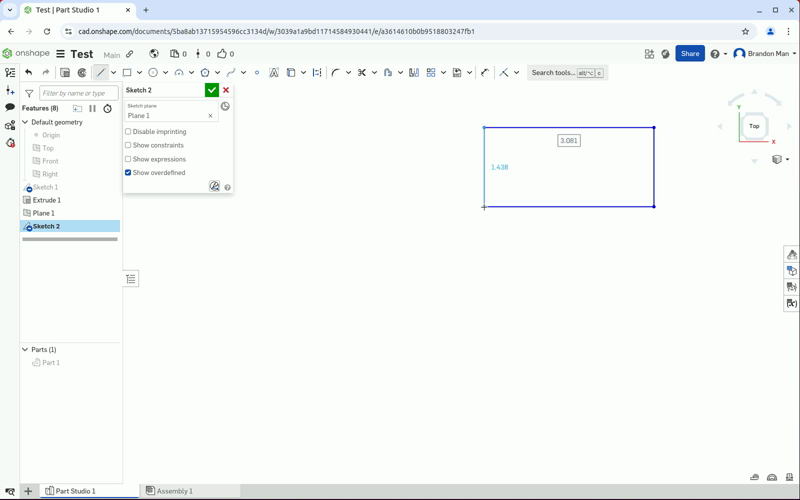
scroll(-6)
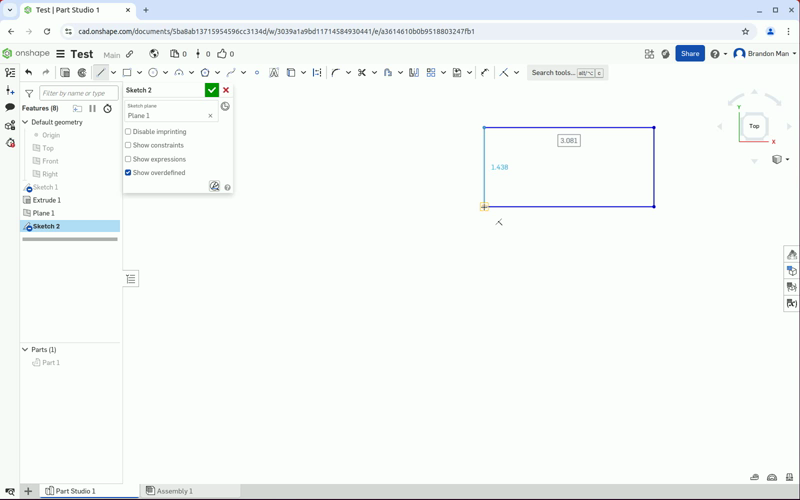
scroll(-6)
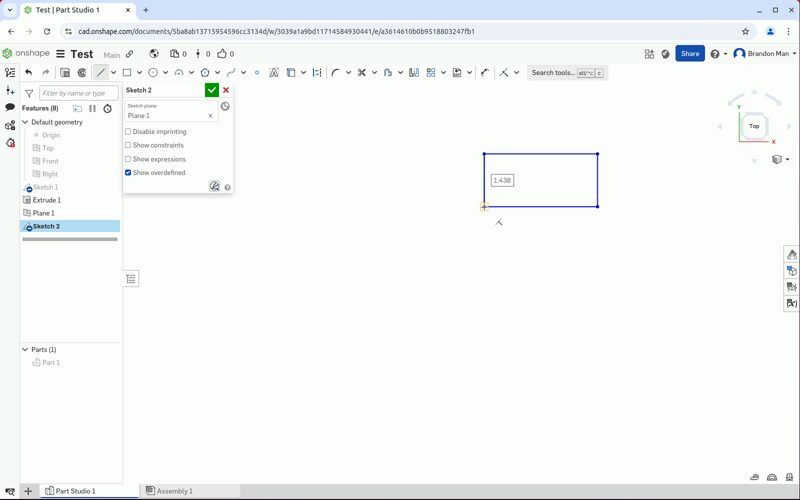
scroll(-6)
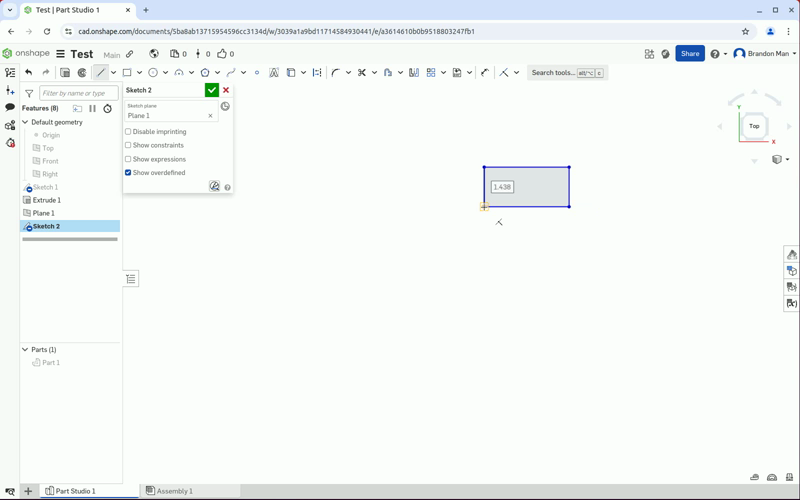
scroll(-6)
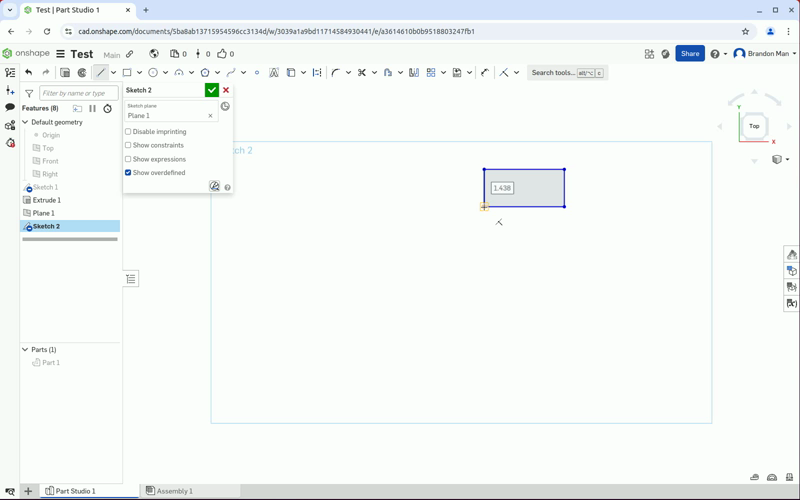
scroll(-6)
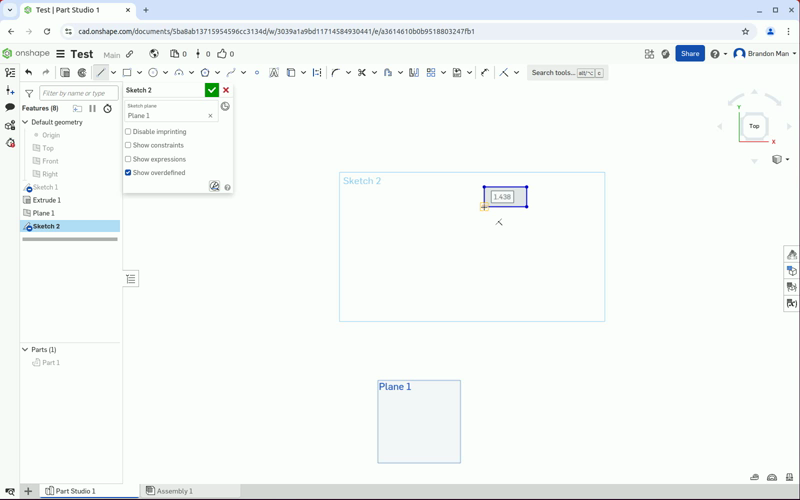
scroll(-6)
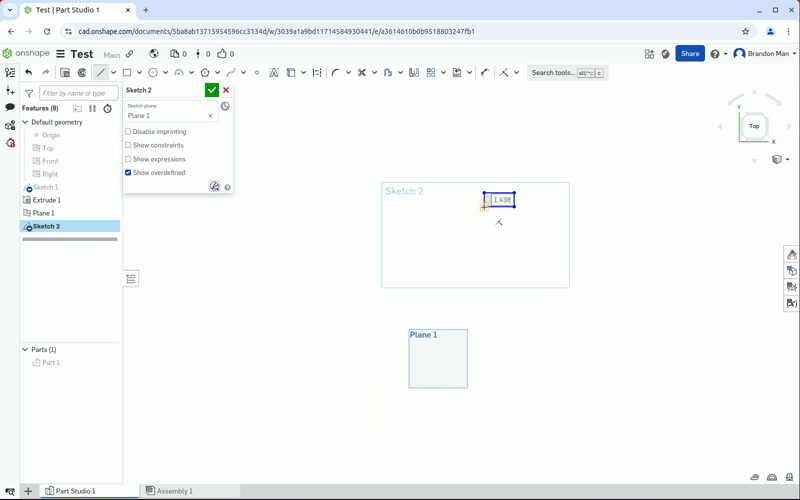
scroll(-6)
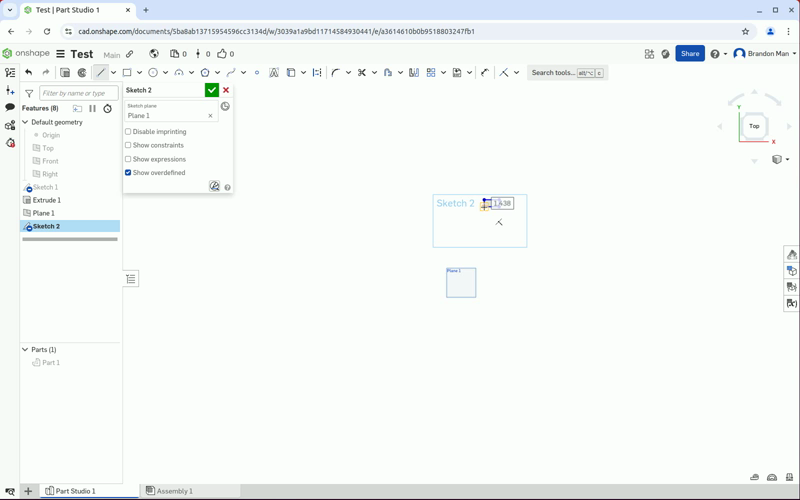
key(esc)
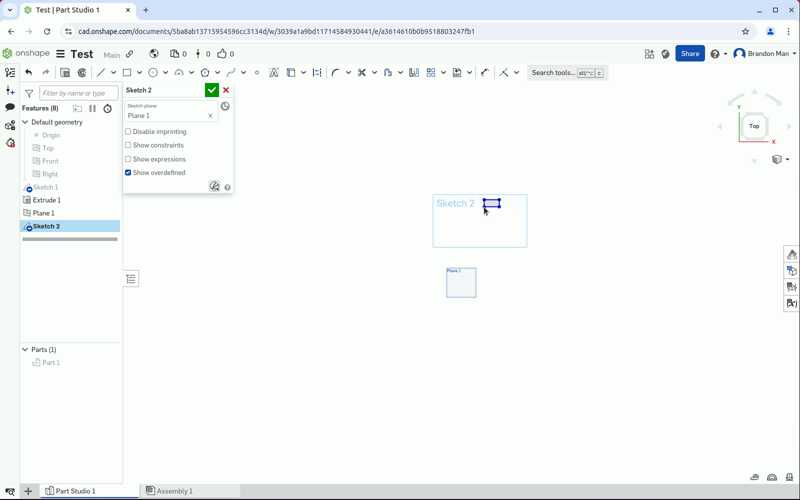
mouse_move(489, 205)
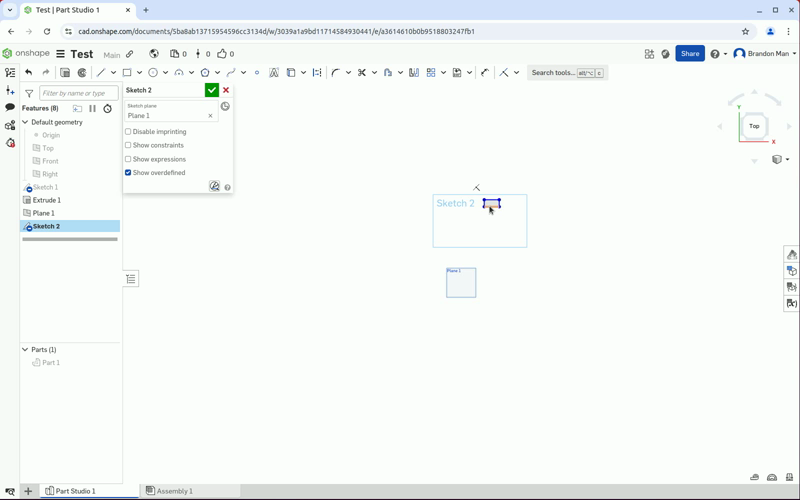
scroll(6)
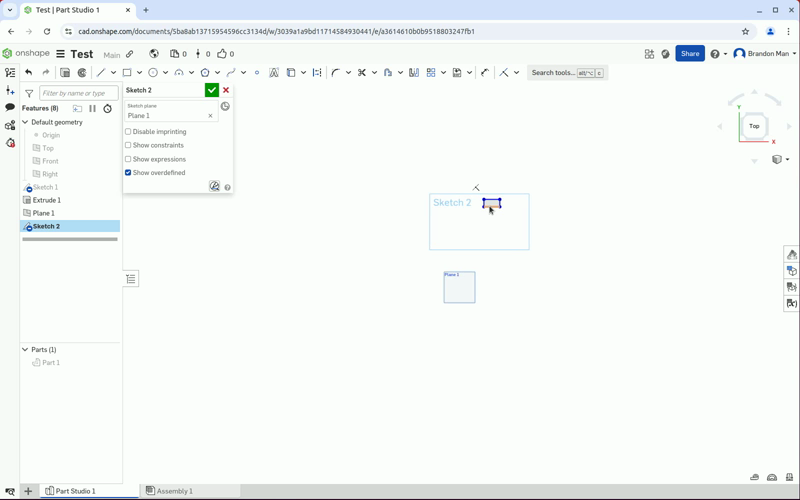
scroll(6)
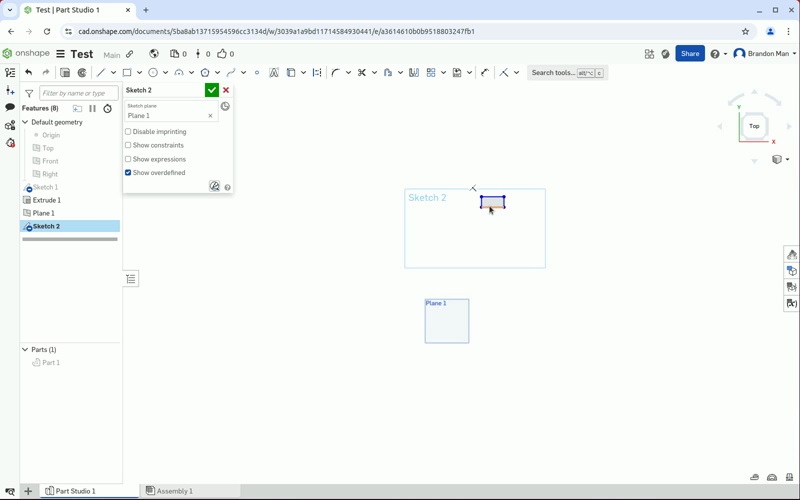
scroll(6)
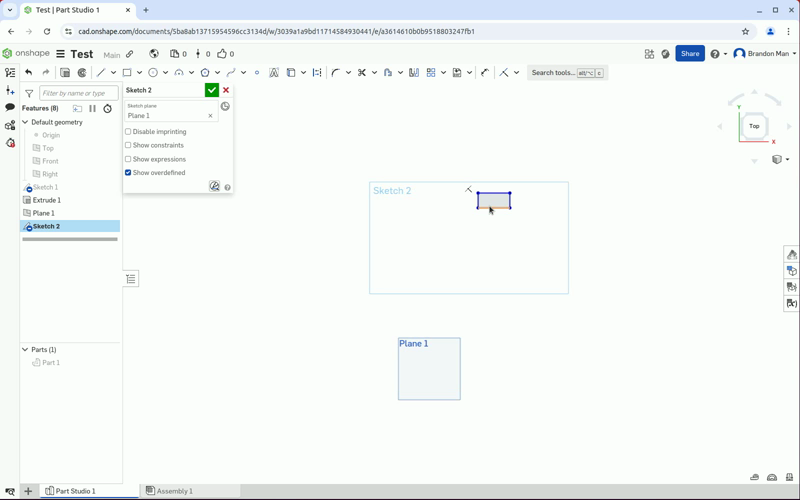
scroll(6)
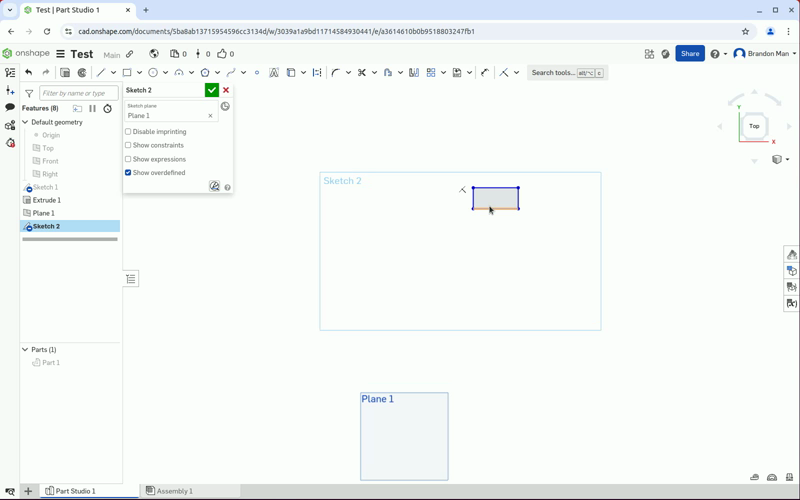
scroll(6)
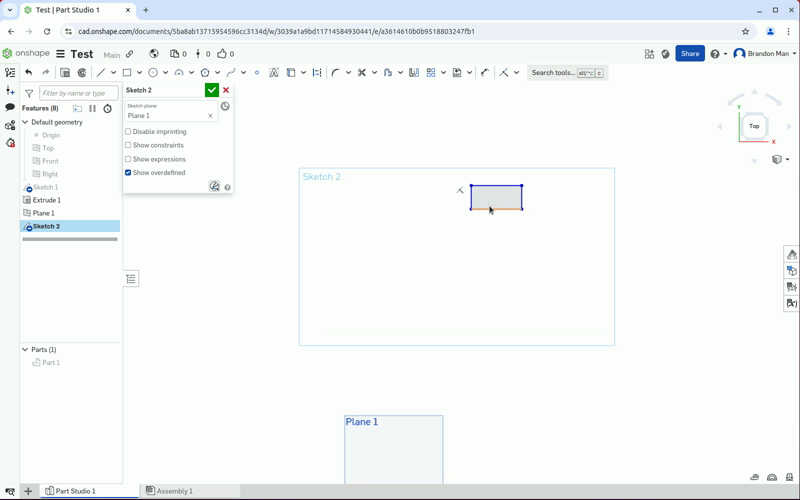
scroll(6)
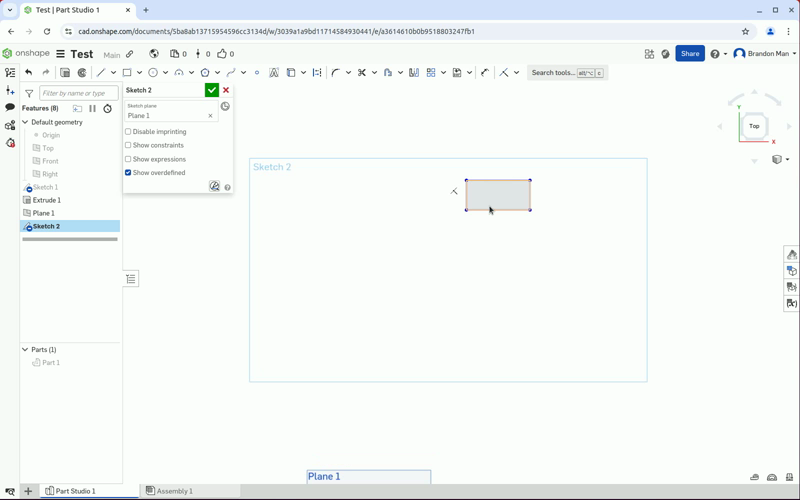
scroll(6)
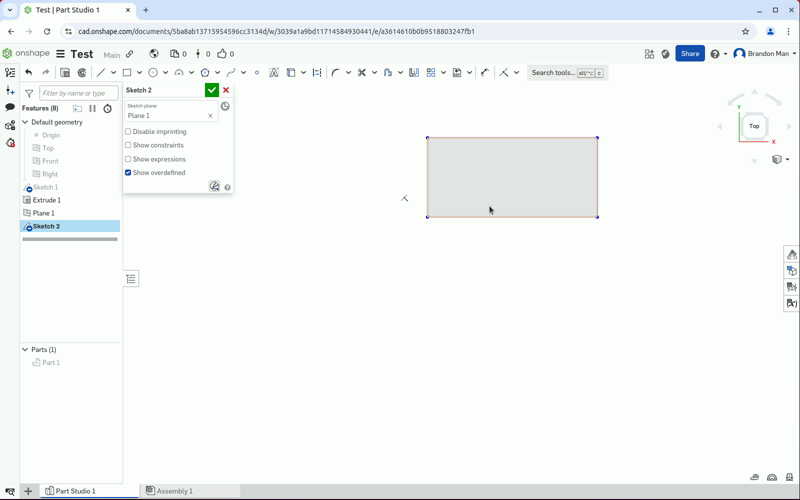
click(489, 205)
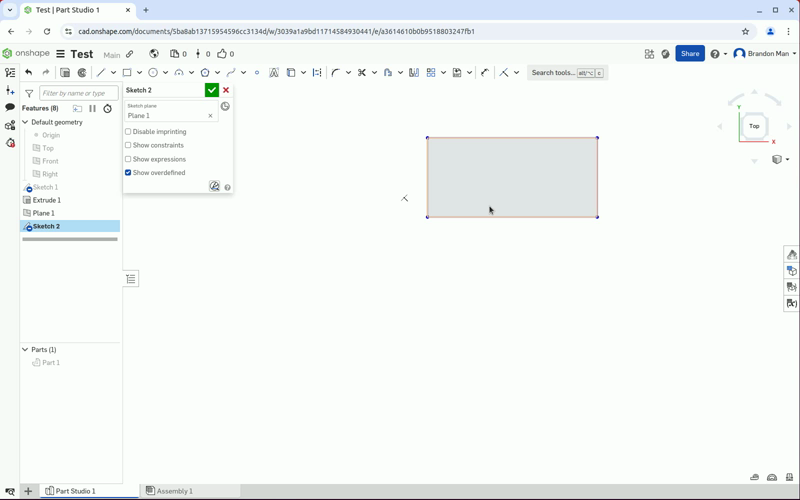
scroll(-6)
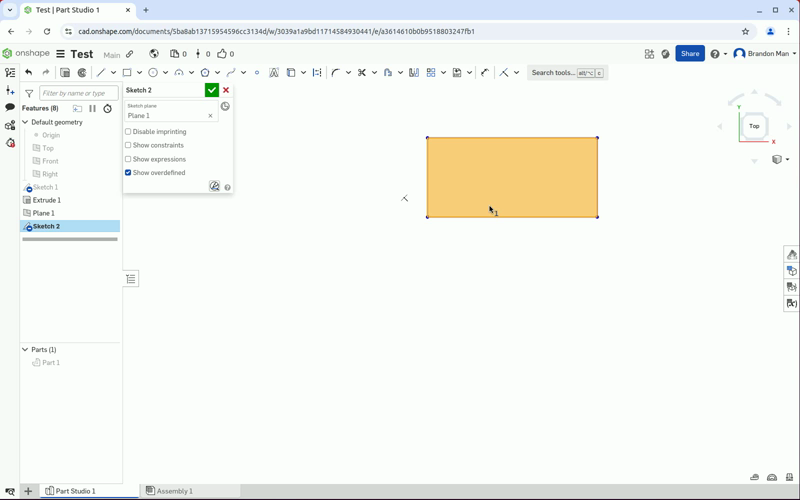
scroll(-6)
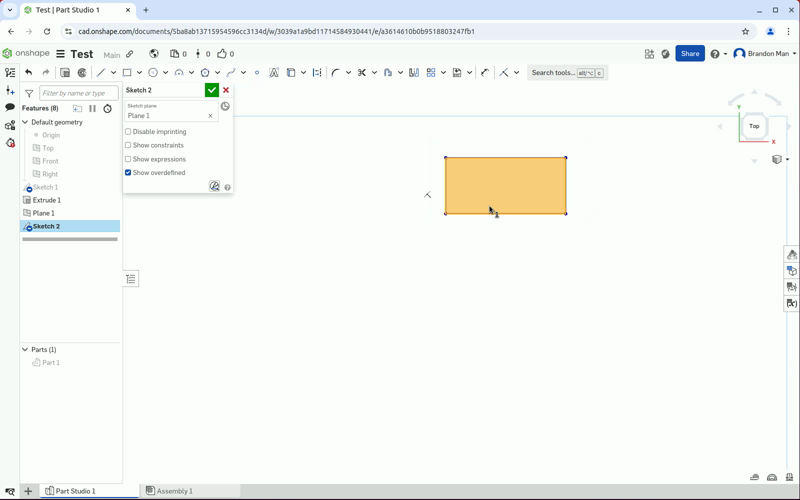
scroll(-6)
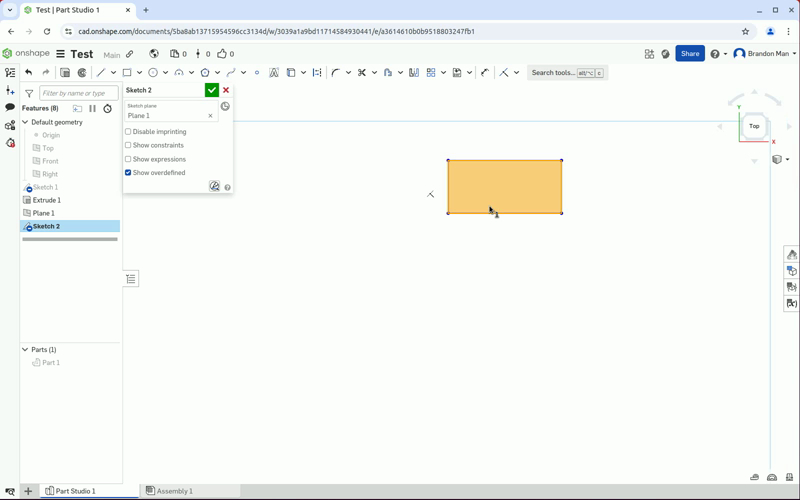
scroll(-6)
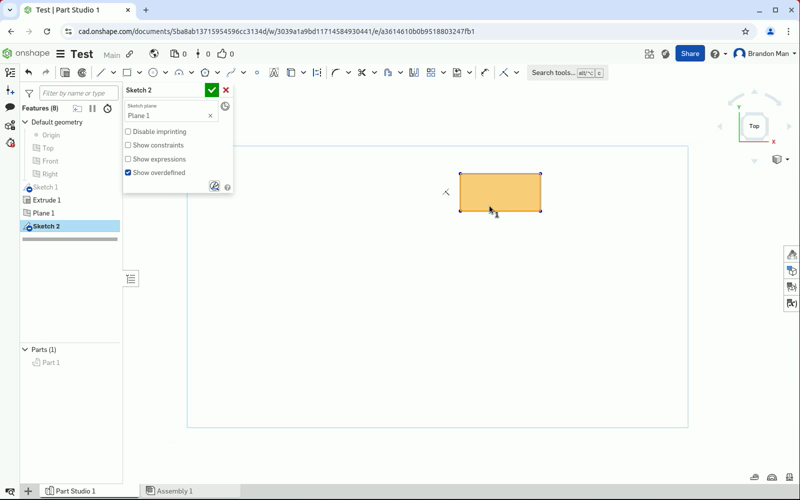
scroll(-6)
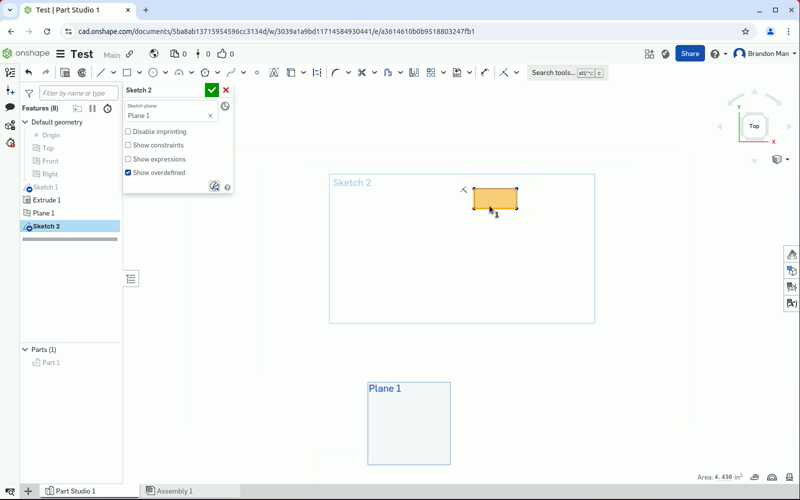
scroll(-6)
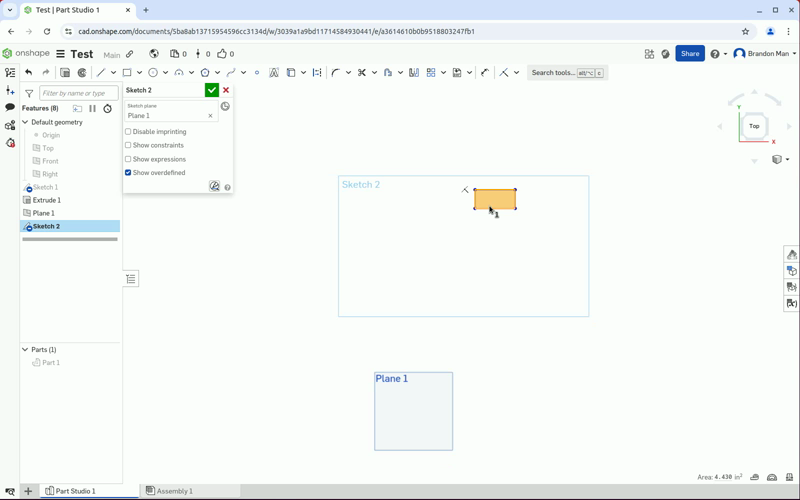
scroll(-6)
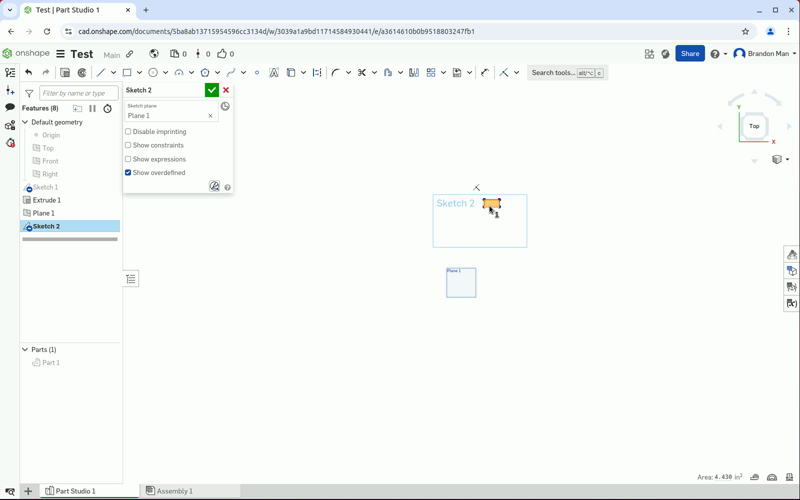
mouse_move(73, 352)
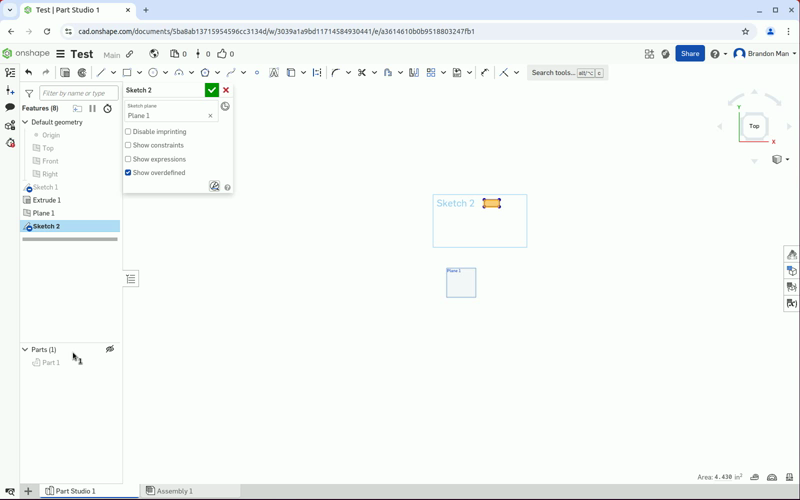
key(shift+y)
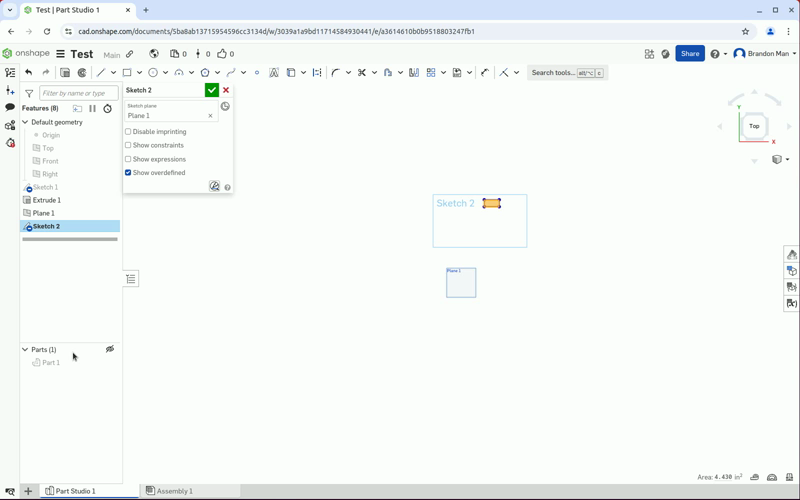
key(shift+e)
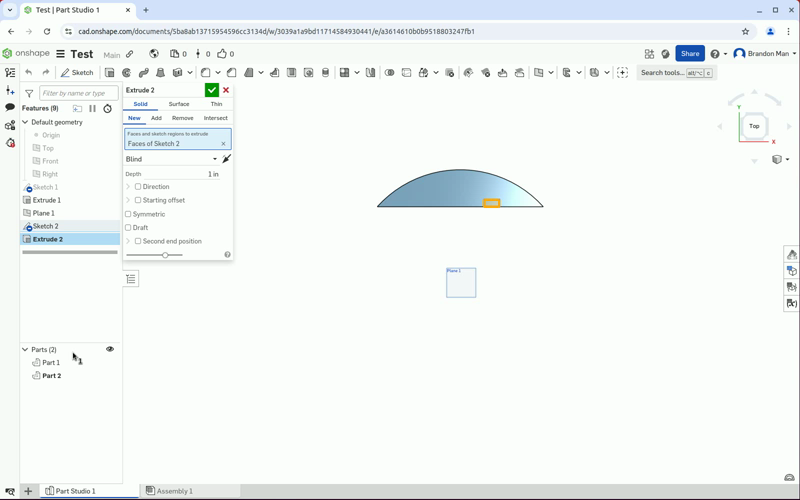
mouse_move(143, 106)
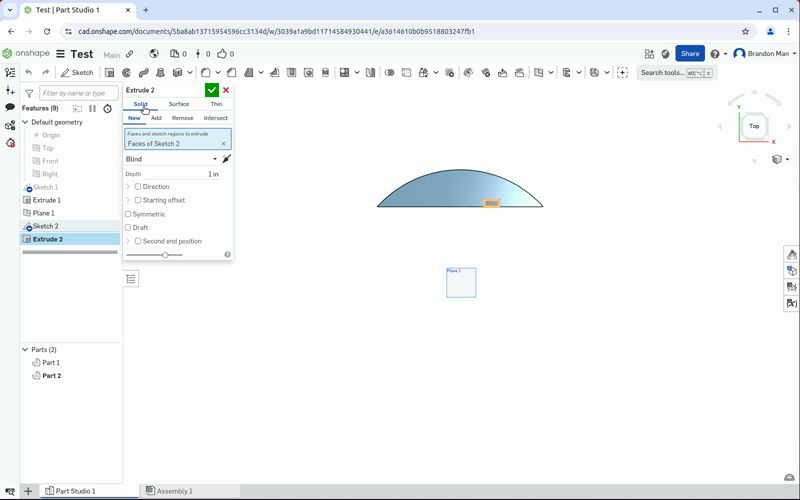
click(143, 106)
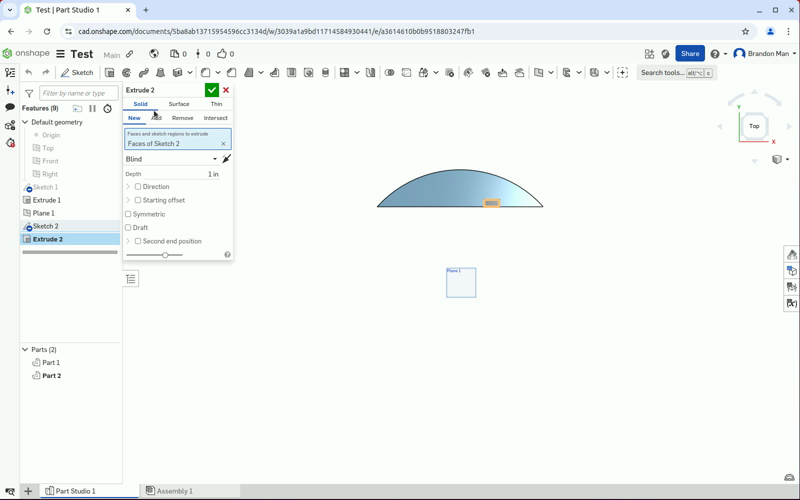
mouse_move(186, 120)
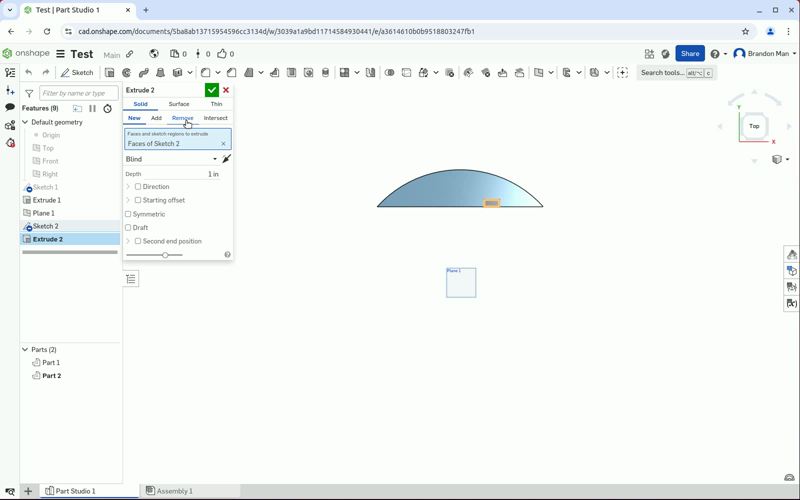
click(186, 120)
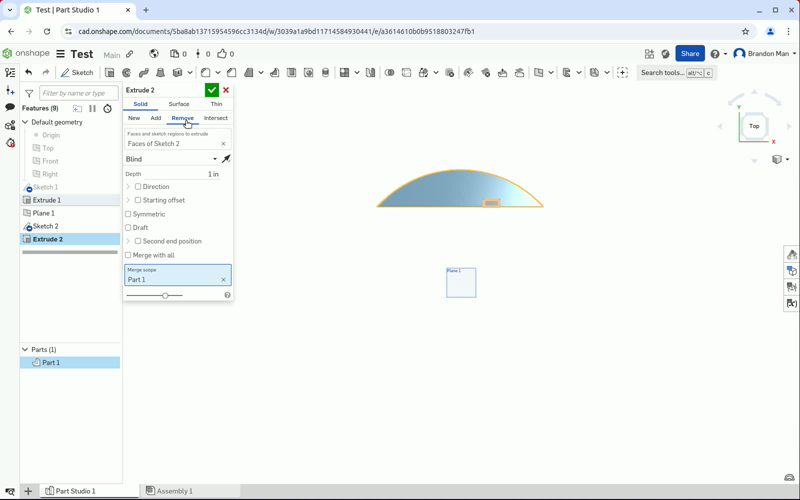
key(tab, 4)
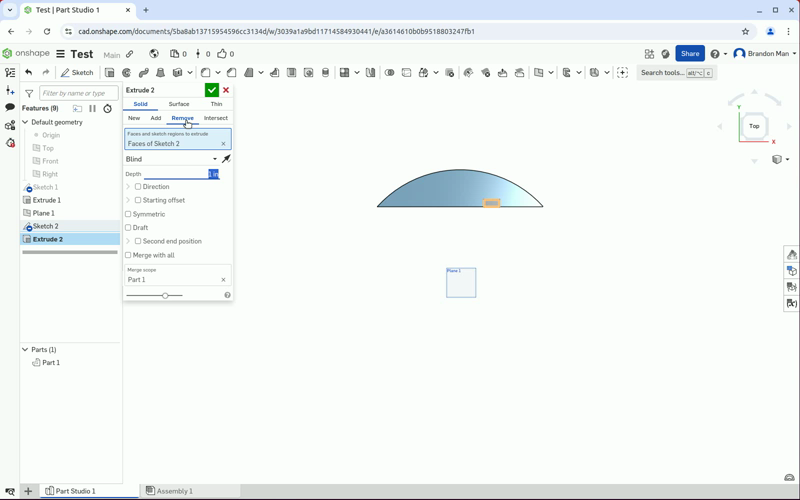
text(0.722)
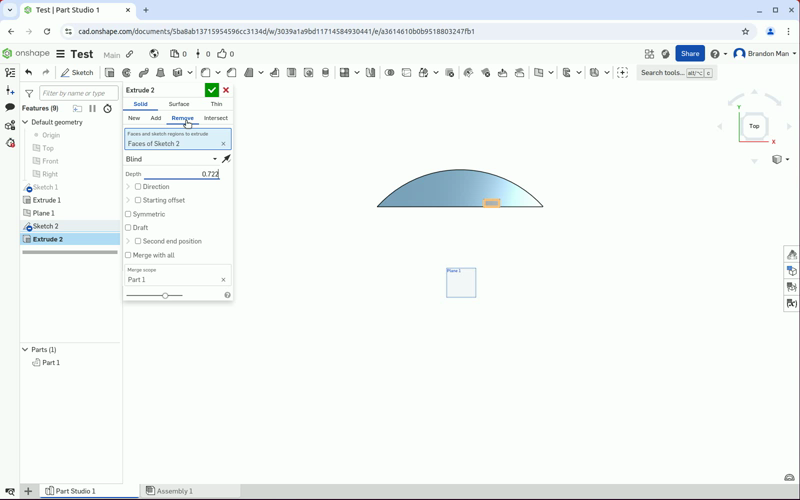
key(tab, 6)
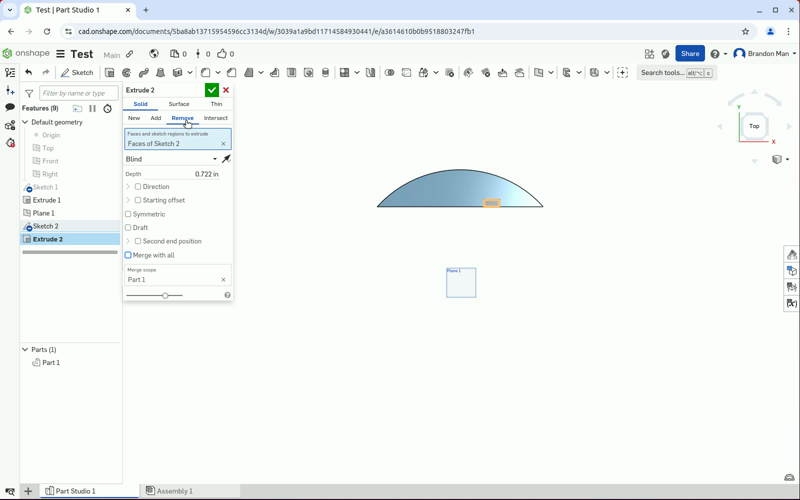
key(space)
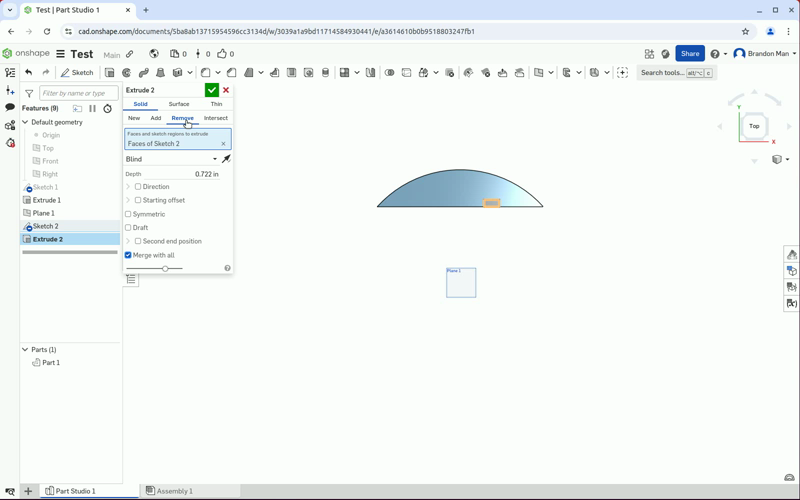
key(enter)
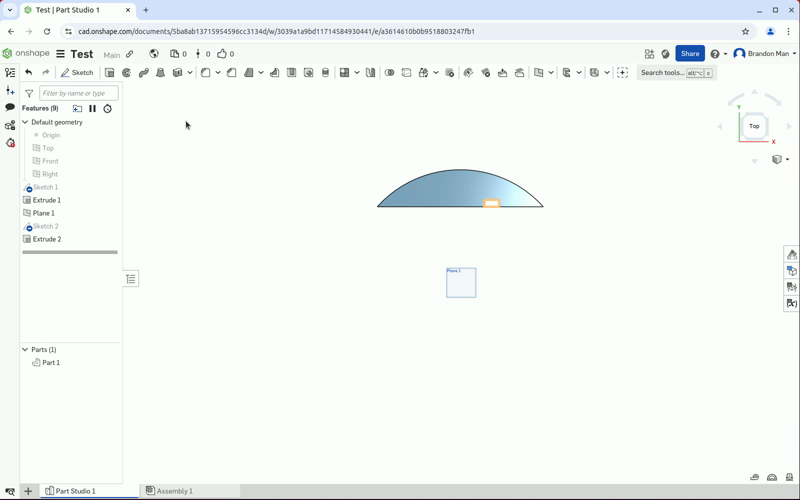
key(shift+h)
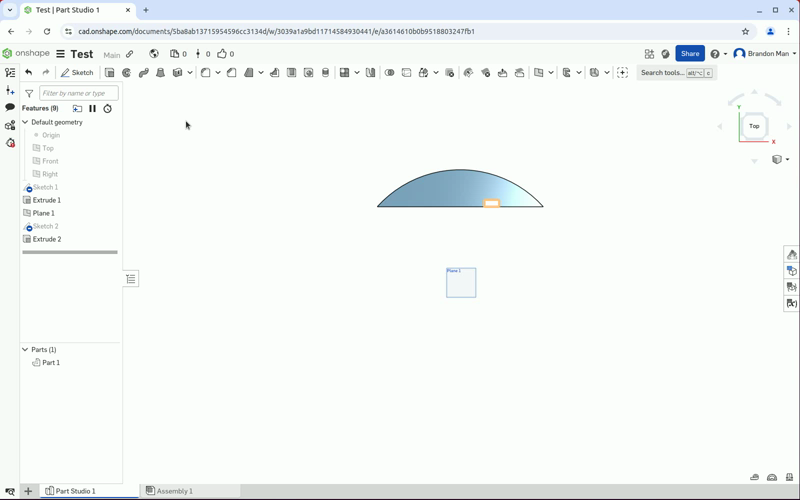
key(shift+h)
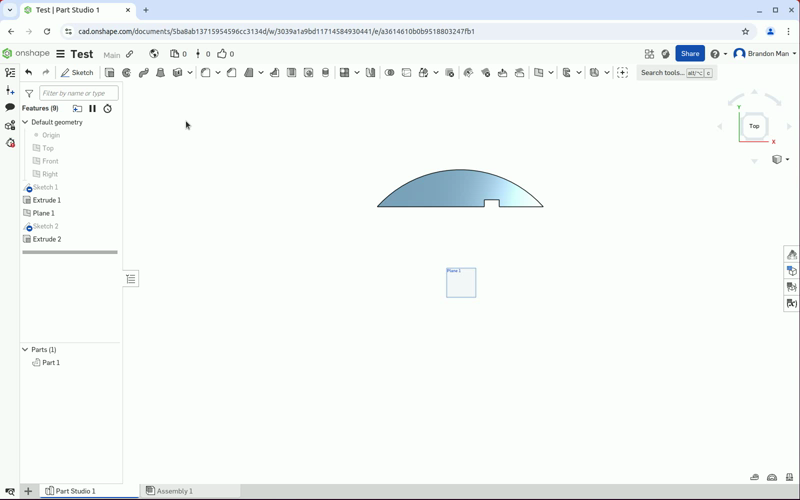
mouse_move(73, 189)
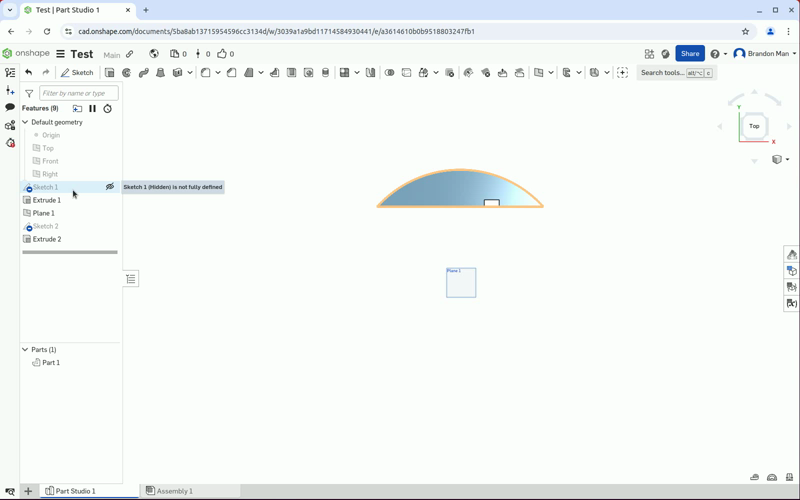
click(73, 189)
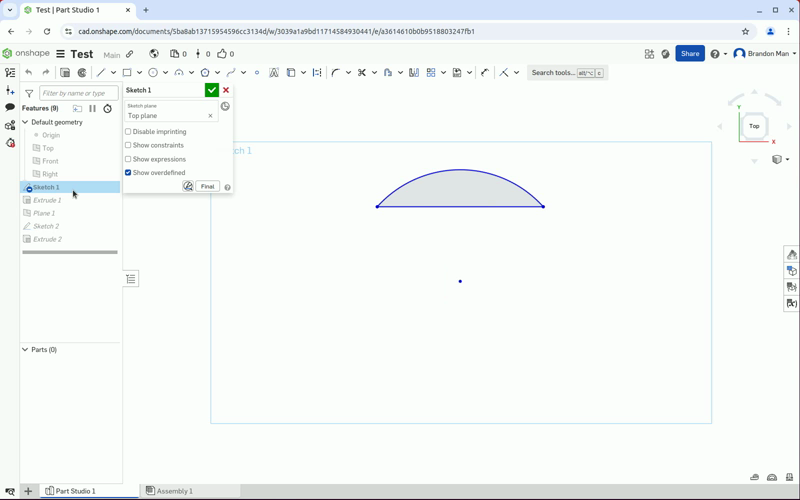
mouse_move(229, 92)
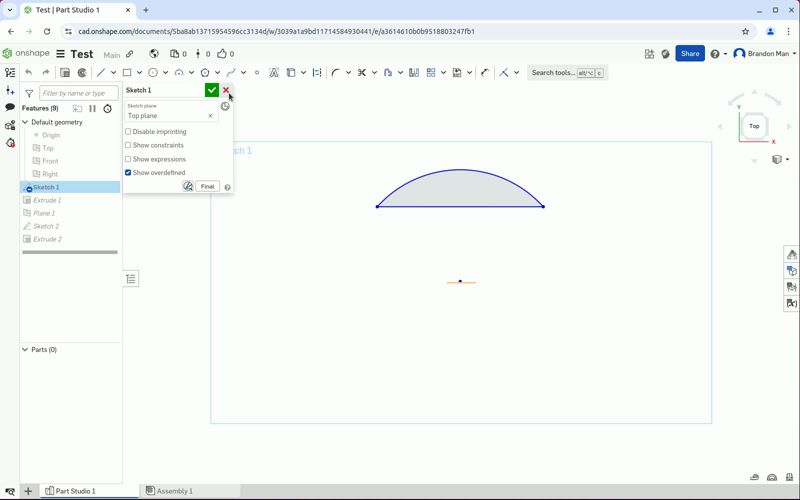
click(229, 92)
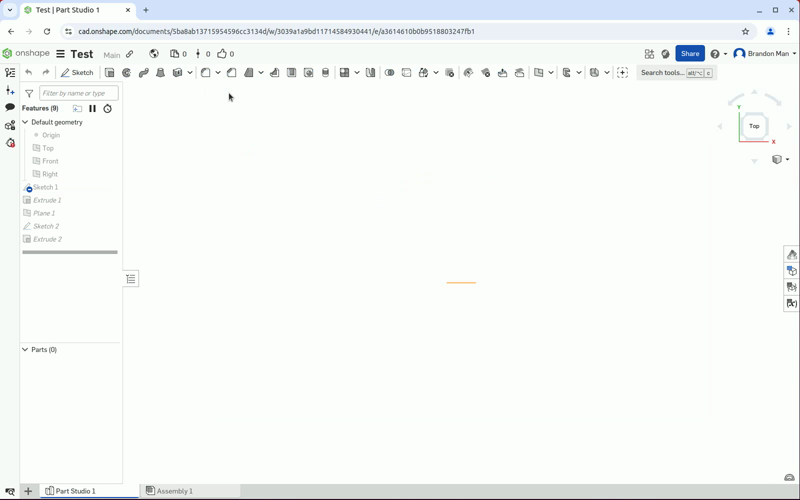
key(shift+s)
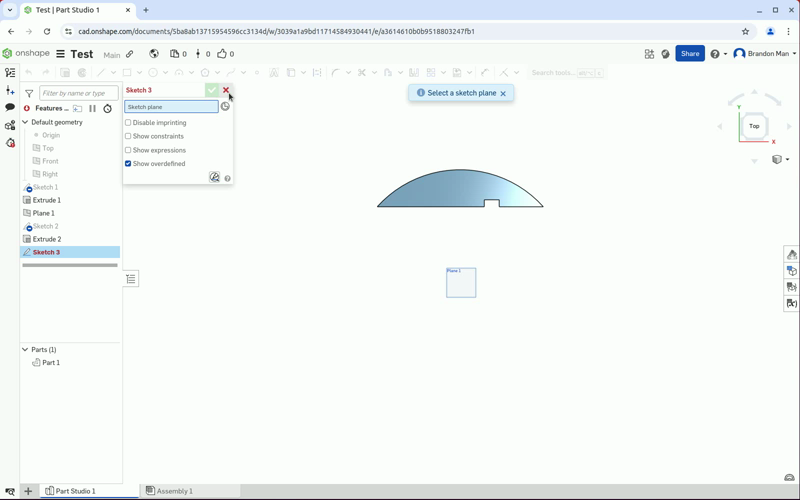
mouse_move(73, 215)
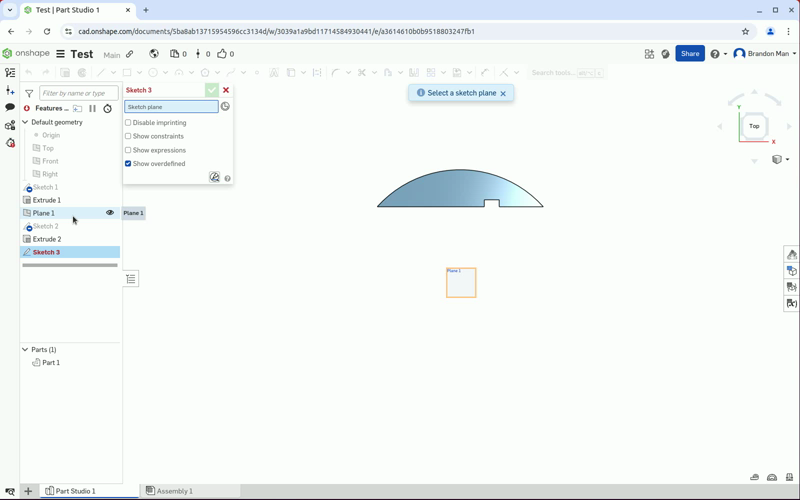
click(73, 215)
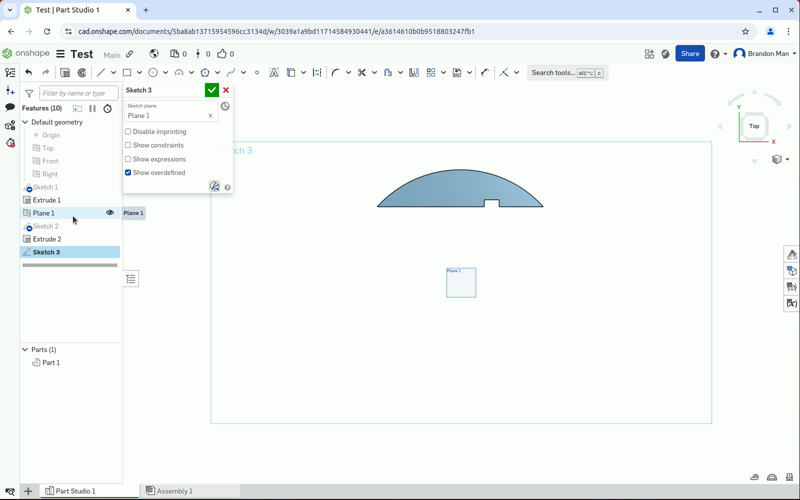
mouse_move(73, 352)
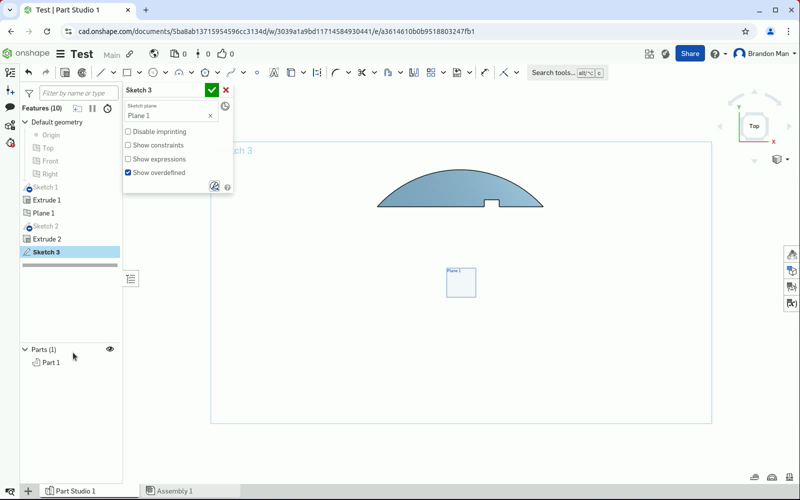
key(y)
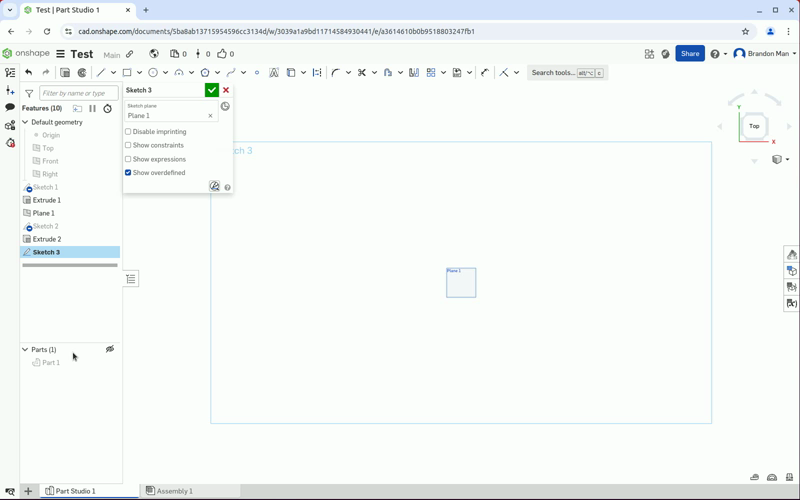
key(l)
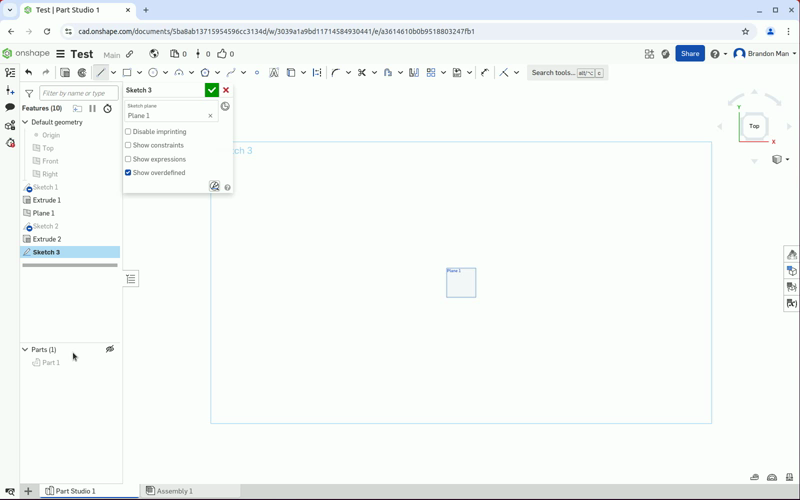
key_down(shift)
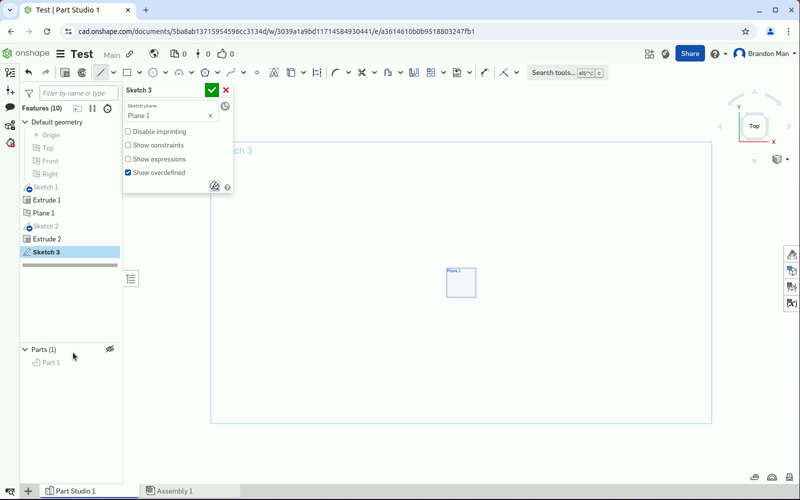
mouse_move(423, 206)
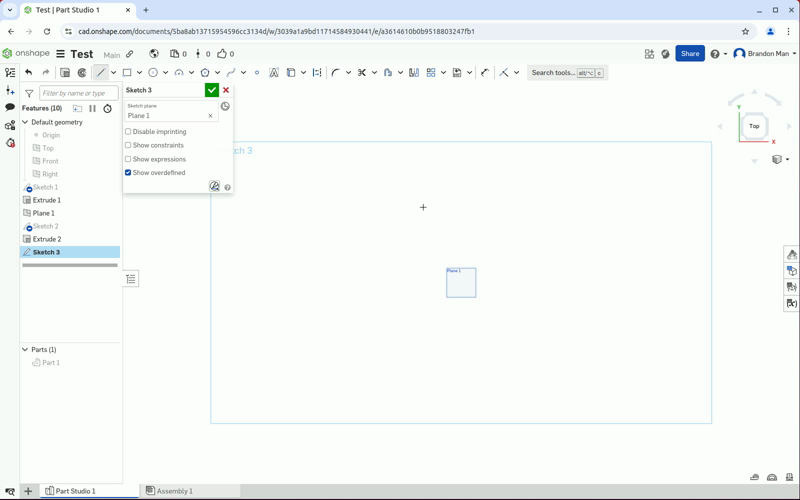
click(423, 206)
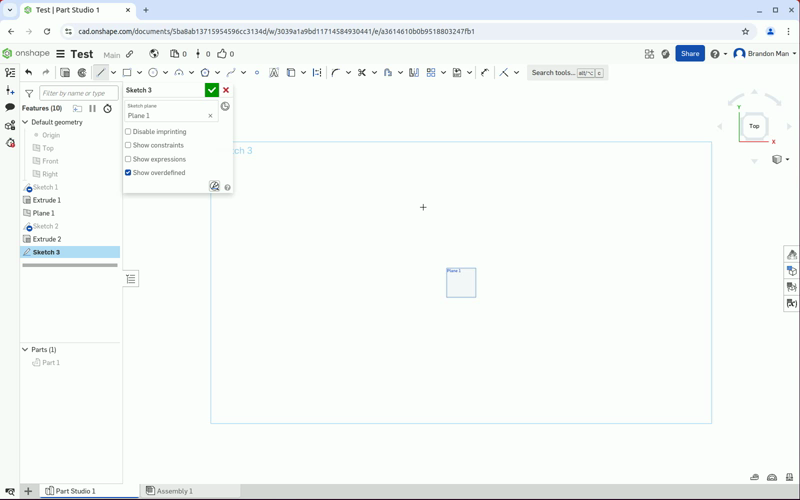
key_up(shift)
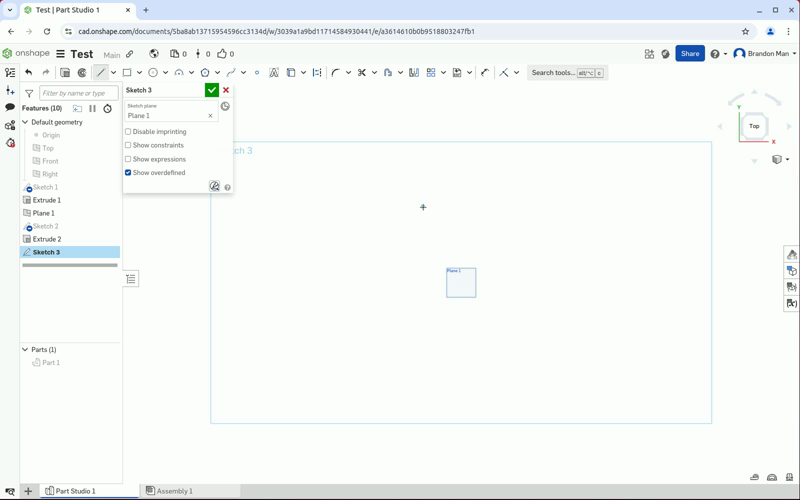
key_down(shift)
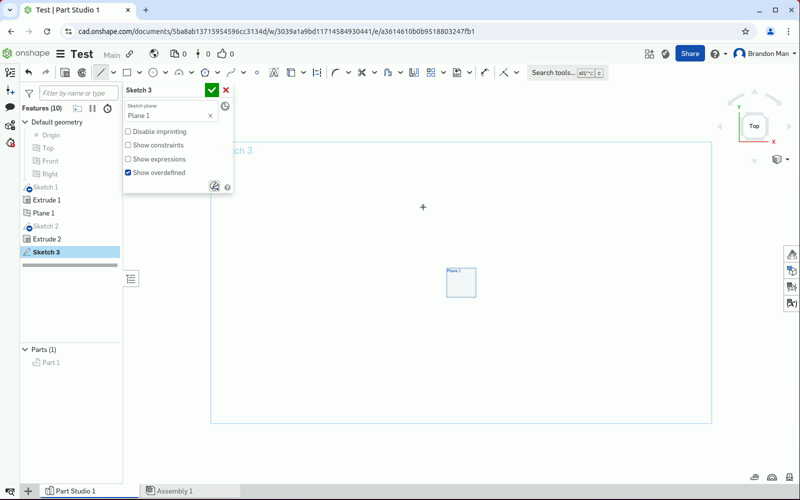
mouse_move(453, 206)
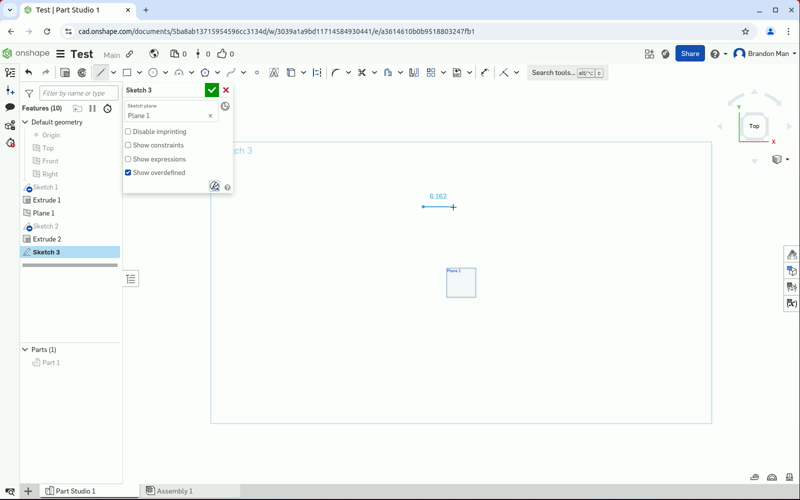
mouse_move(438, 206)
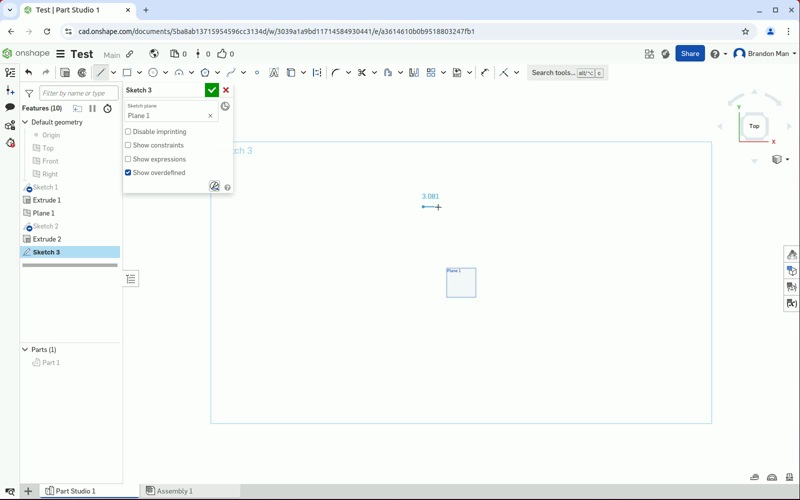
click(438, 206)
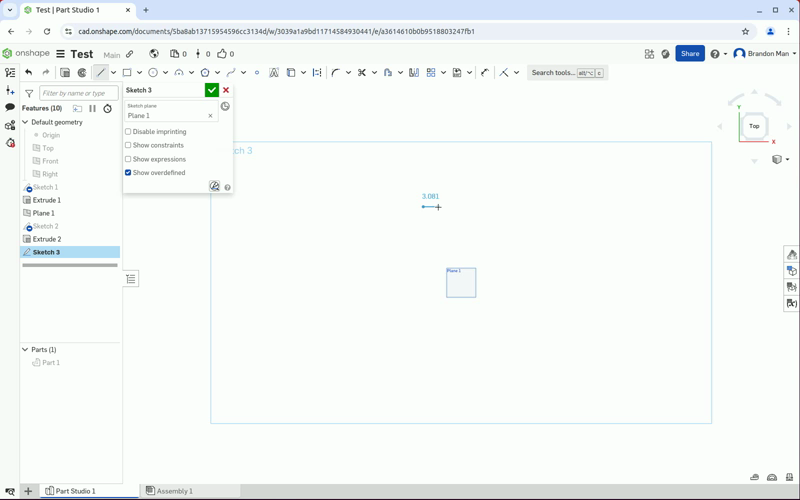
key_up(shift)
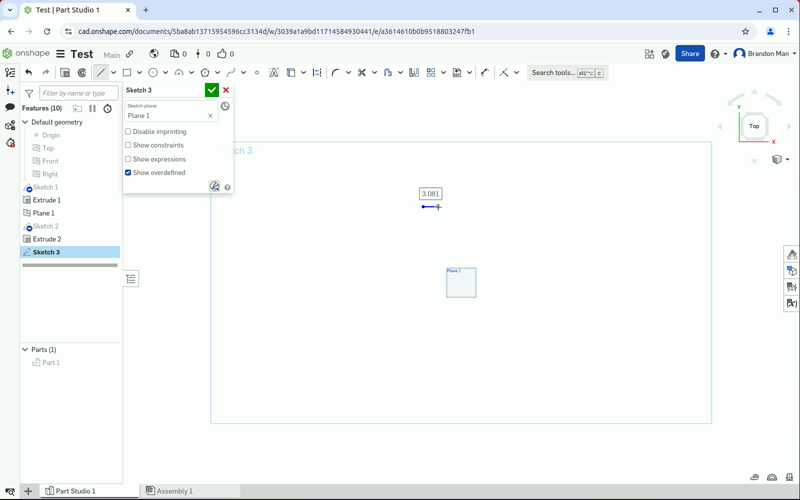
key_down(shift)
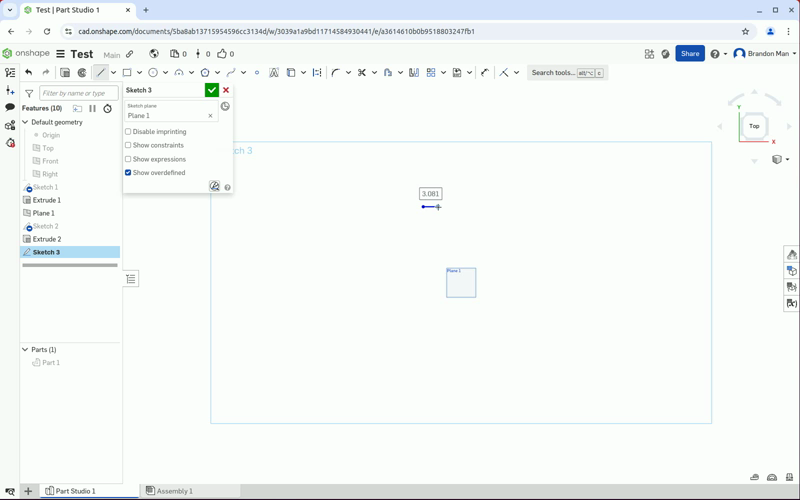
mouse_move(468, 206)
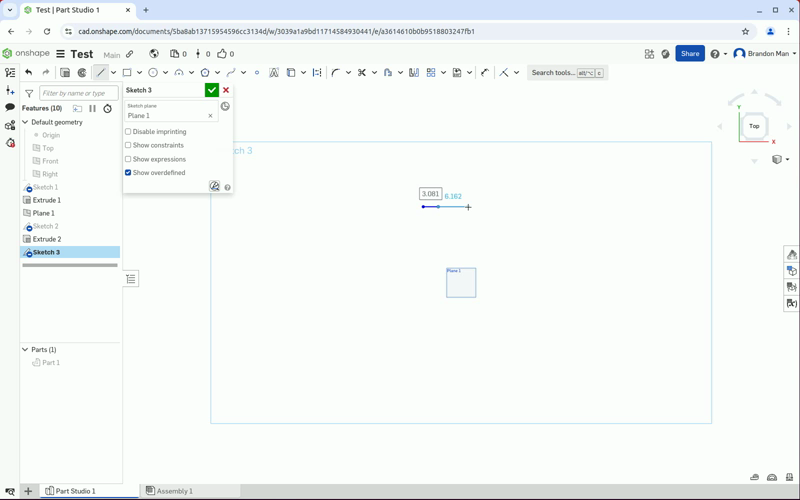
mouse_move(438, 199)
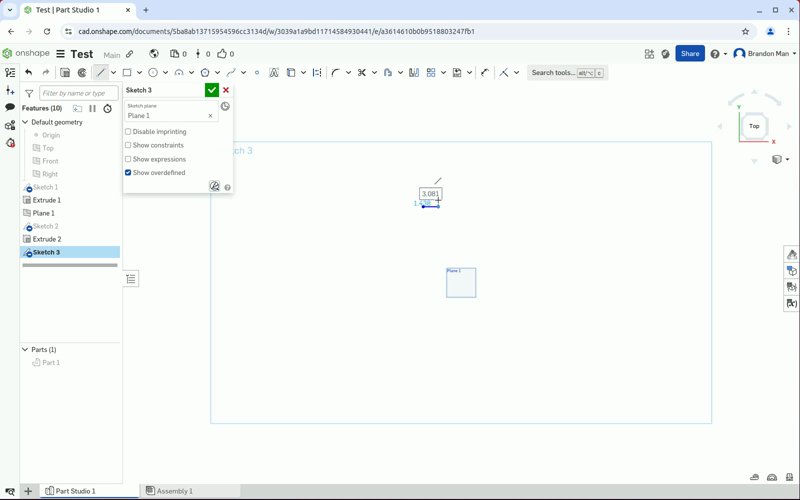
scroll(6)
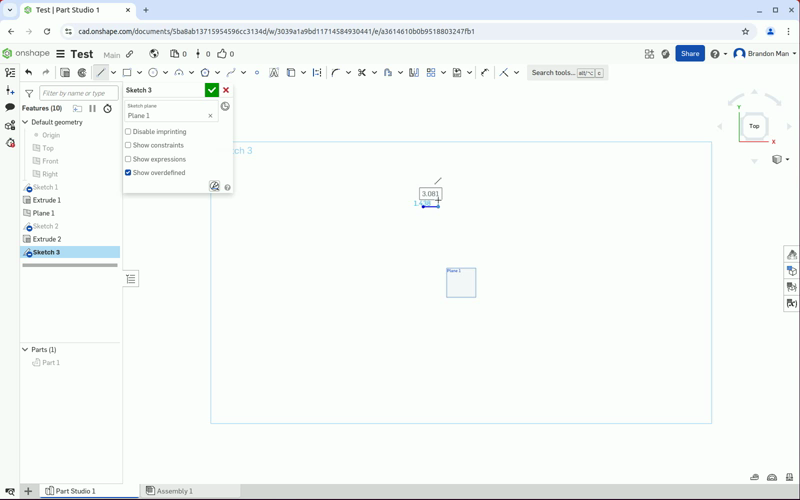
scroll(6)
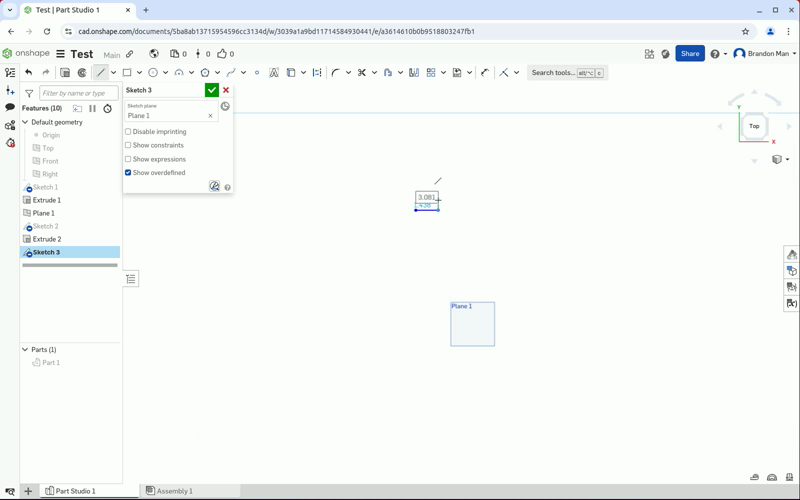
scroll(6)
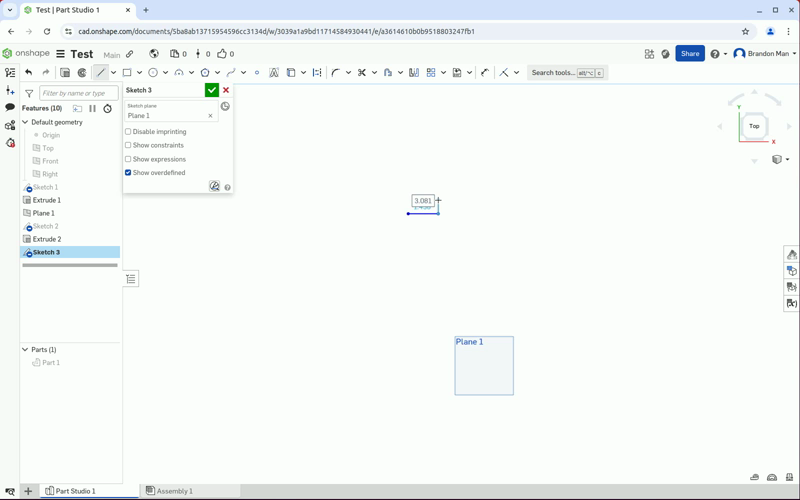
scroll(6)
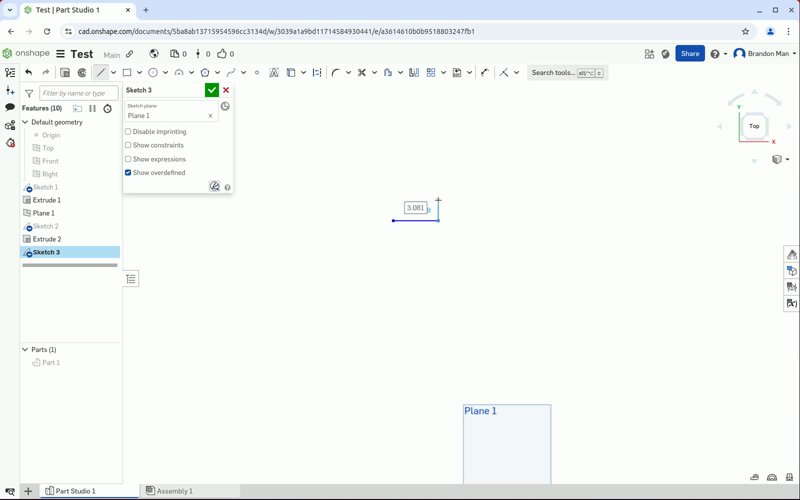
scroll(6)
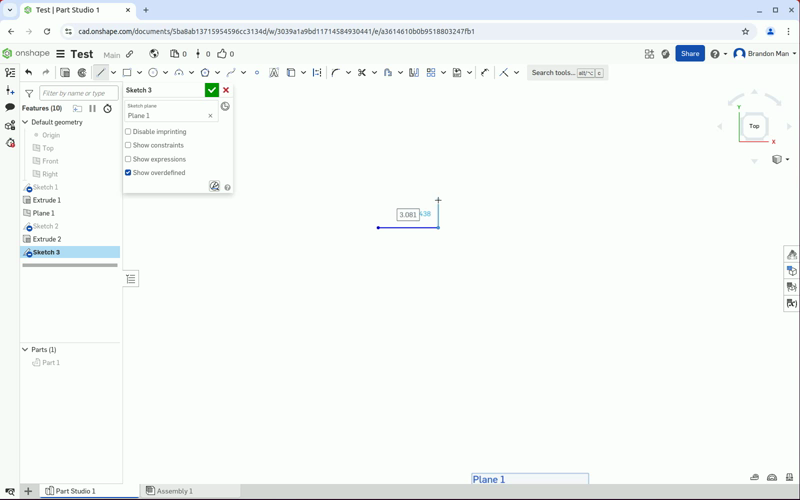
scroll(6)
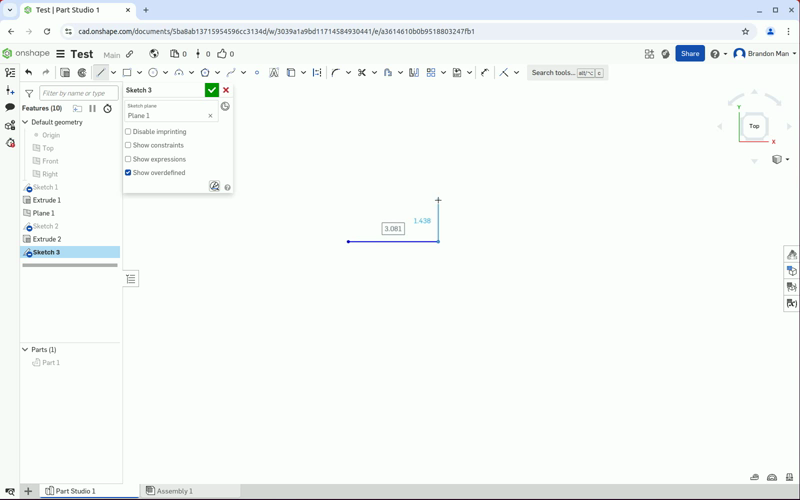
scroll(6)
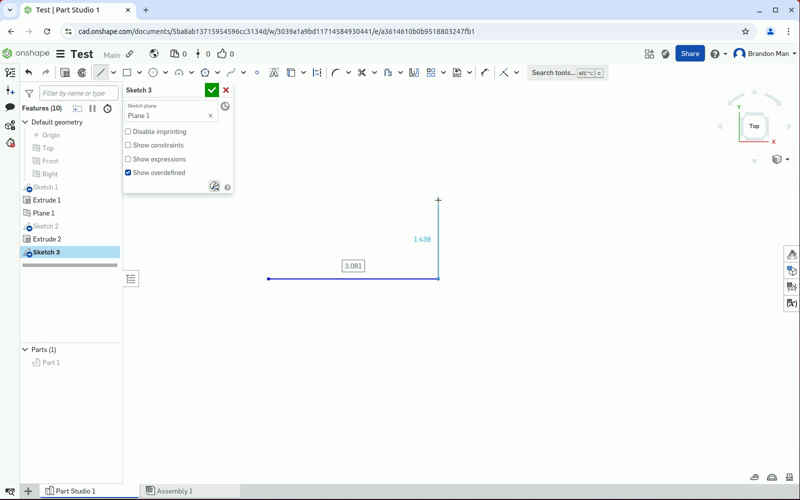
click(438, 199)
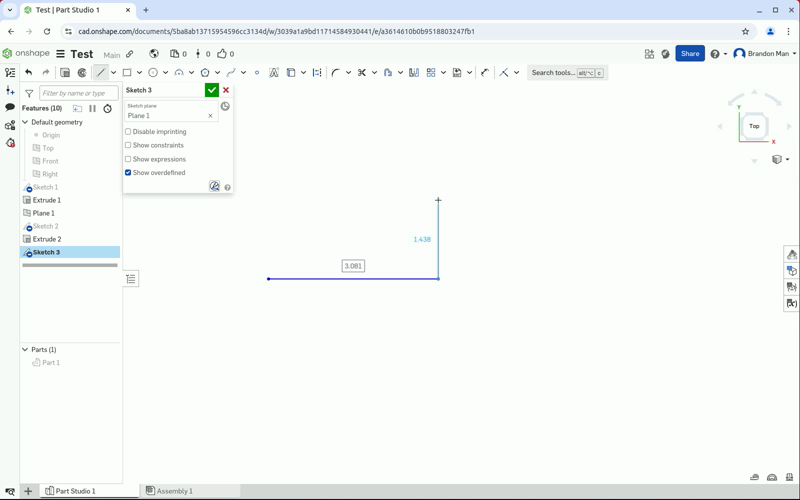
scroll(-6)
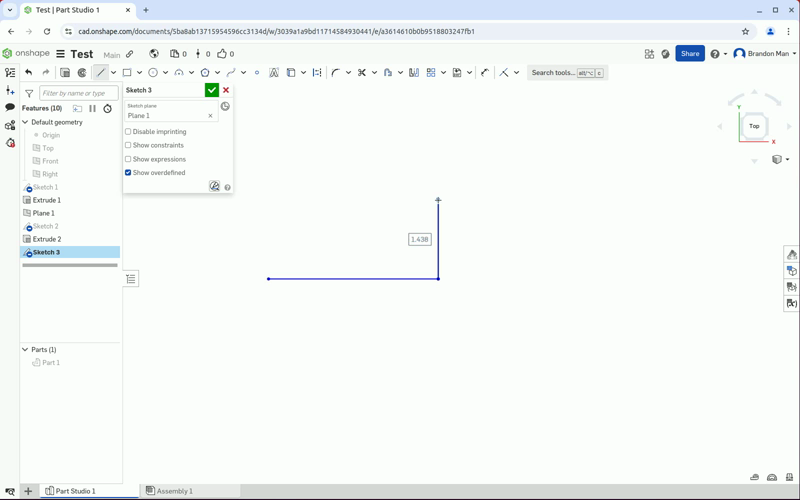
scroll(-6)
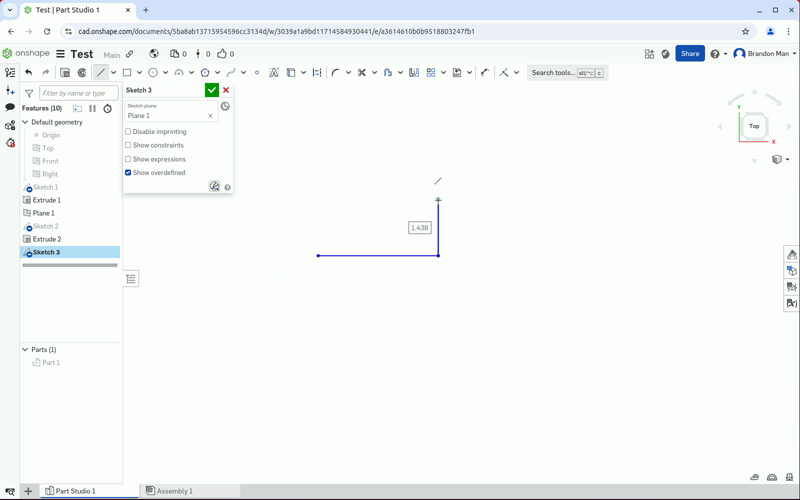
scroll(-6)
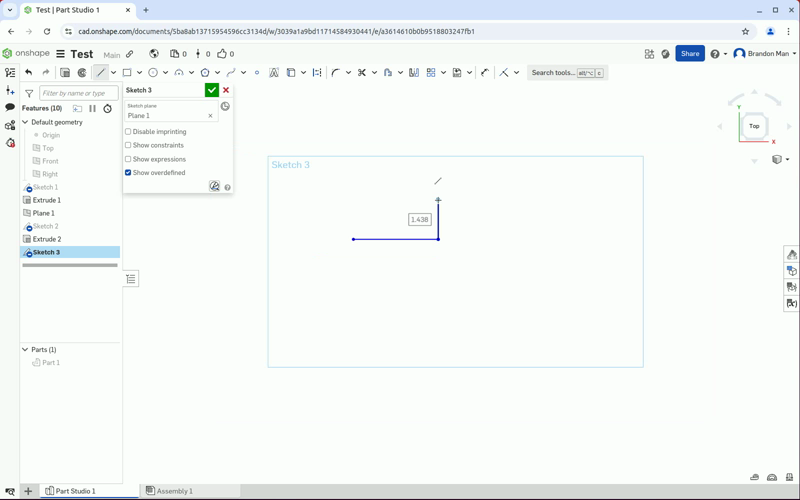
scroll(-6)
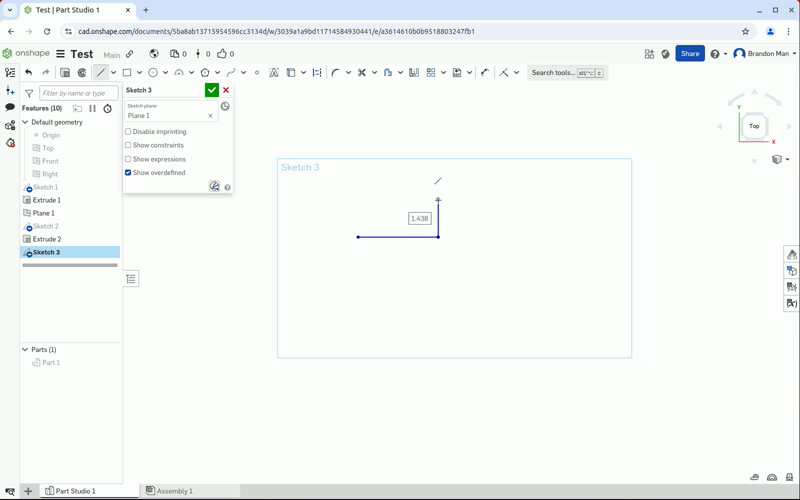
scroll(-6)
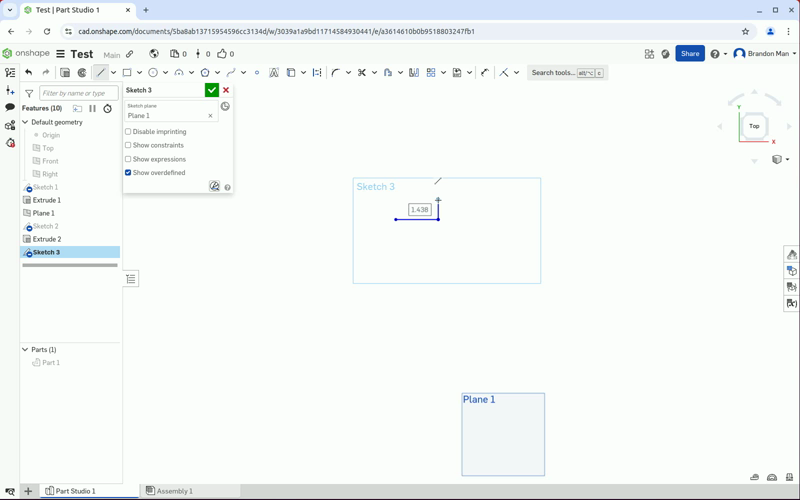
scroll(-6)
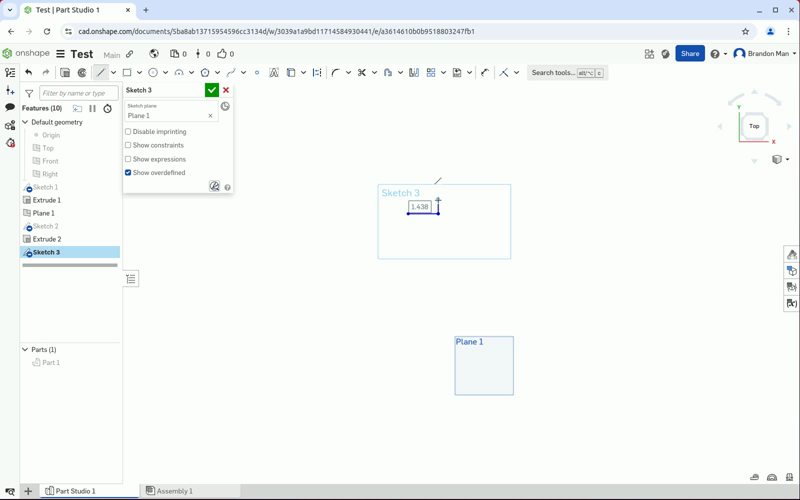
scroll(-6)
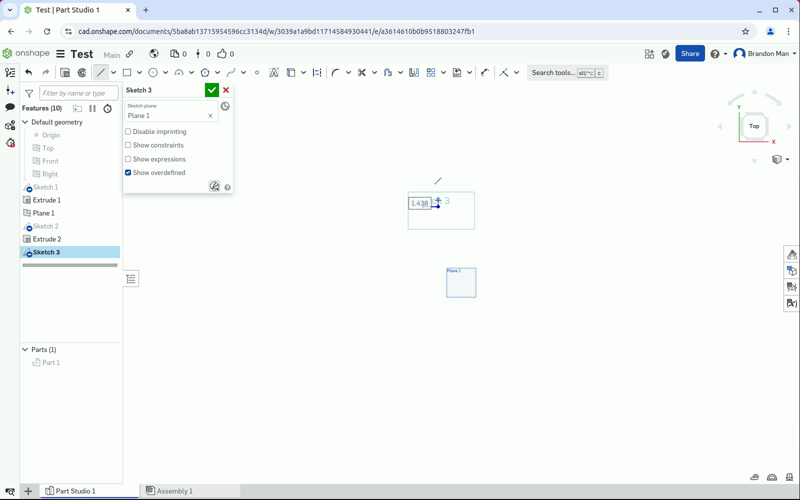
key_up(shift)
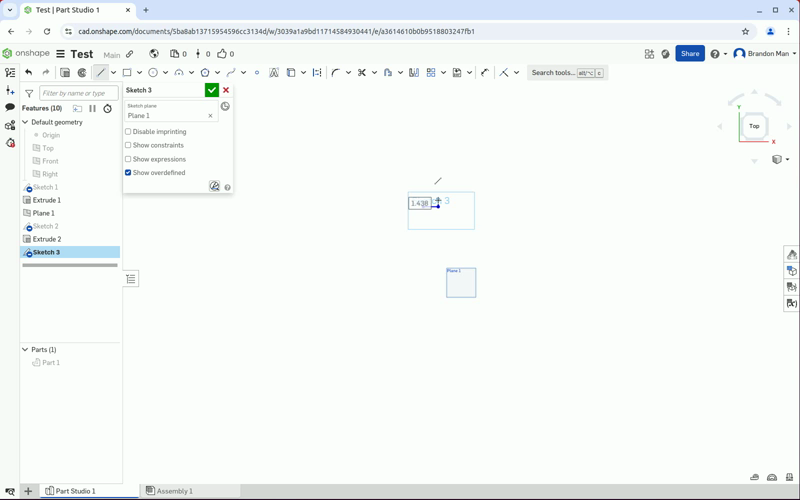
key_down(shift)
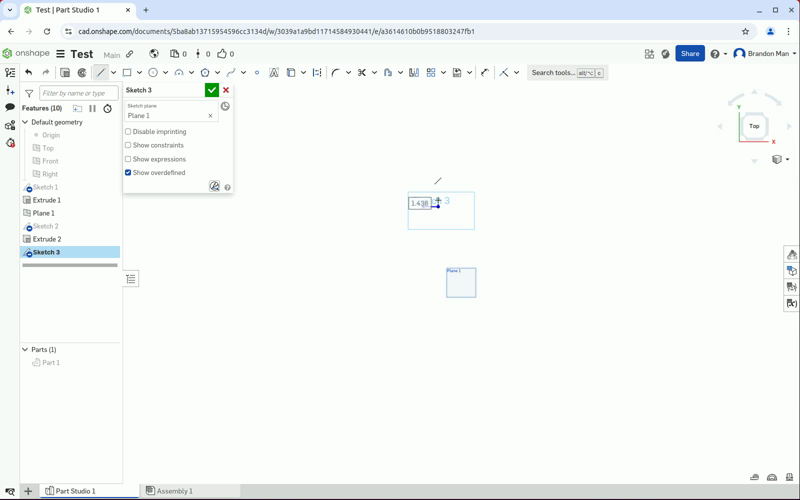
mouse_move(468, 199)
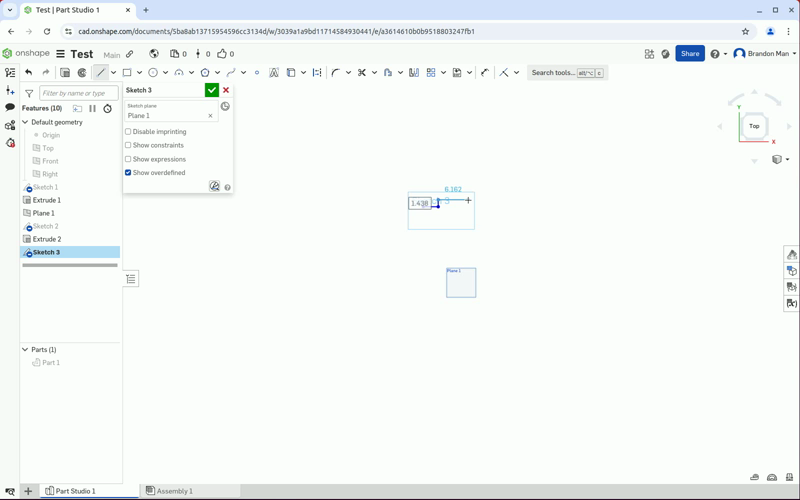
mouse_move(423, 199)
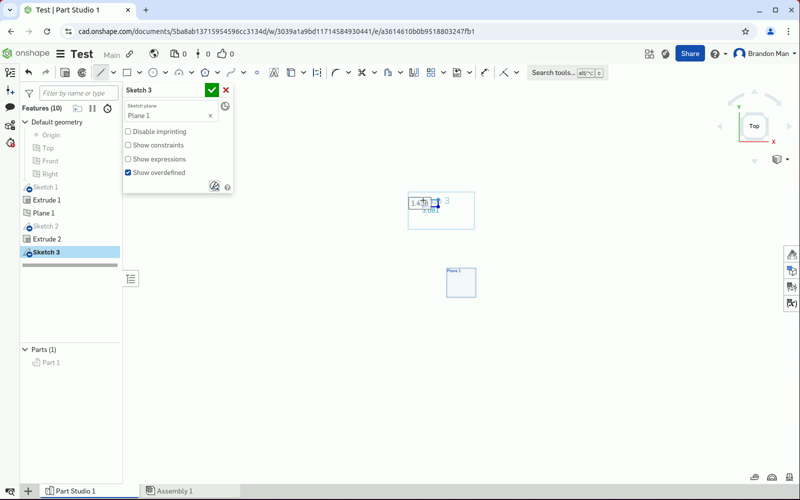
click(423, 199)
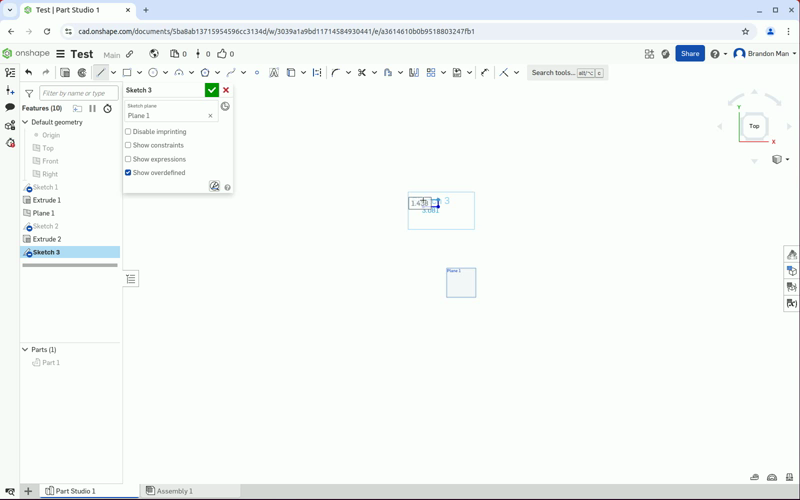
key_up(shift)
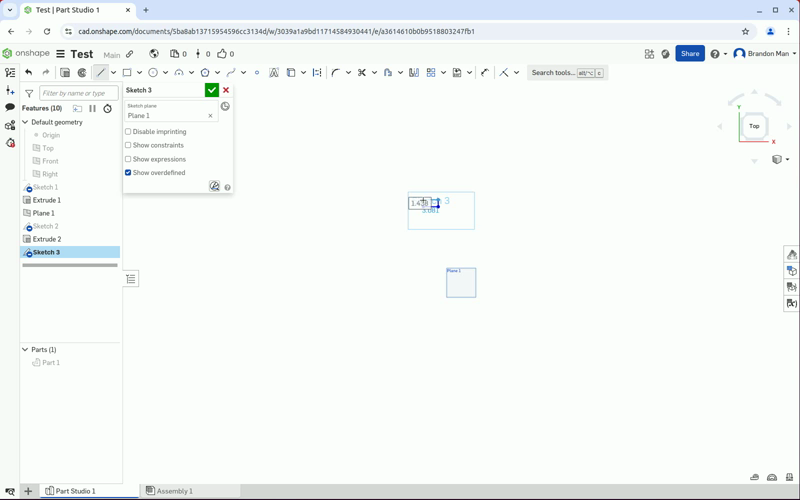
mouse_move(453, 199)
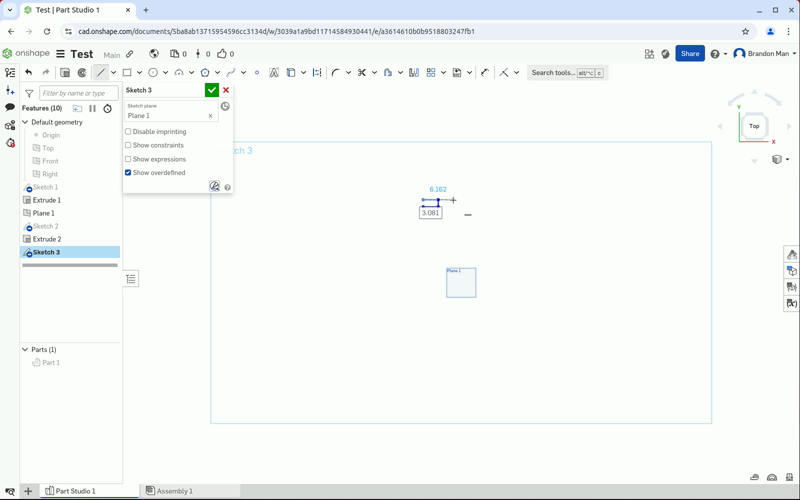
key_down(shift)
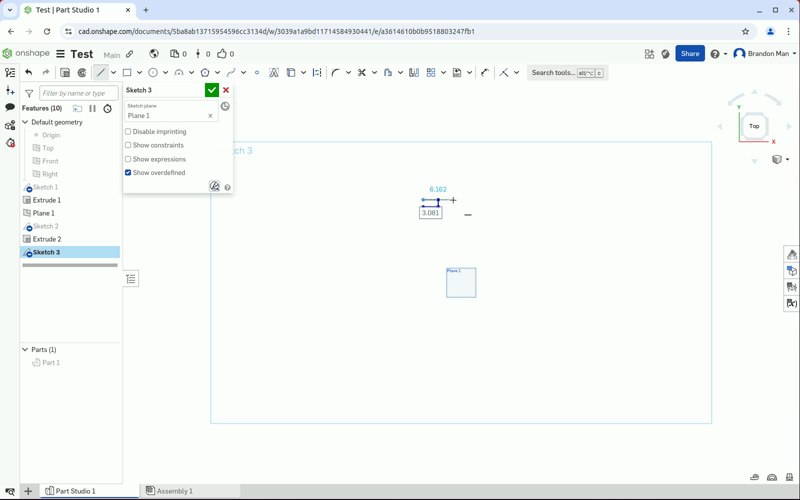
mouse_move(423, 206)
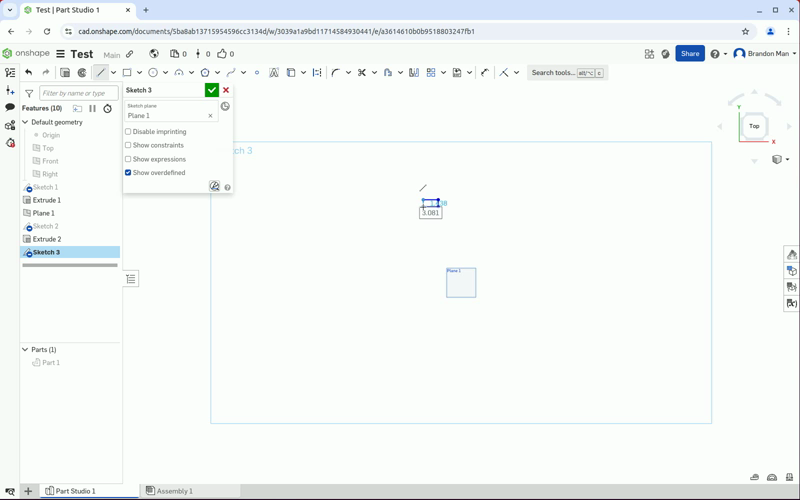
scroll(6)
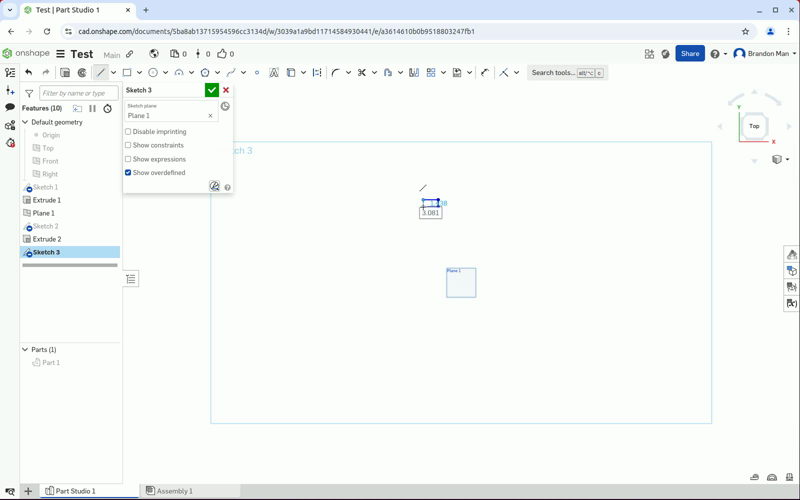
scroll(6)
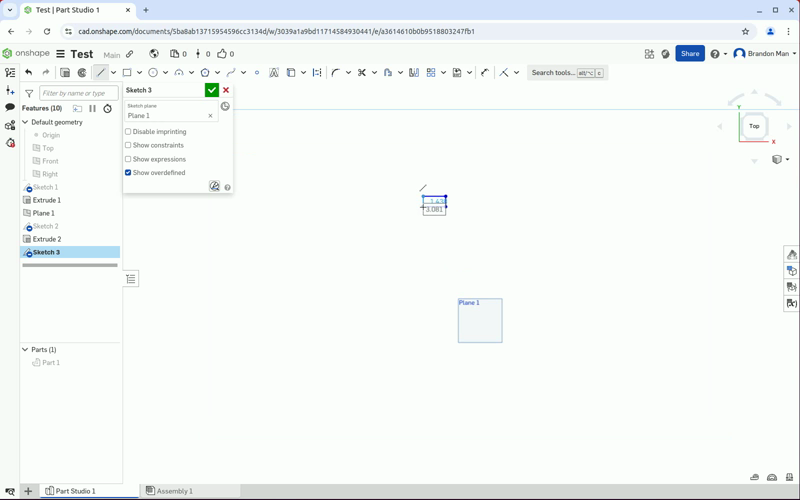
scroll(6)
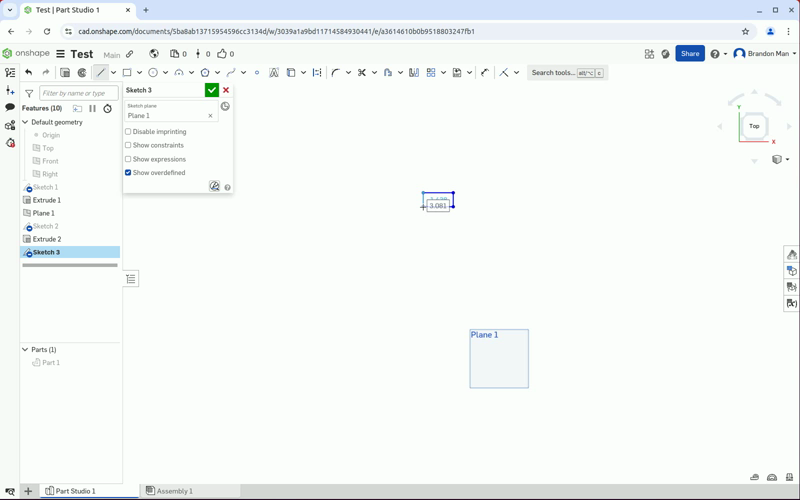
scroll(6)
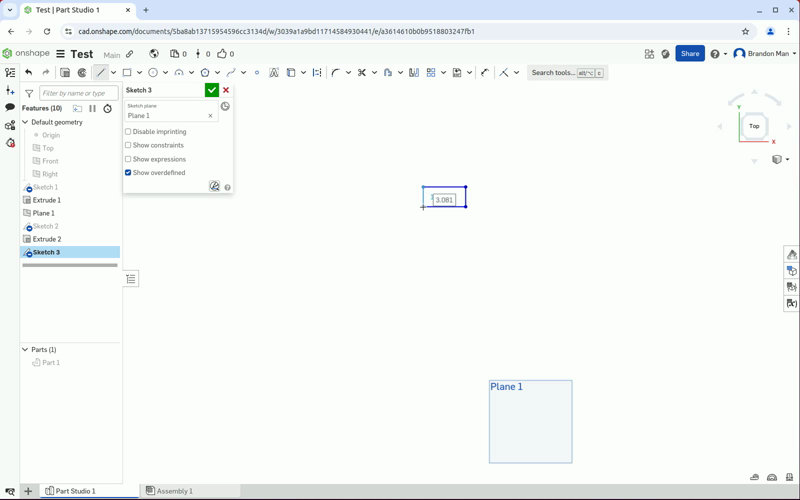
scroll(6)
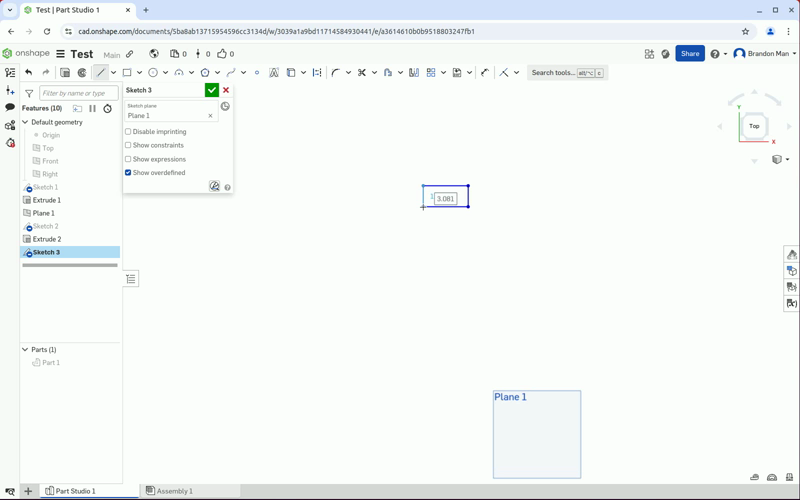
scroll(6)
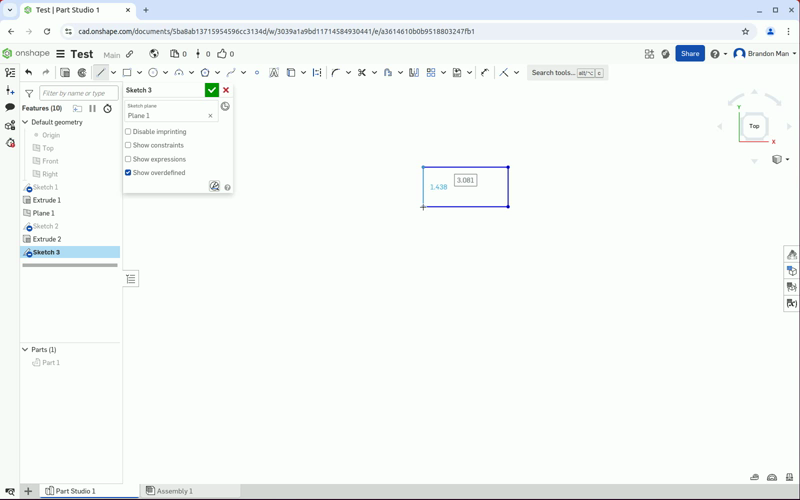
scroll(6)
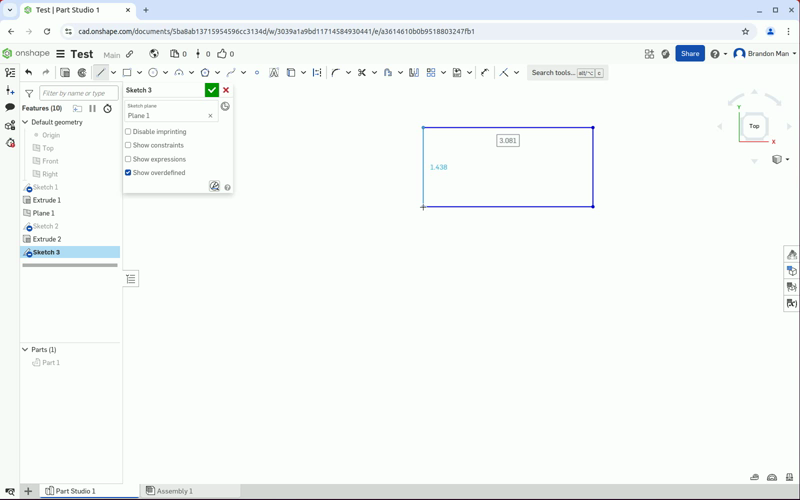
key_up(shift)
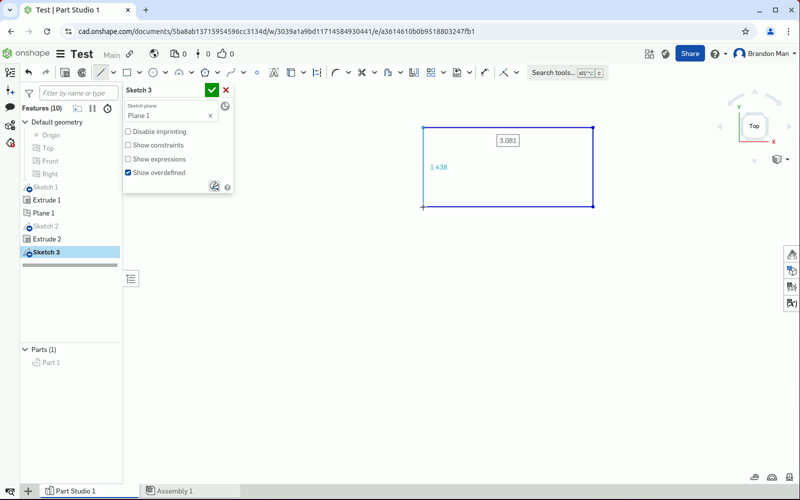
click(423, 206)
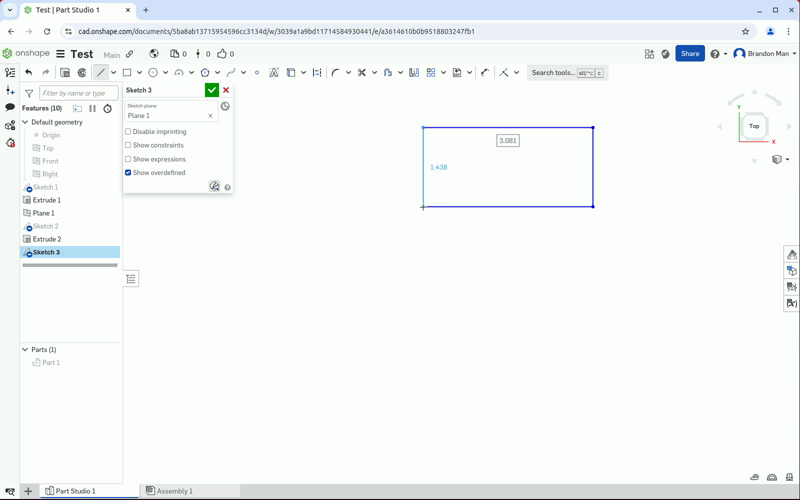
scroll(-6)
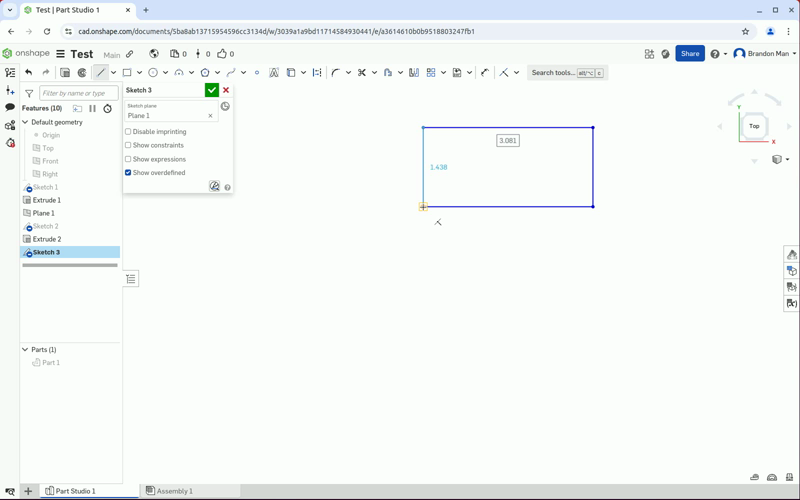
scroll(-6)
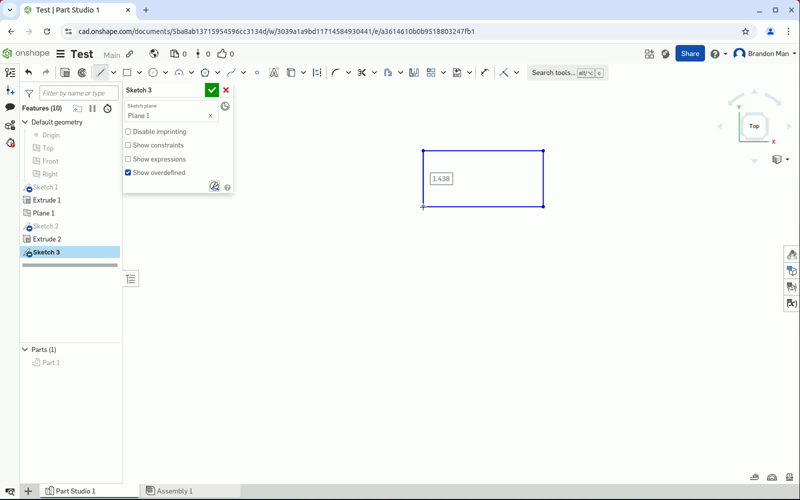
scroll(-6)
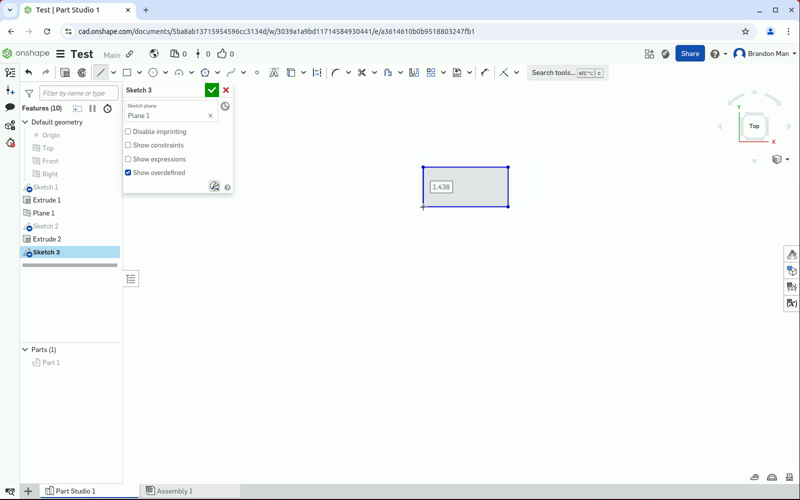
scroll(-6)
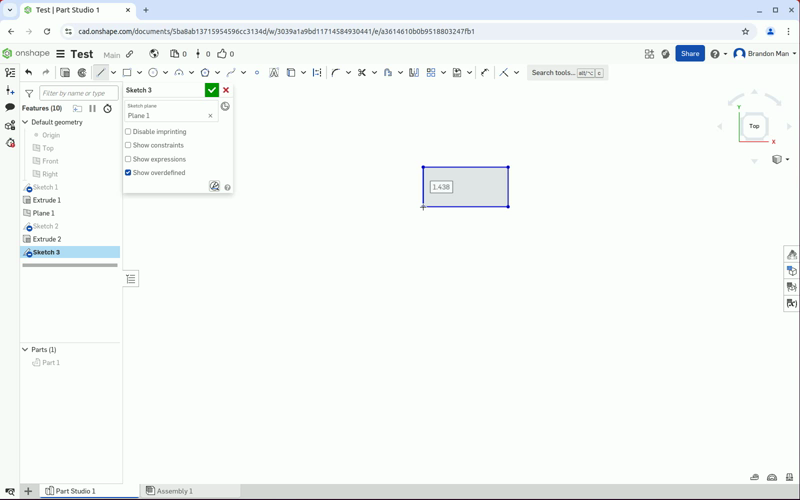
scroll(-6)
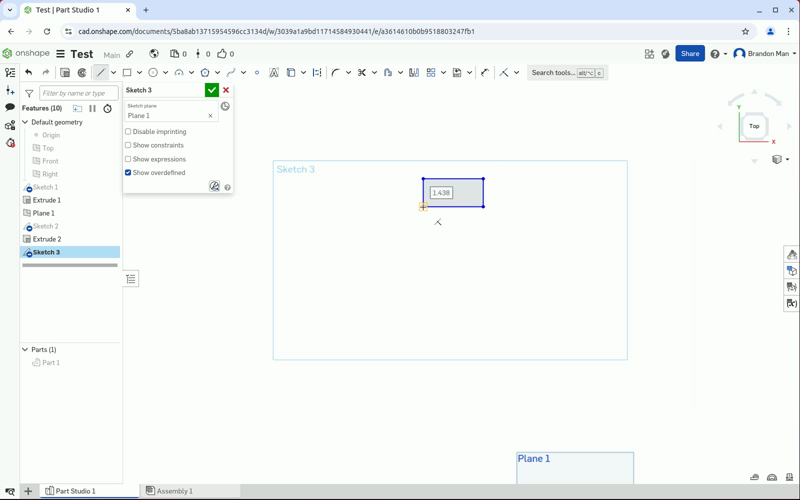
scroll(-6)
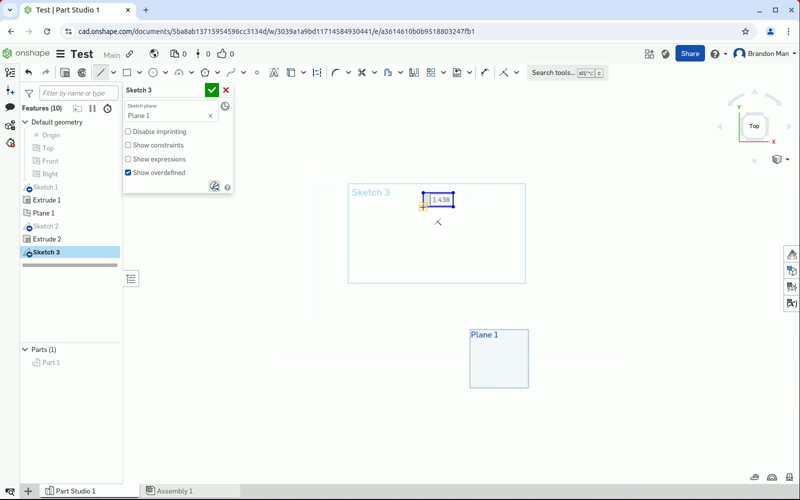
scroll(-6)
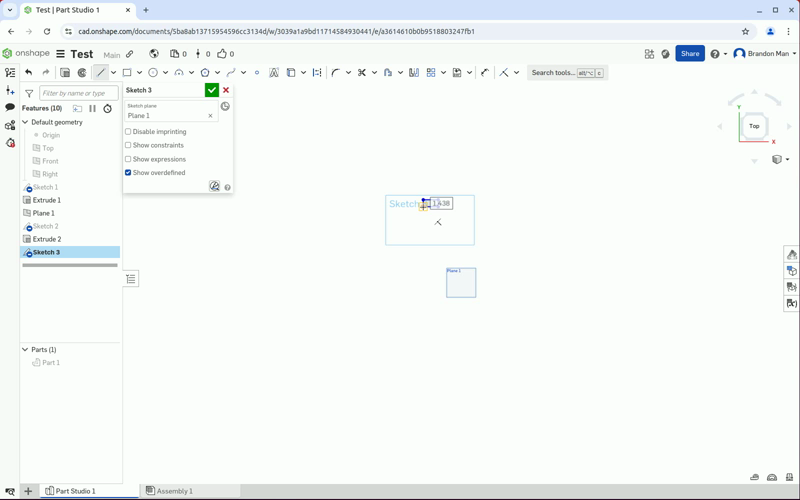
key(esc)
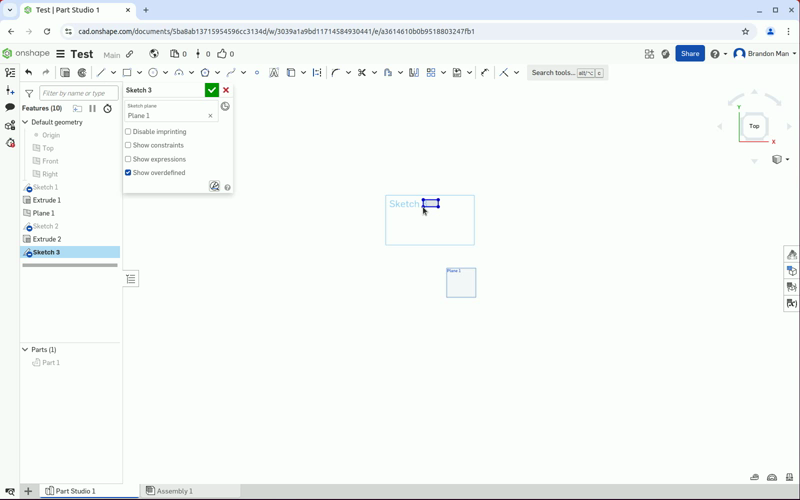
mouse_move(433, 199)
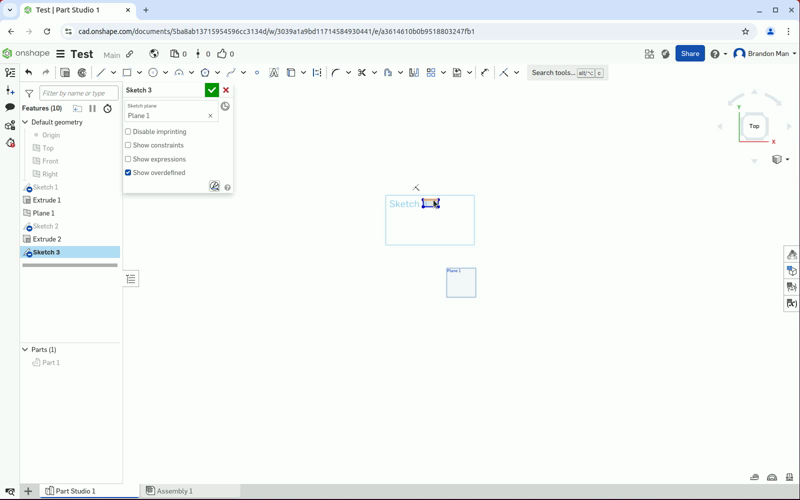
scroll(6)
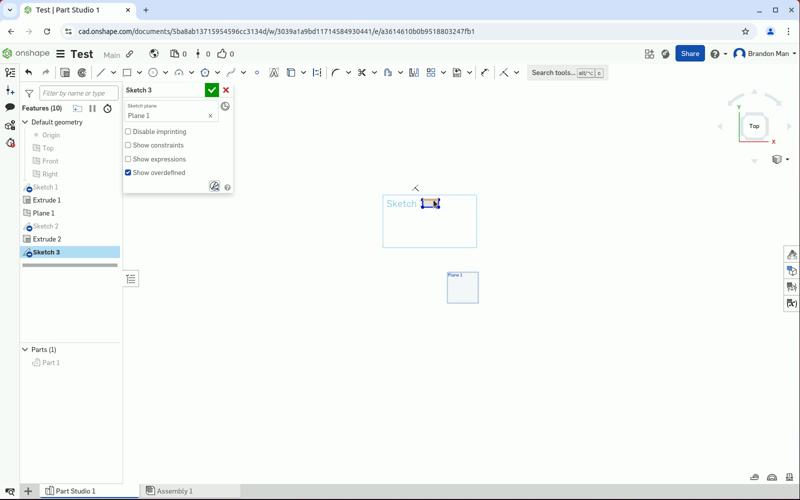
scroll(6)
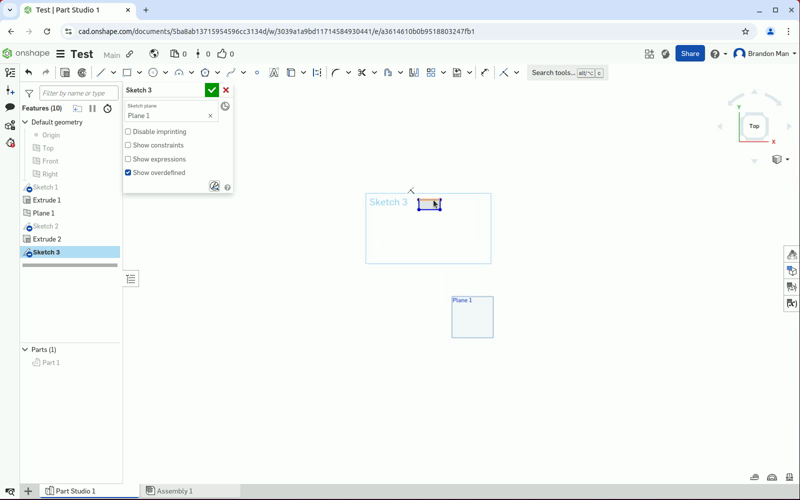
scroll(6)
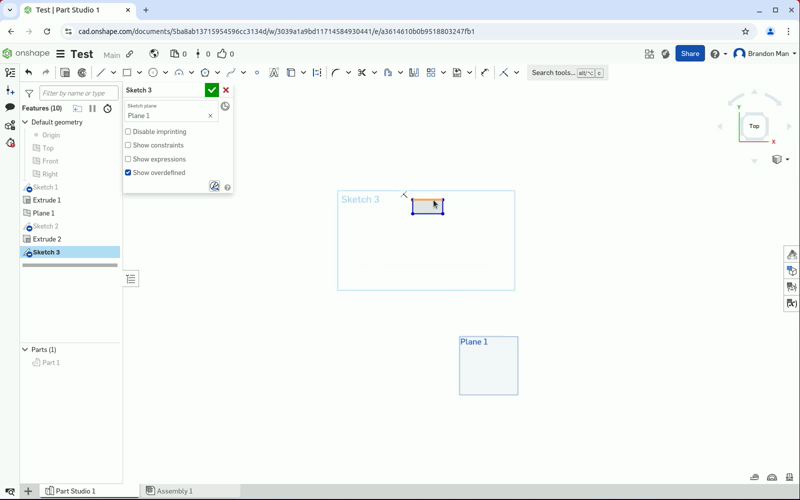
scroll(6)
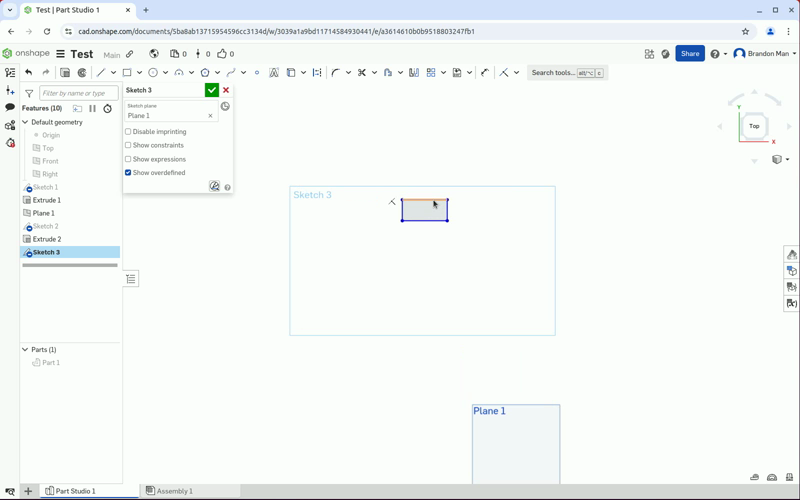
scroll(6)
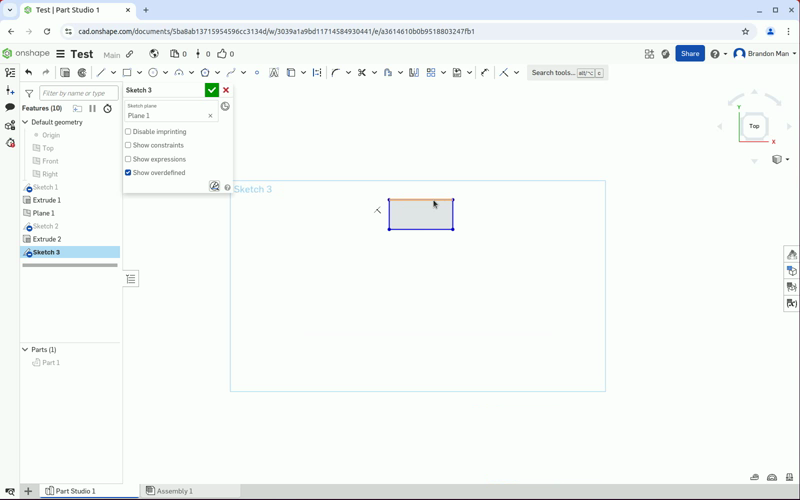
scroll(6)
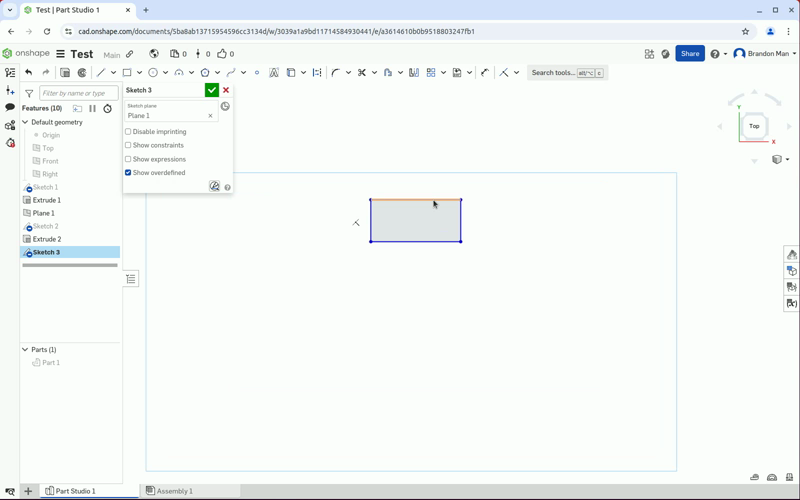
scroll(6)
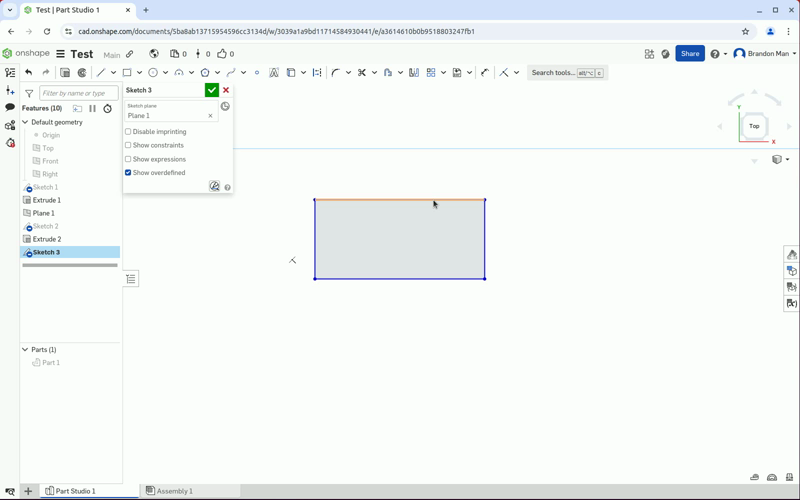
click(433, 199)
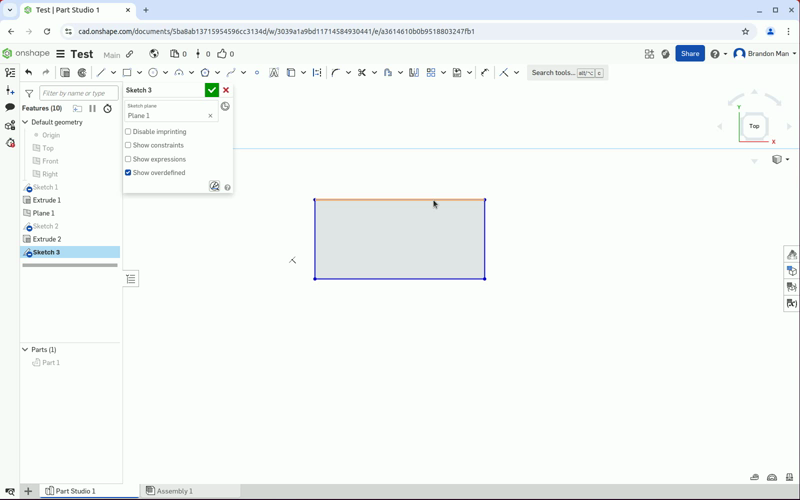
scroll(-6)
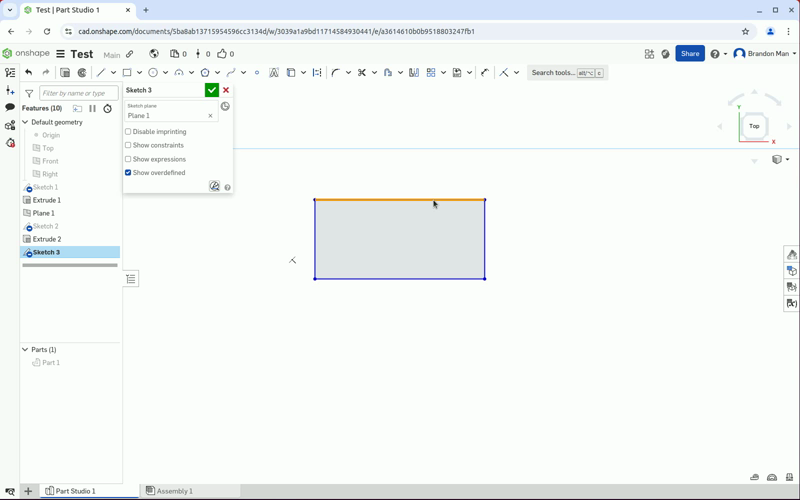
scroll(-6)
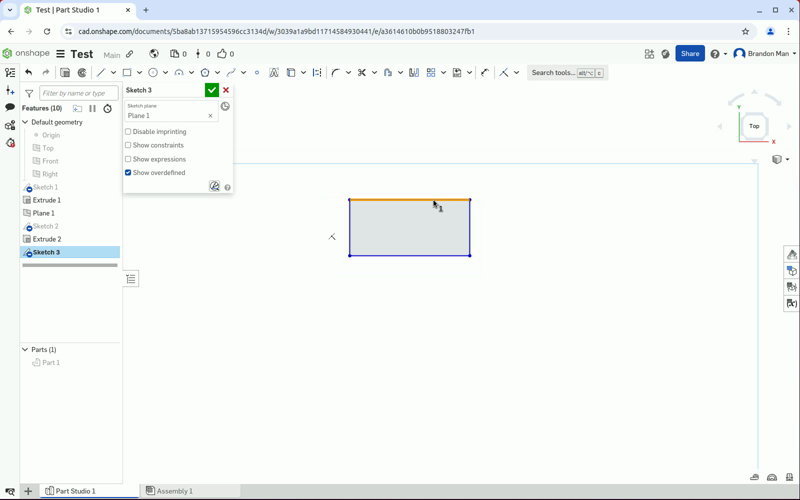
scroll(-6)
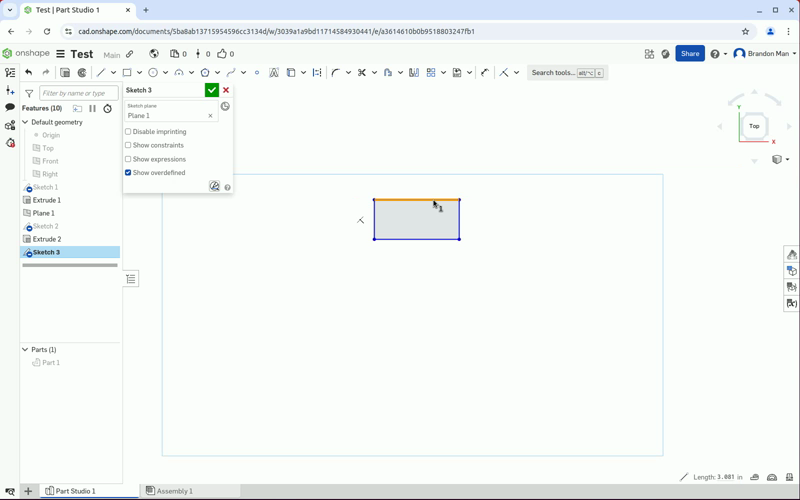
scroll(-6)
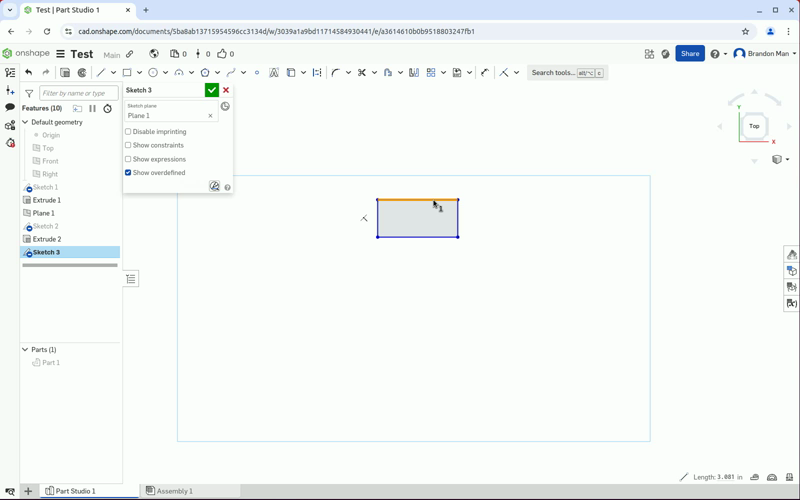
scroll(-6)
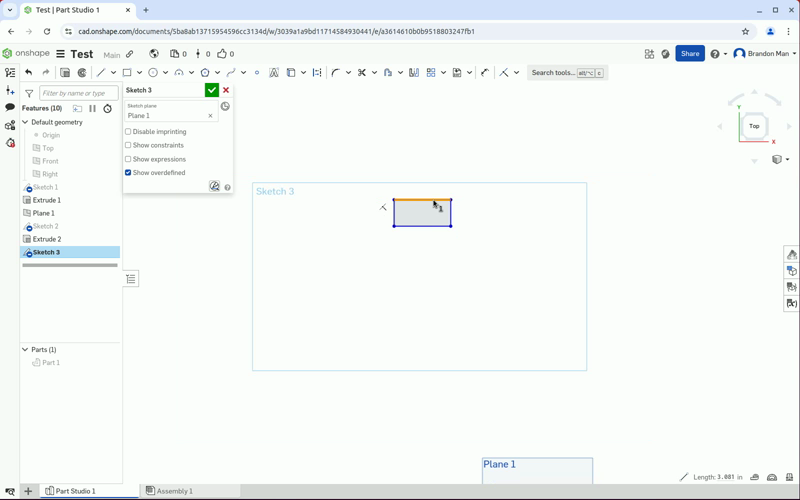
scroll(-6)
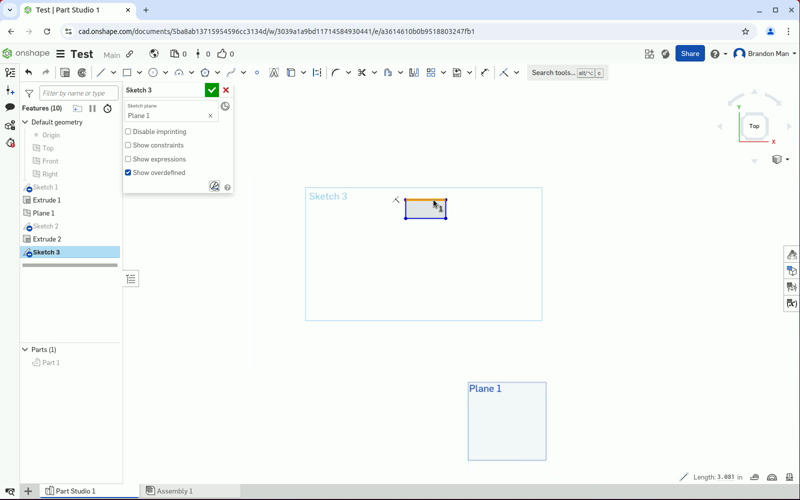
scroll(-6)
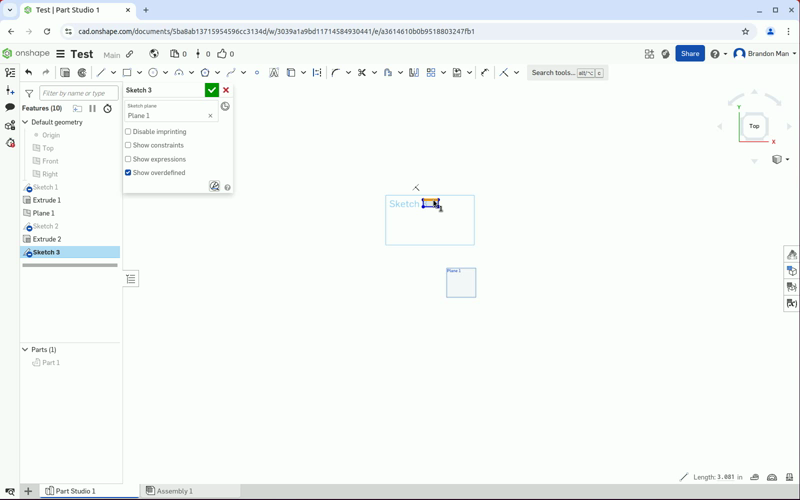
mouse_move(73, 352)
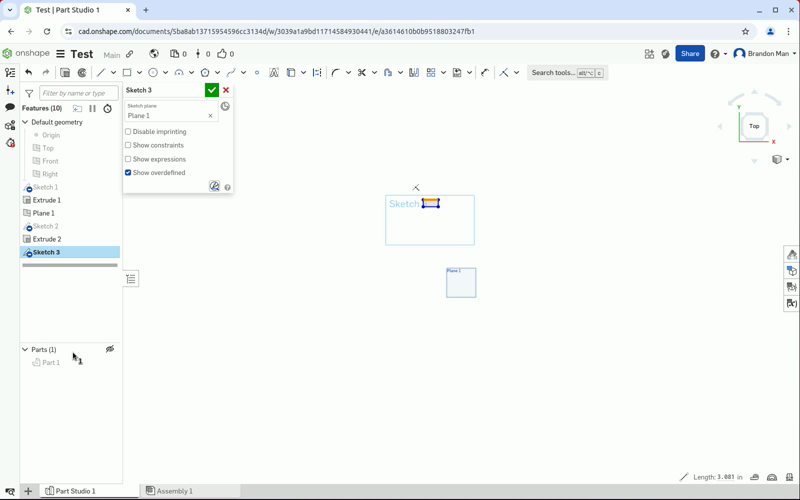
key(shift+y)
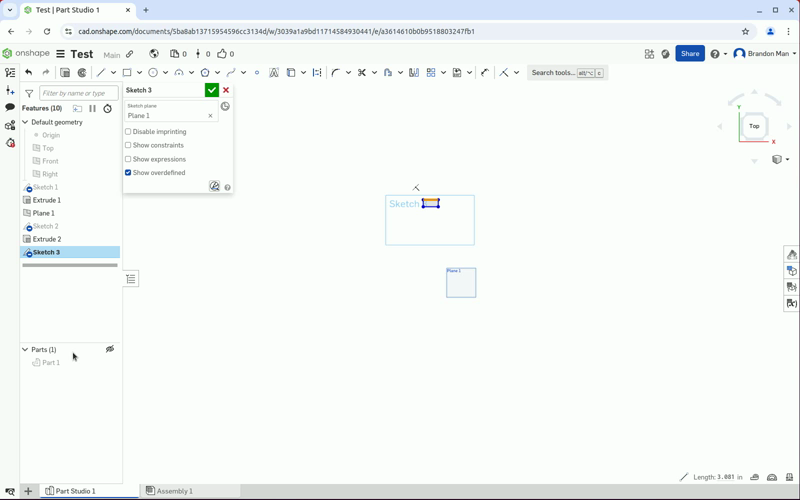
key(shift+e)
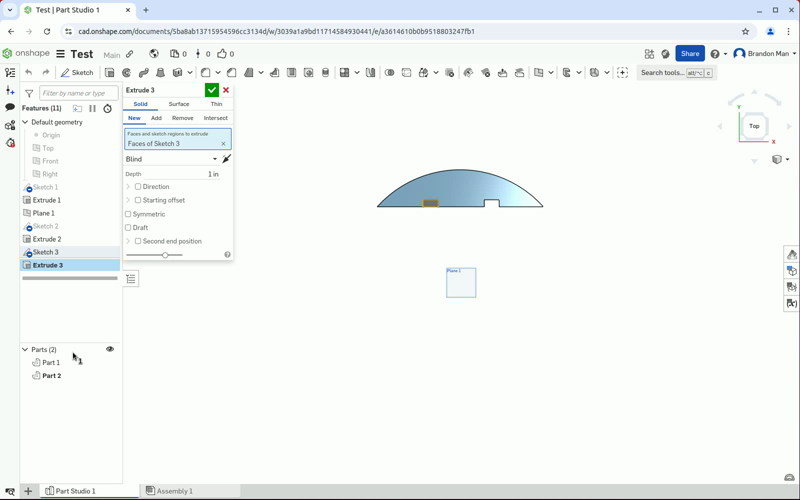
mouse_move(143, 106)
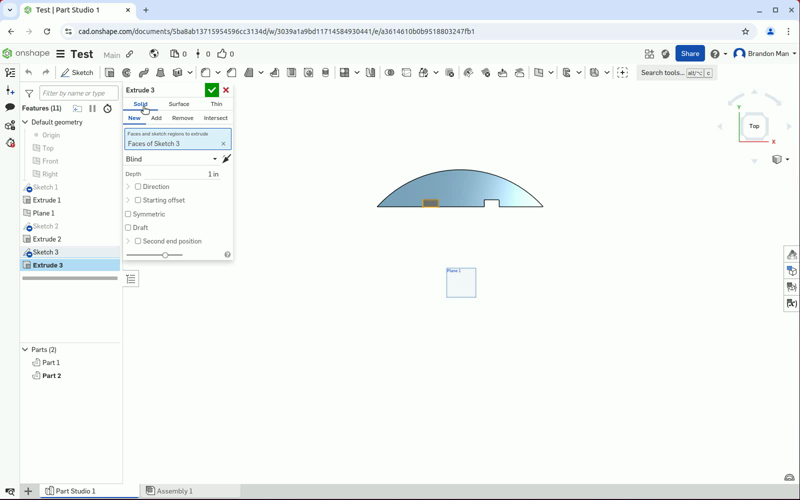
click(143, 106)
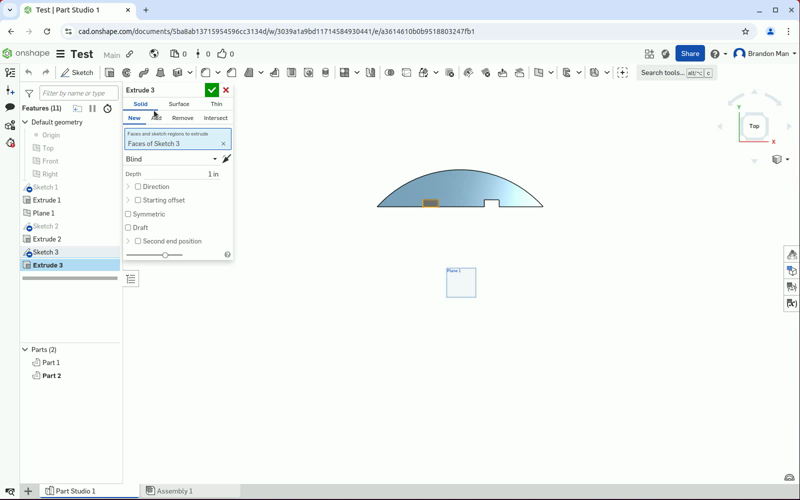
mouse_move(186, 120)
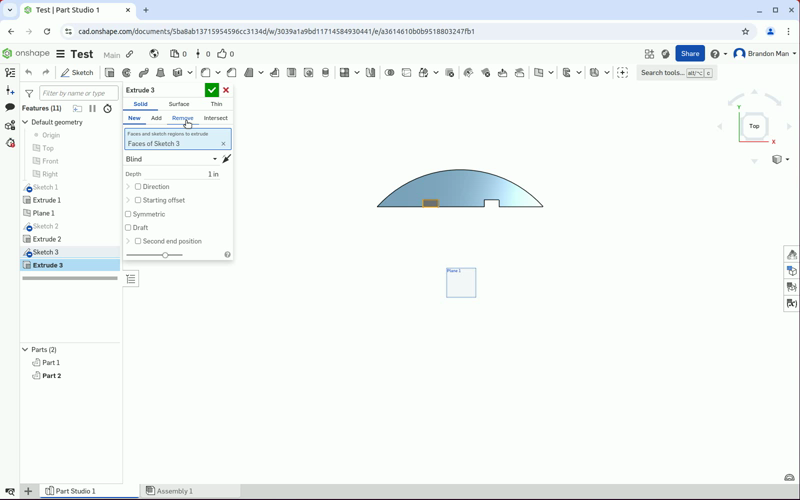
click(186, 120)
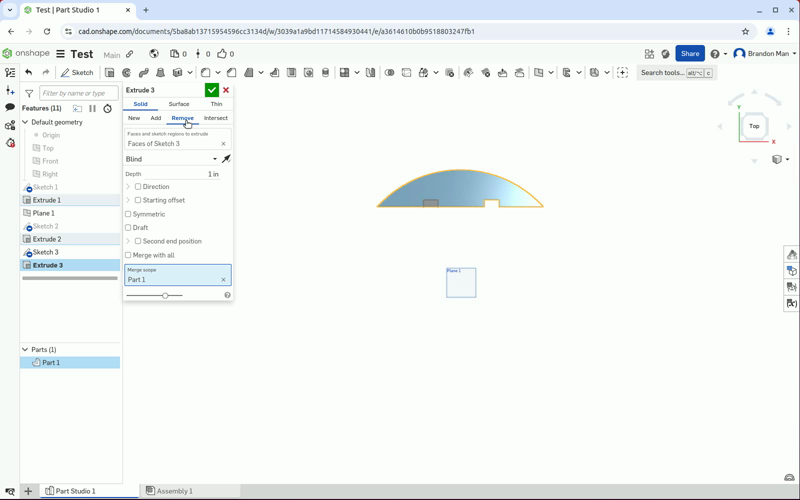
key(tab, 4)
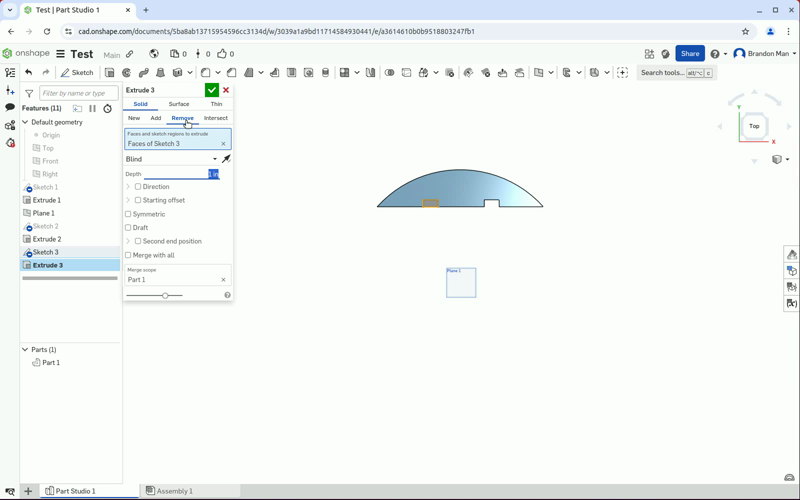
text(0.722)
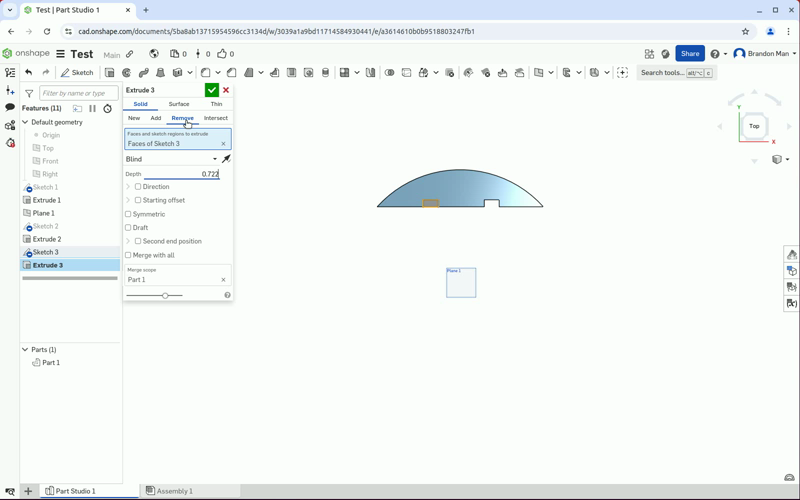
key(tab, 6)
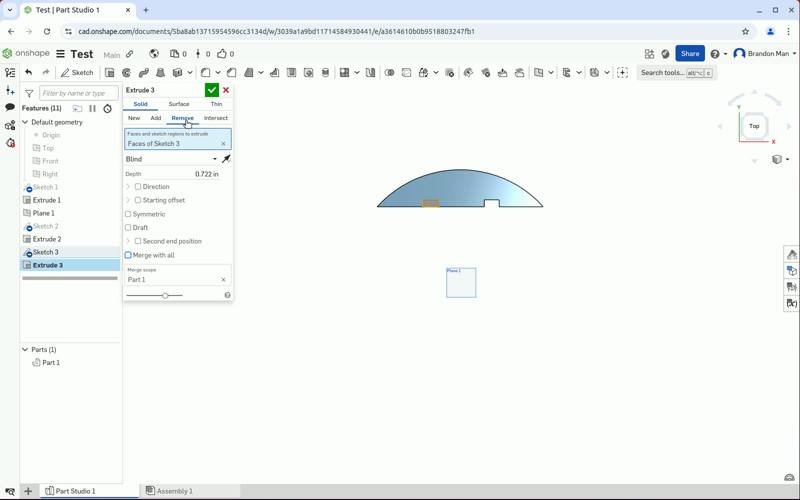
key(space)
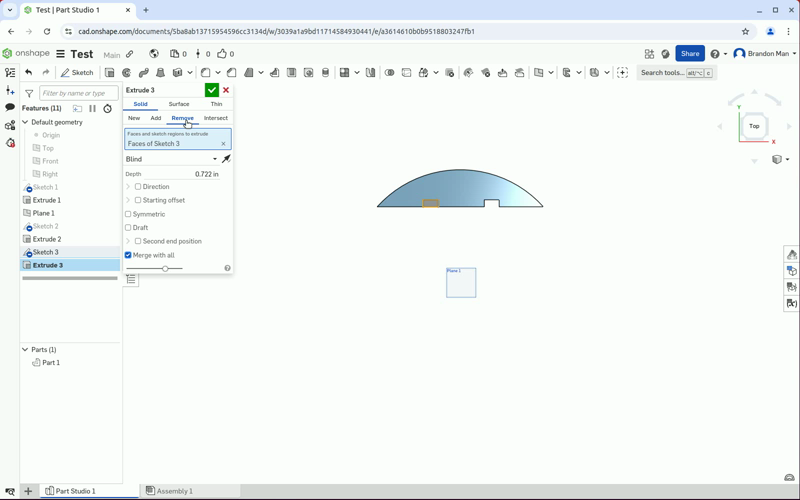
key(enter)
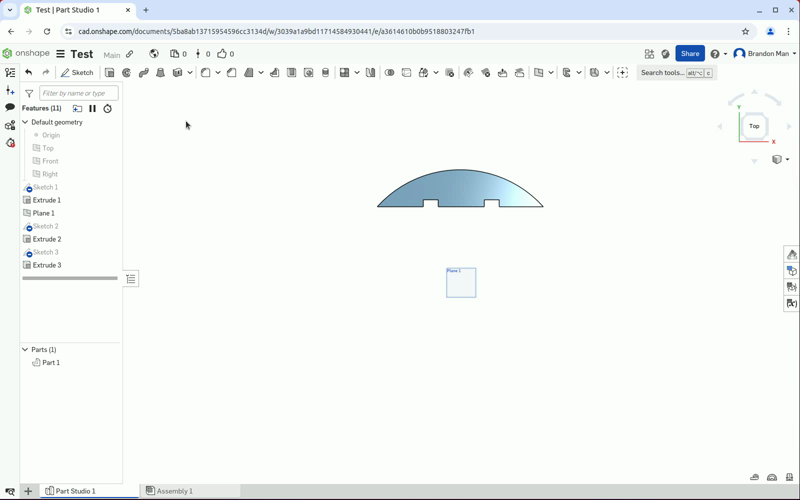
key(shift+h)
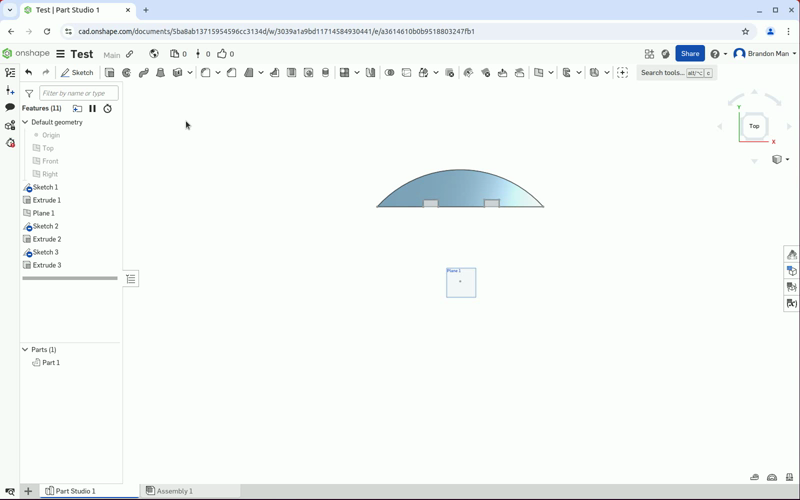
key(shift+h)
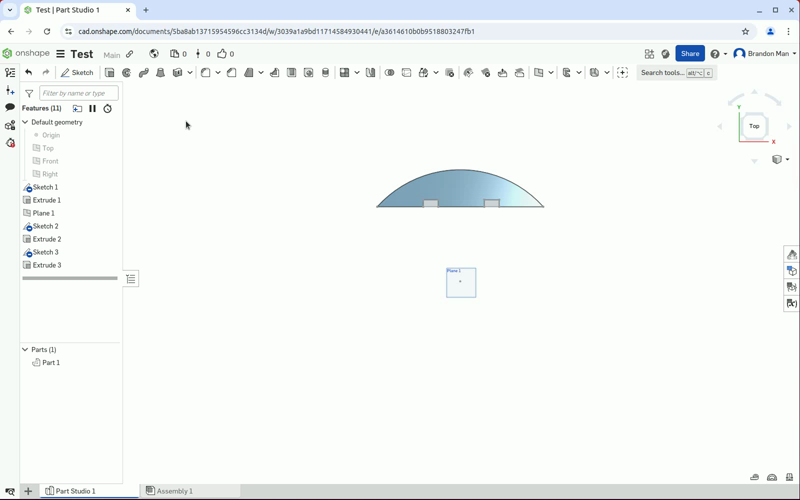
key(shift+7)
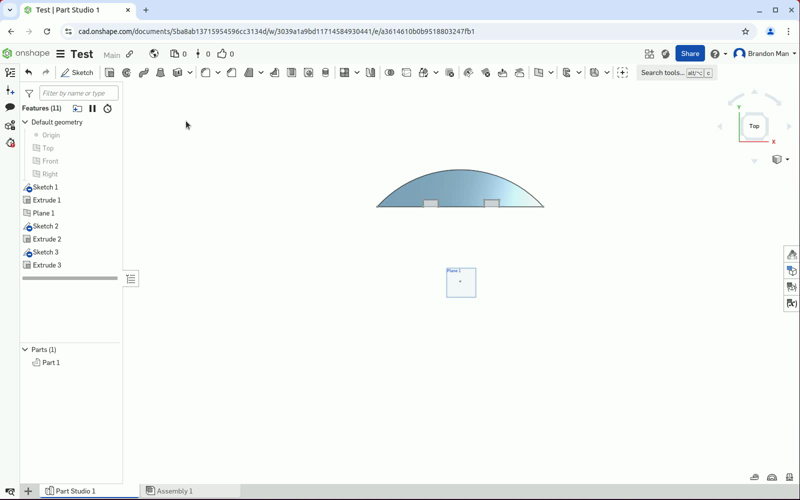
key(up, 3)
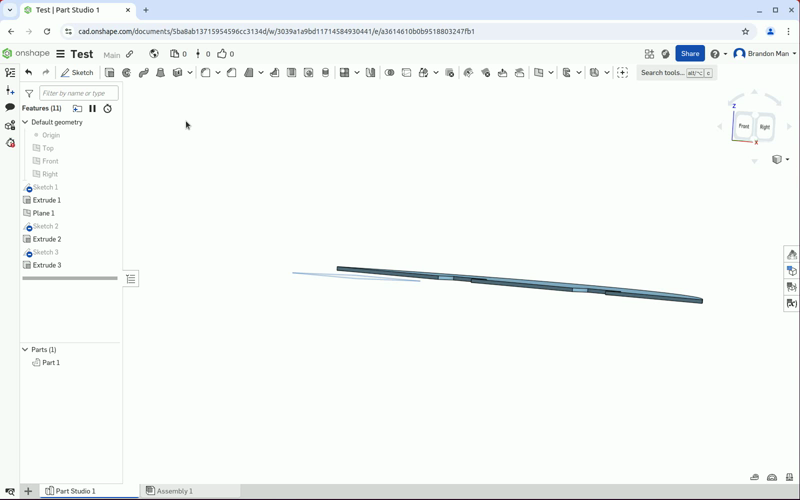
key(left, 3)
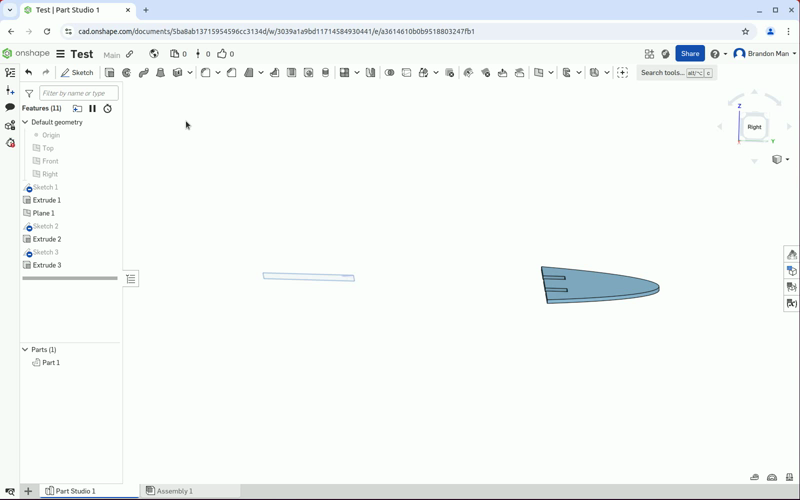
key(right, 3)
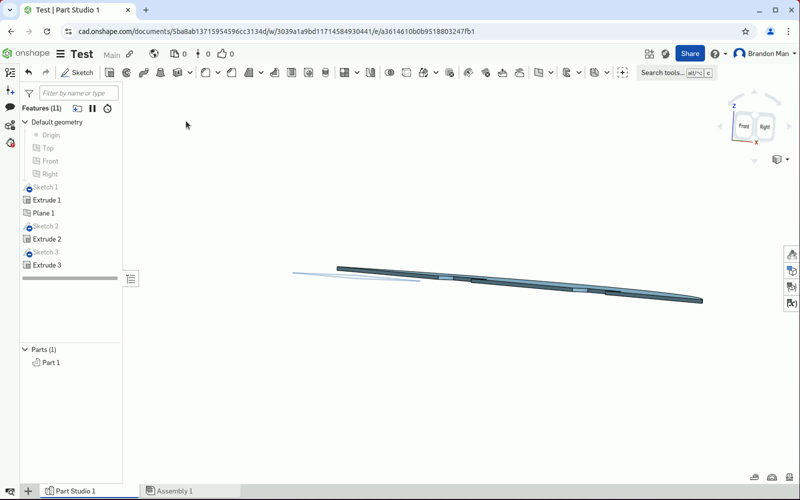
key(down, 3)
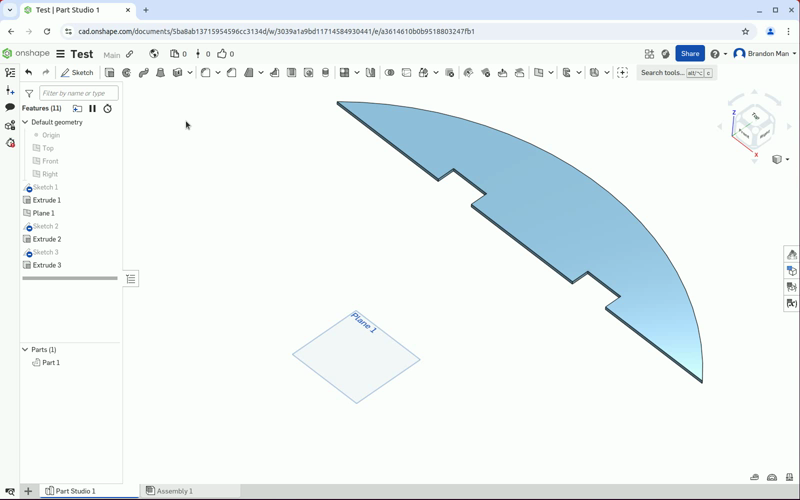
mouse_move(73, 189)
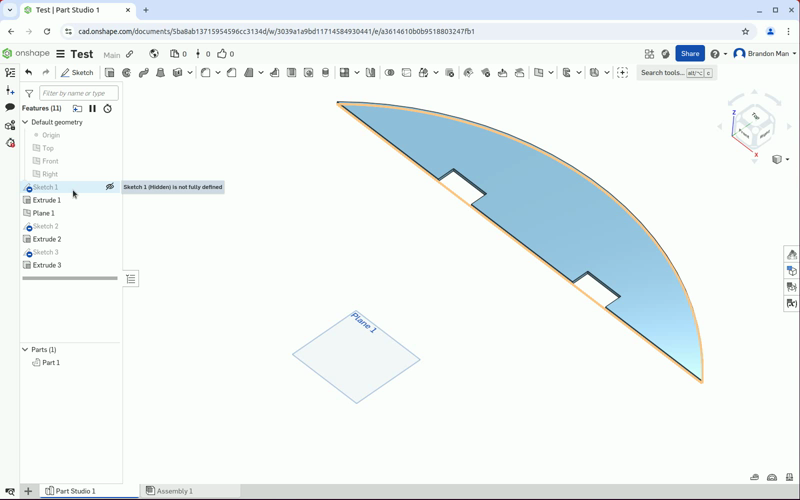
click(73, 189)